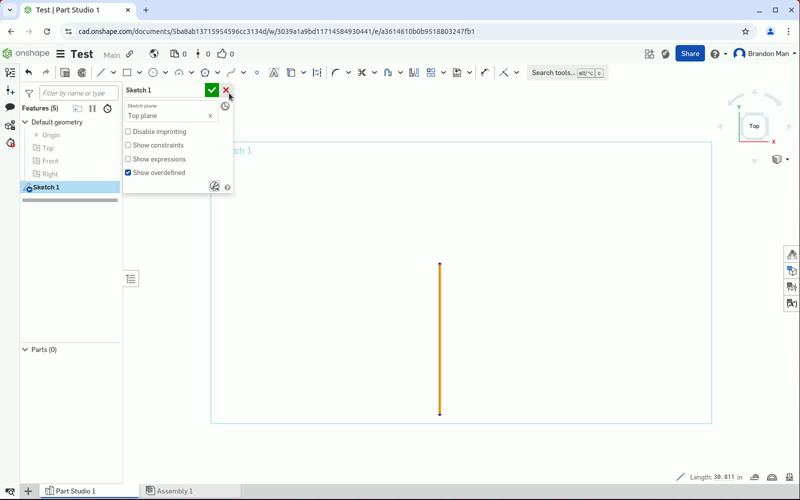
key(shift+h)
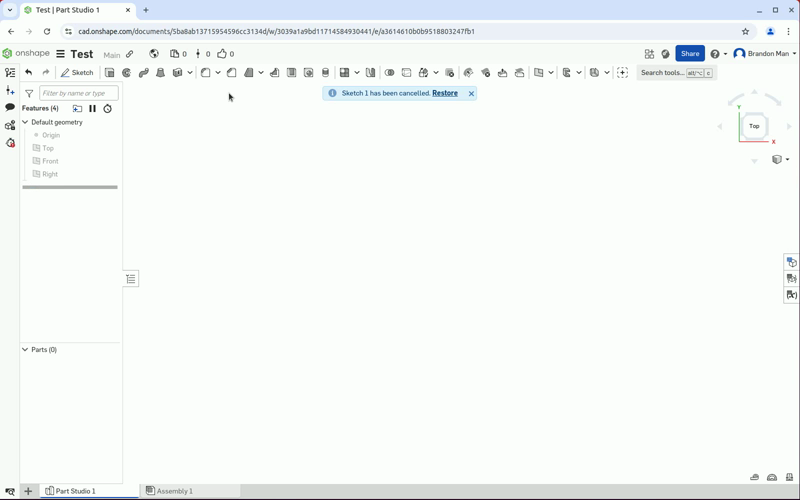
mouse_move(73, 352)
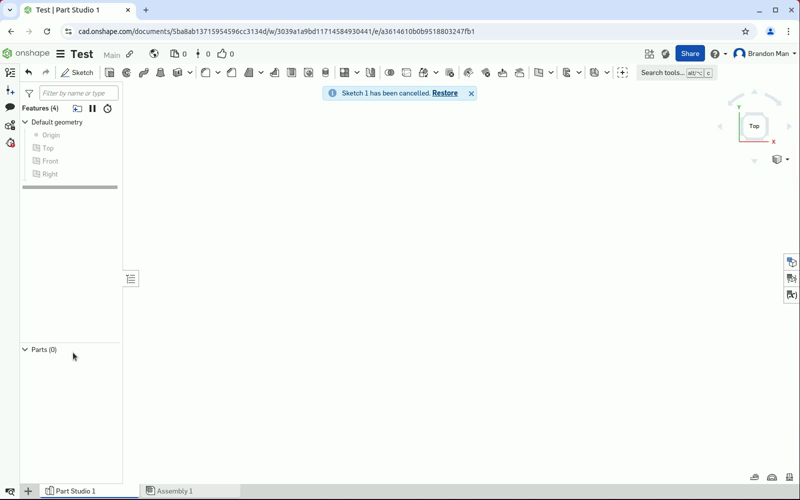
key(y)
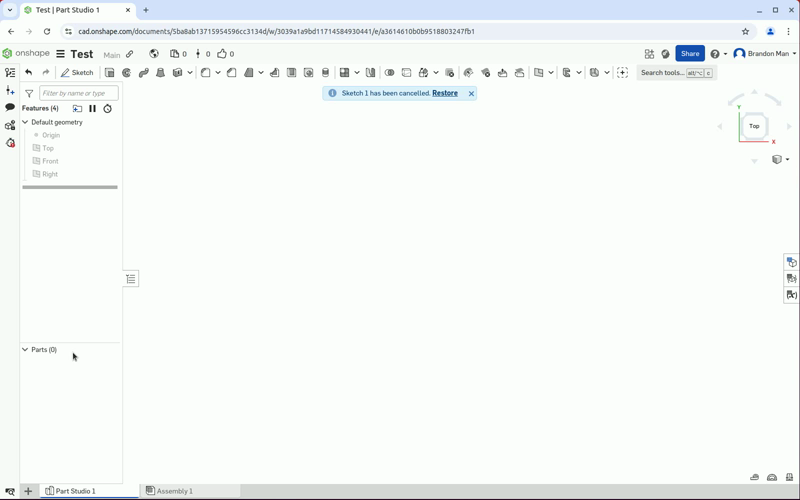
key(shift+p)
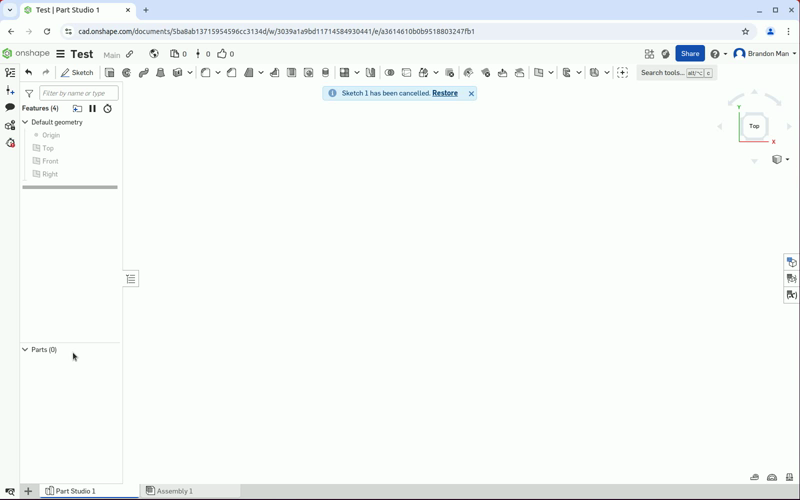
key(space)
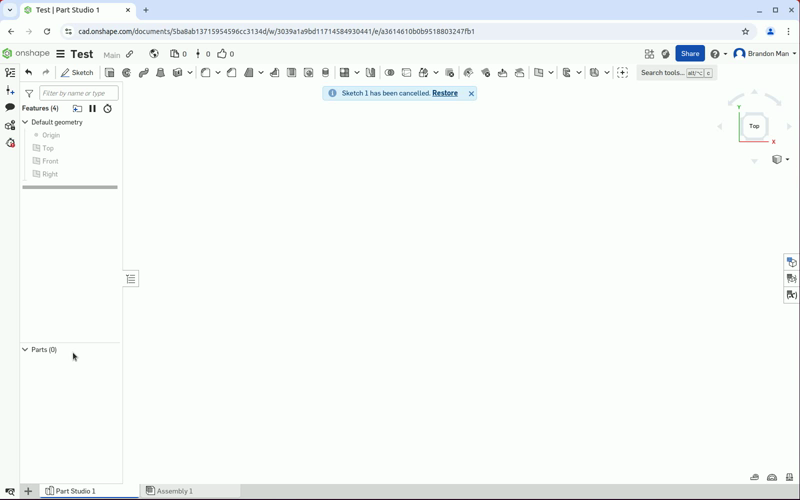
key_down(shift)
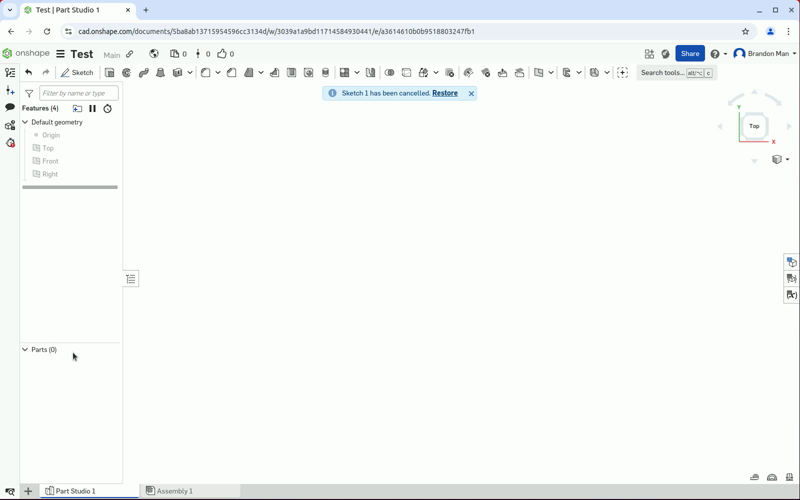
key(up)
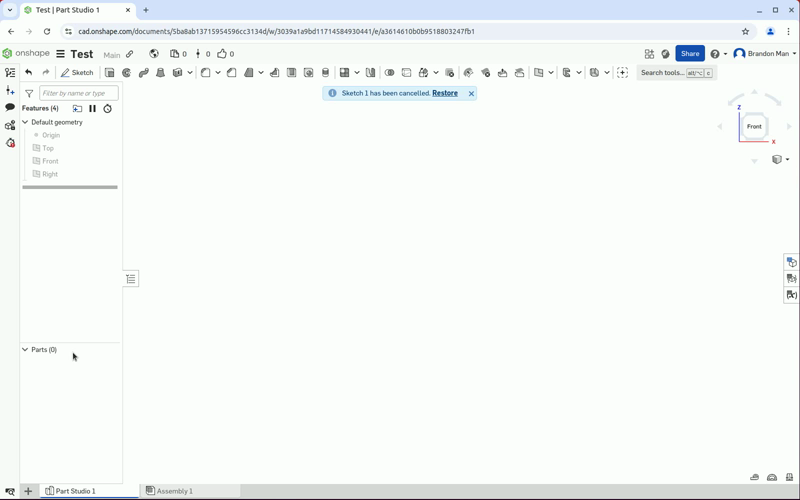
key_up(shift)
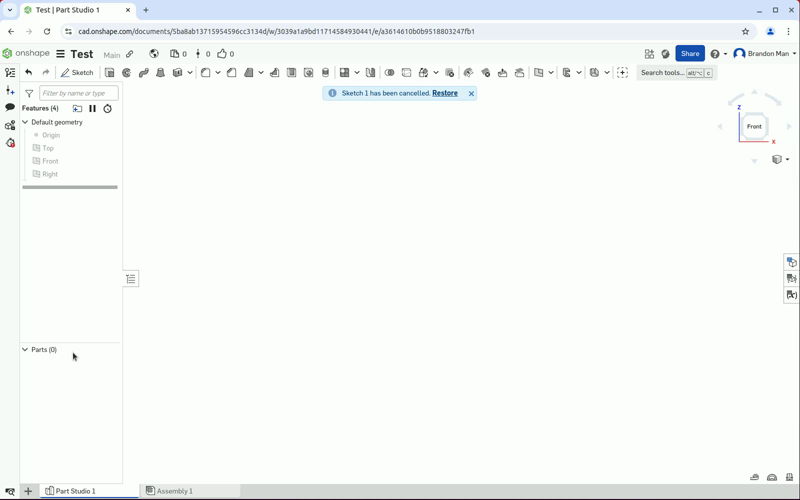
mouse_move(73, 352)
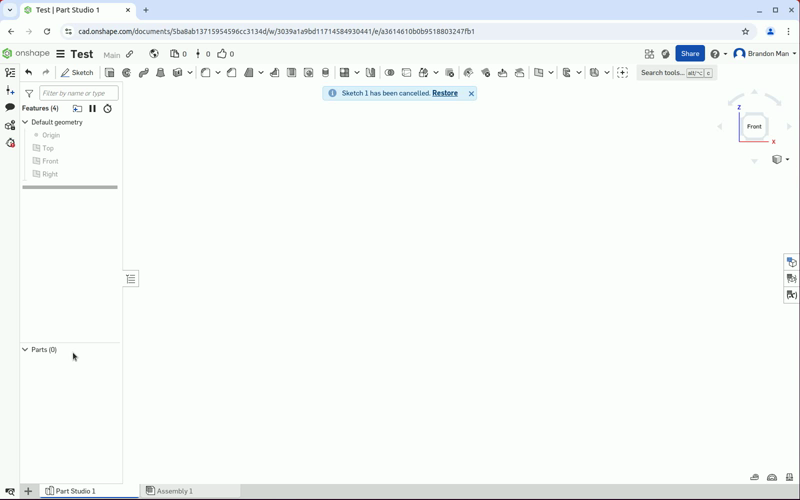
key(shift+y)
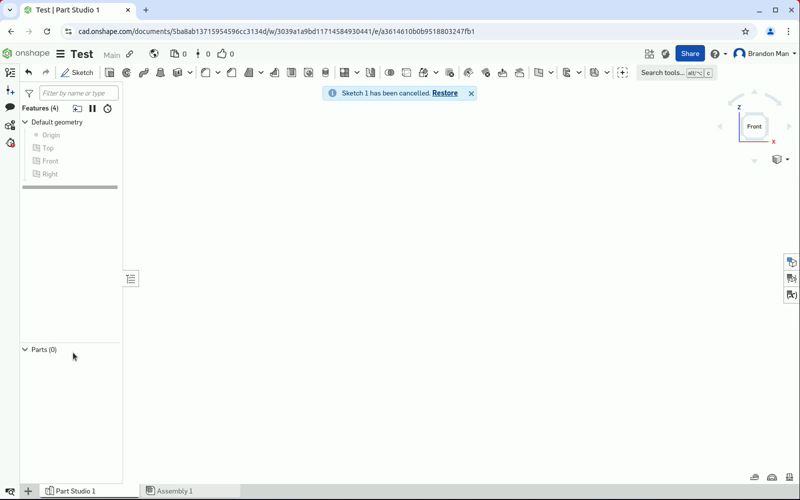
key(shift+s)
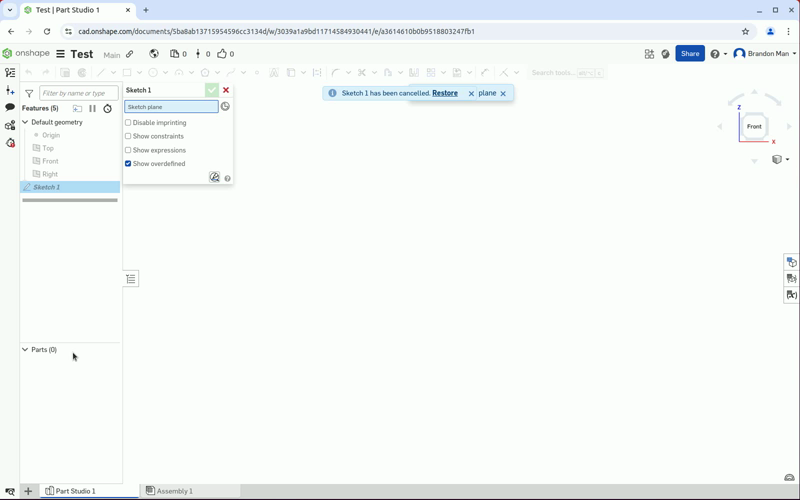
mouse_move(73, 163)
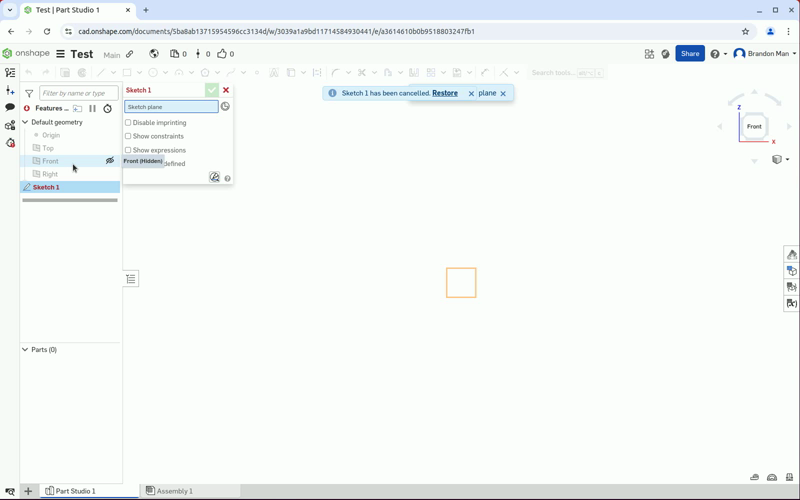
click(73, 163)
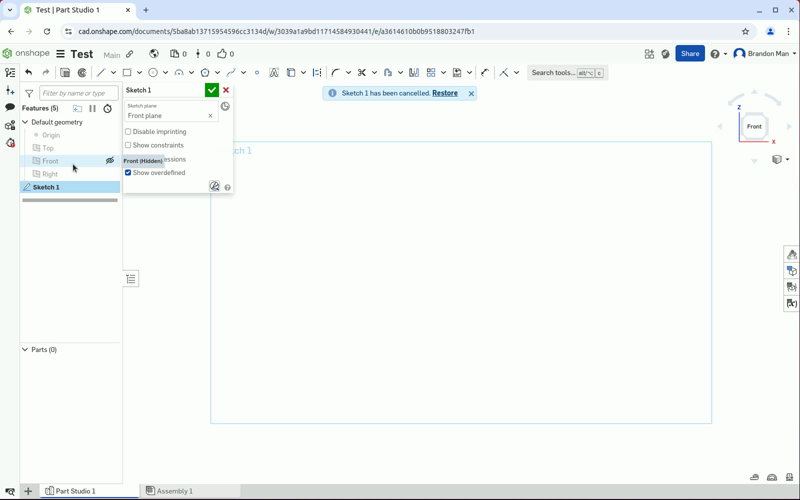
mouse_move(73, 352)
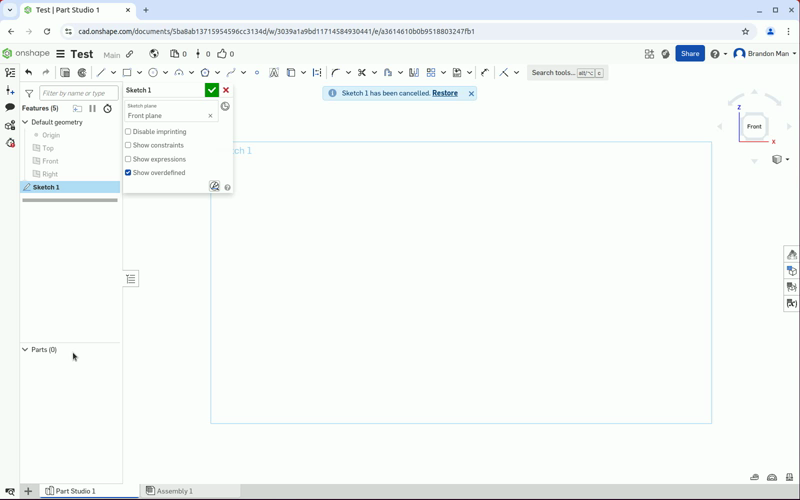
key(y)
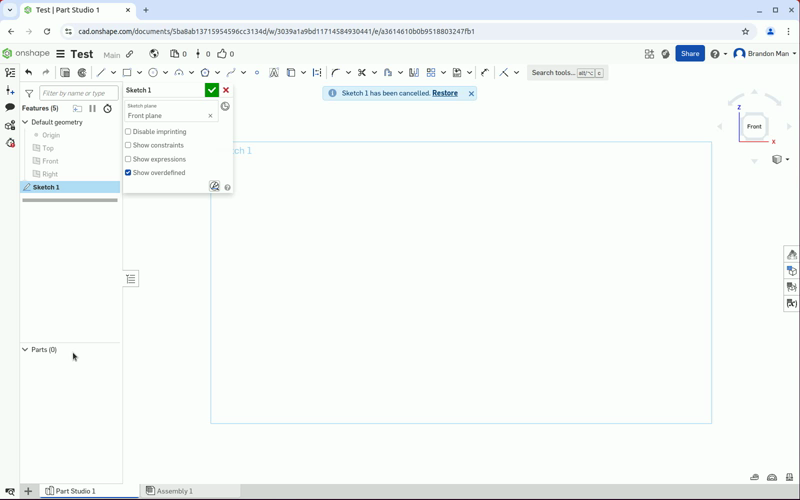
key(l)
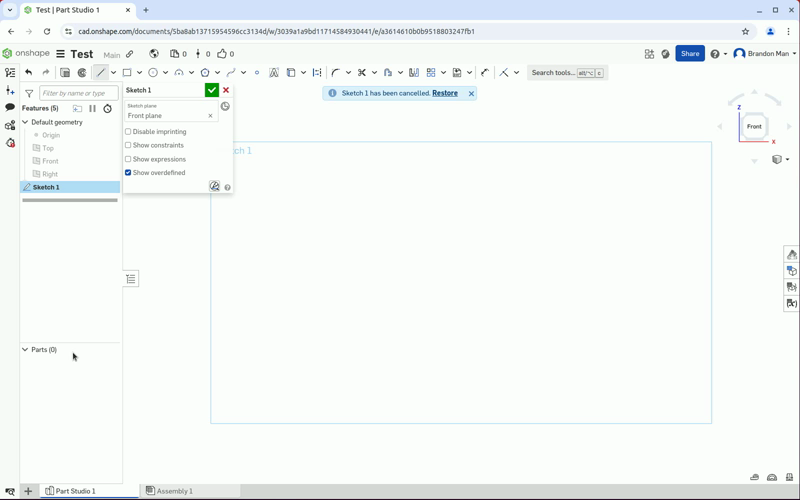
key_down(shift)
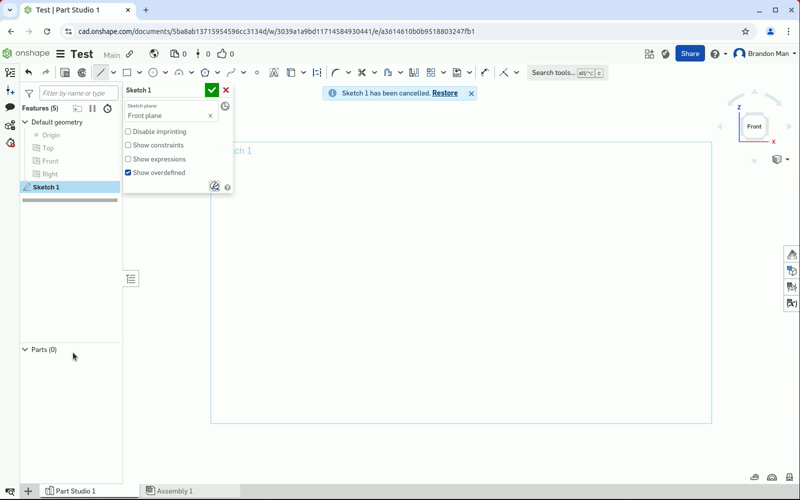
mouse_move(348, 282)
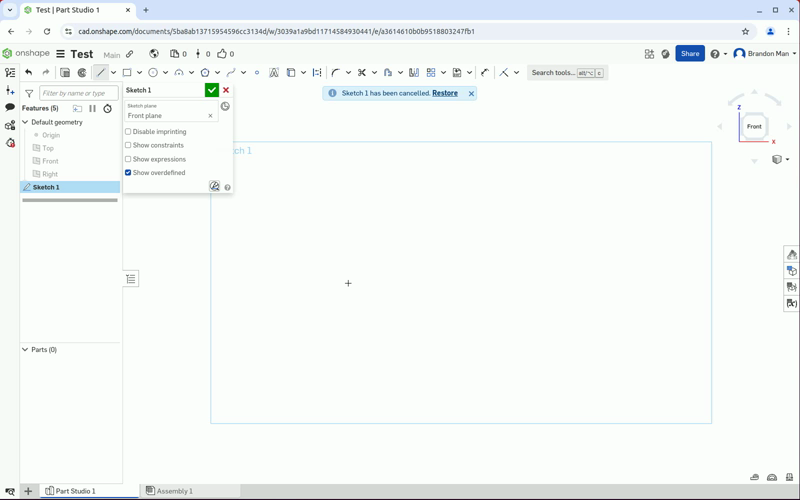
click(348, 282)
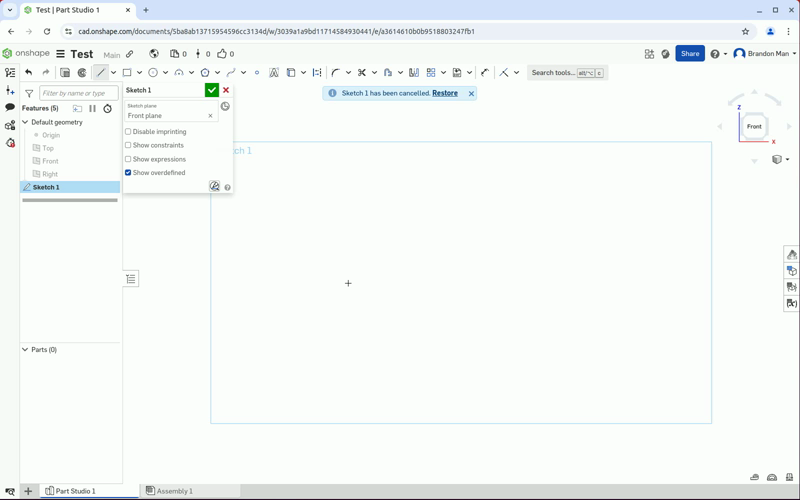
key_up(shift)
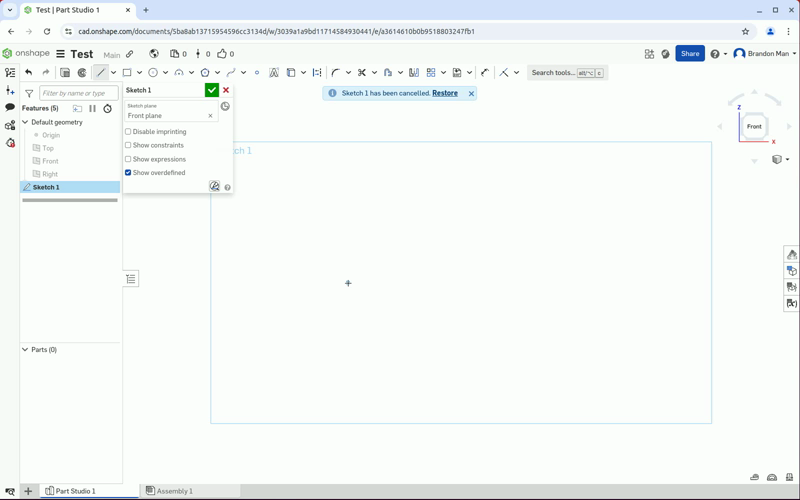
key_down(shift)
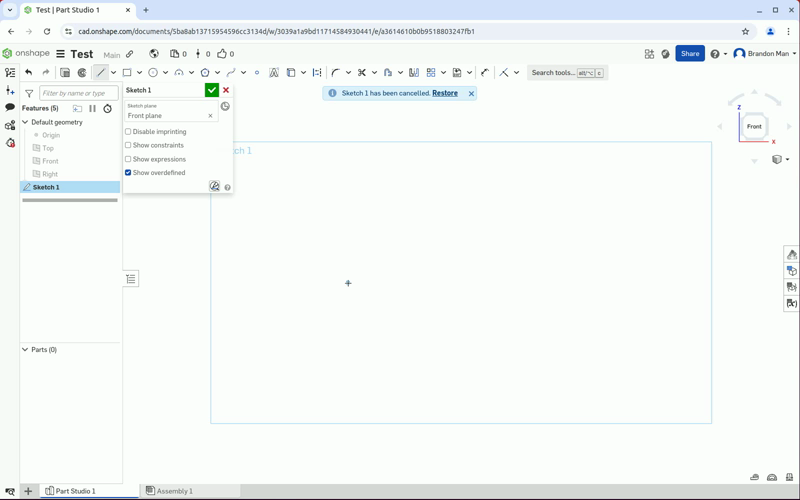
mouse_move(460, 282)
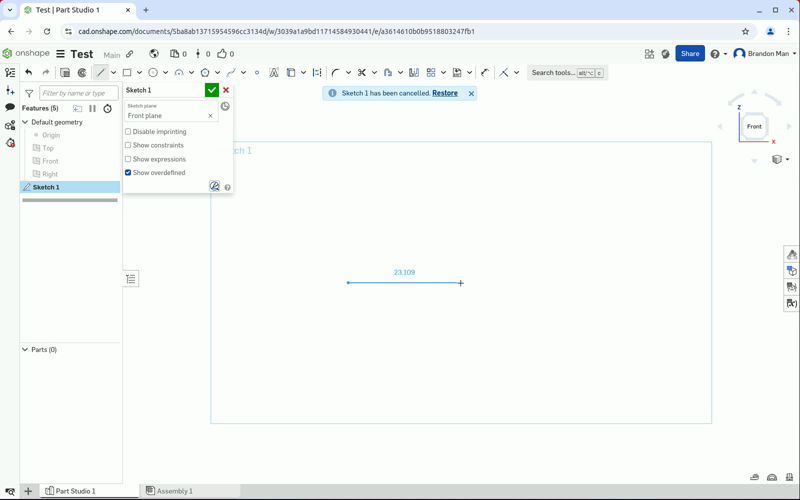
click(460, 282)
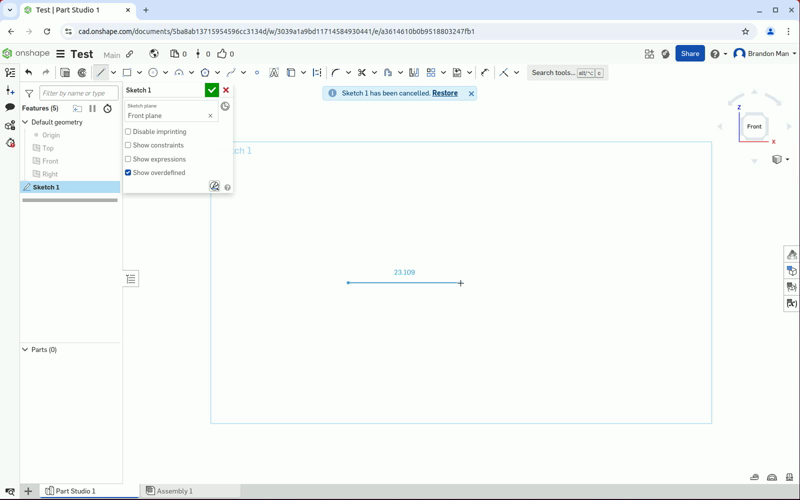
key_up(shift)
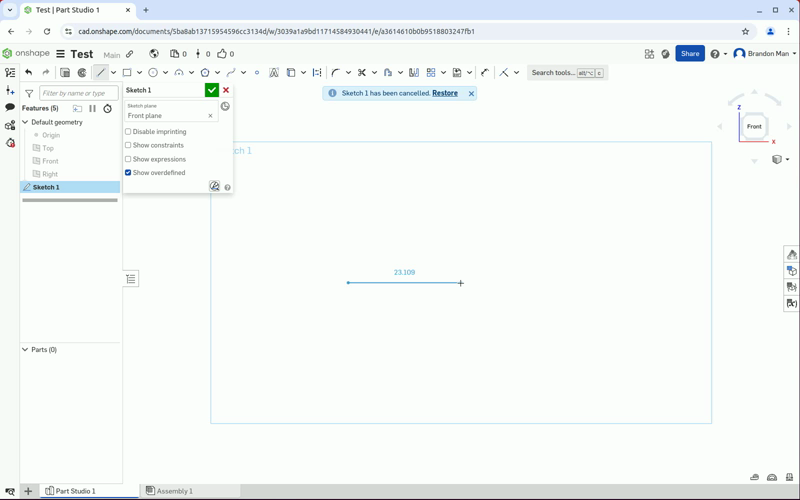
key_down(shift)
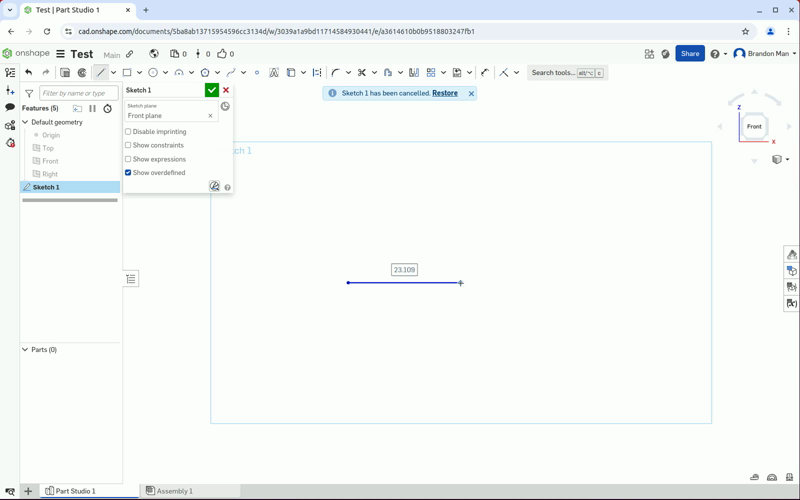
mouse_move(490, 282)
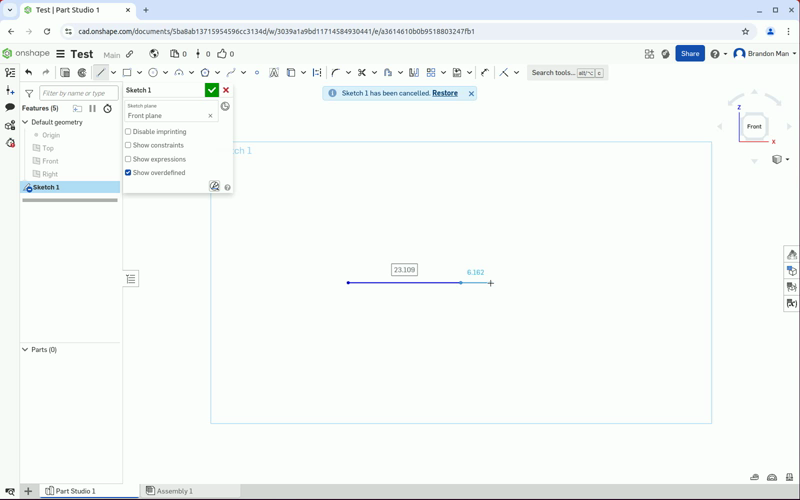
mouse_move(460, 254)
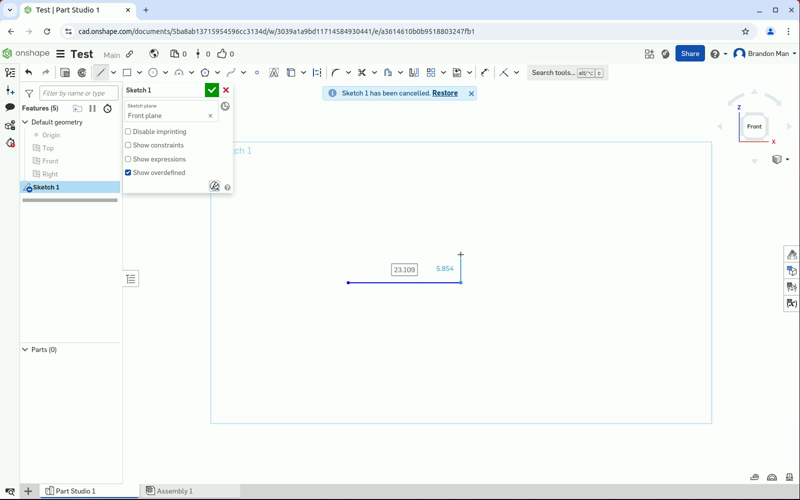
click(460, 254)
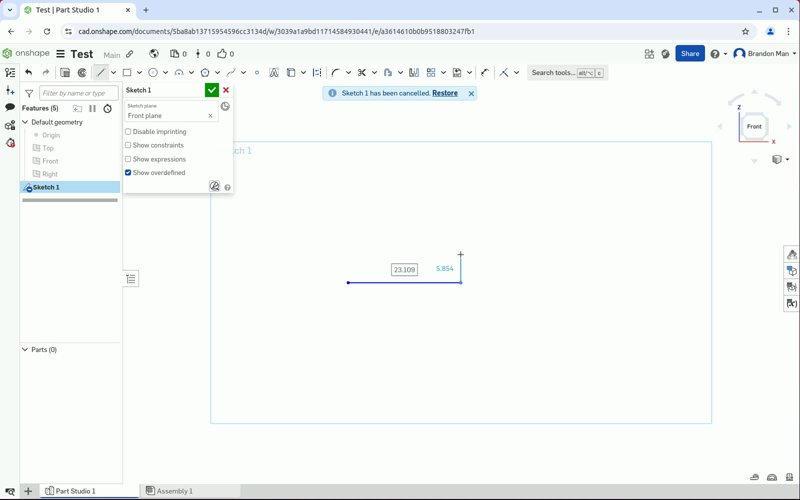
key_up(shift)
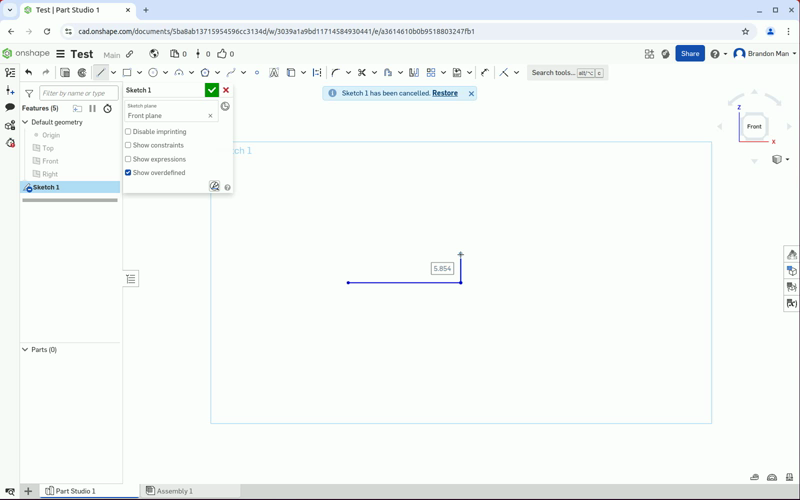
key_down(shift)
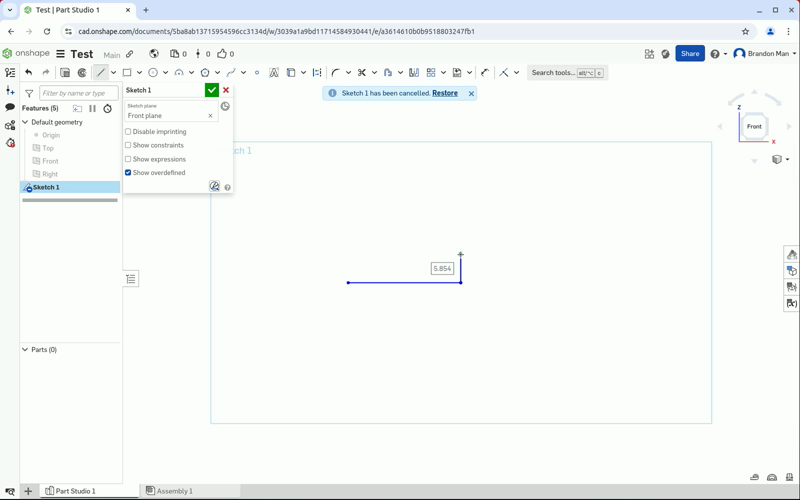
mouse_move(490, 254)
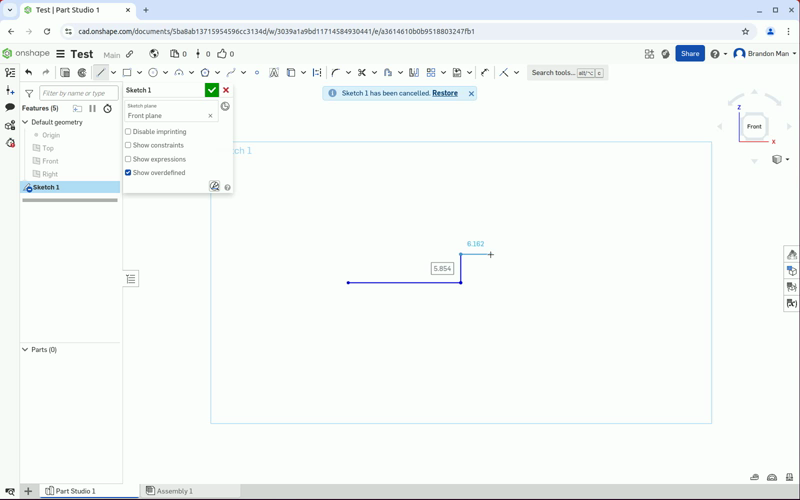
mouse_move(418, 254)
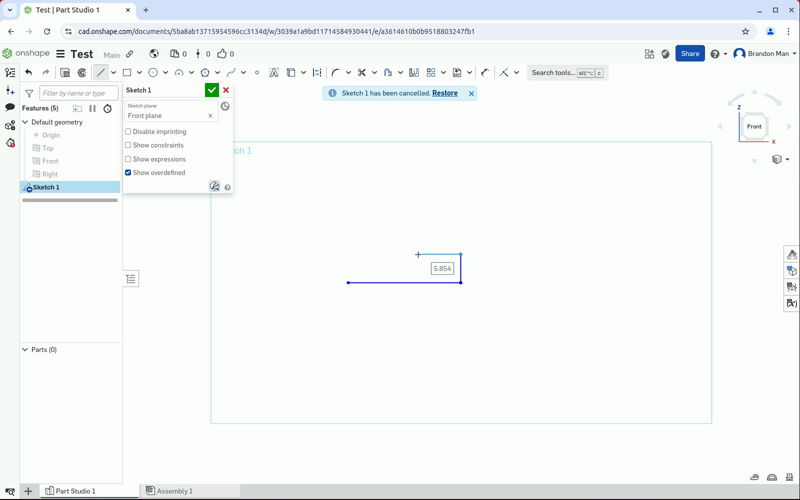
click(418, 254)
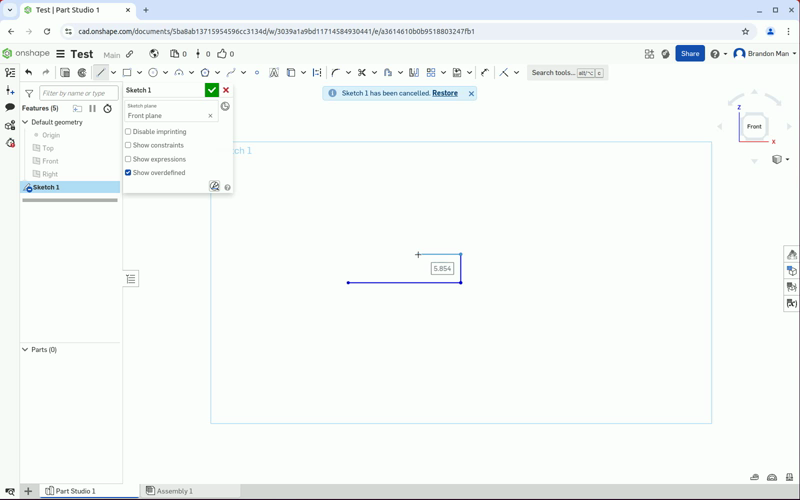
key_up(shift)
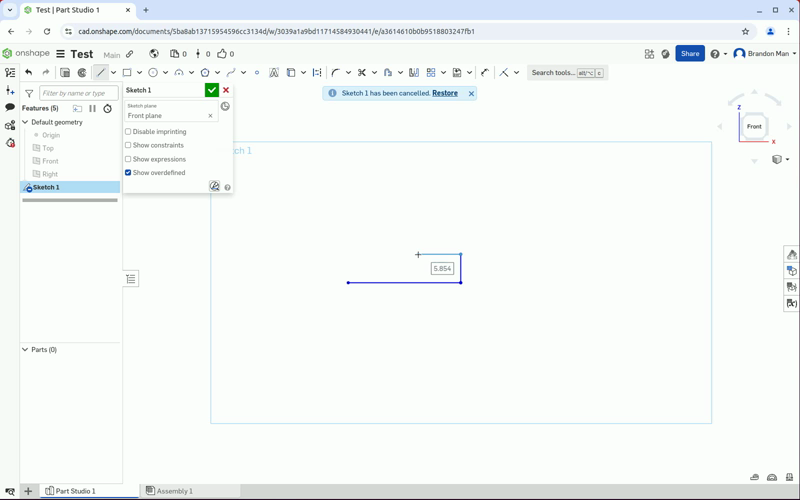
key_down(shift)
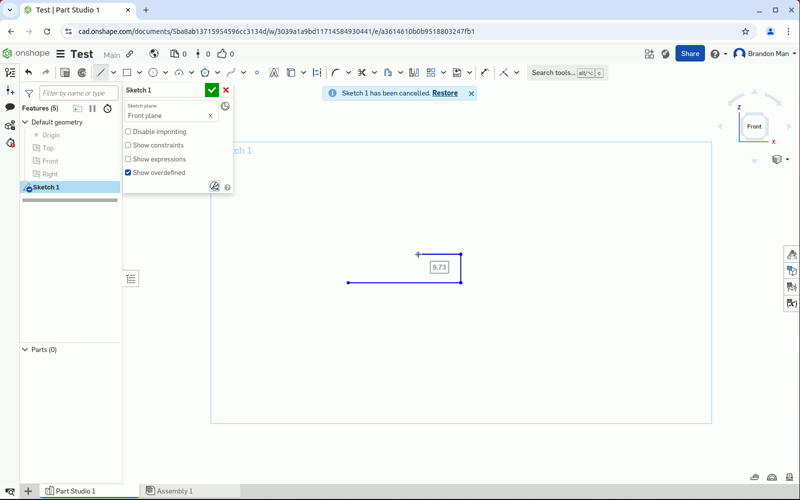
mouse_move(348, 254)
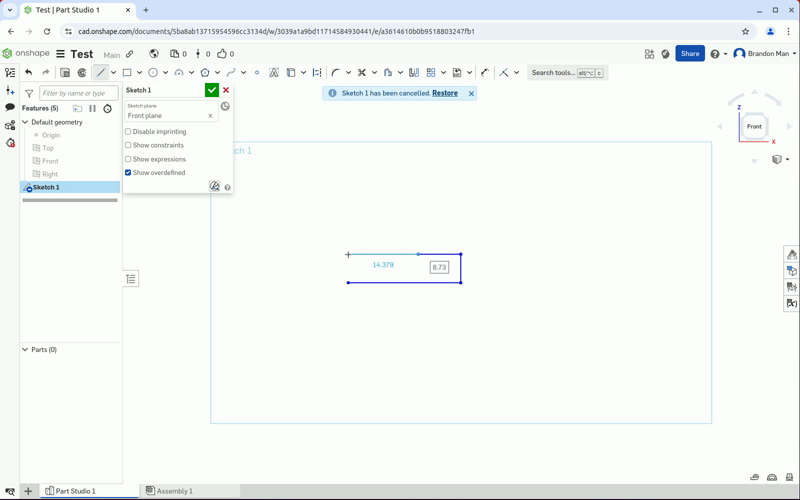
click(348, 254)
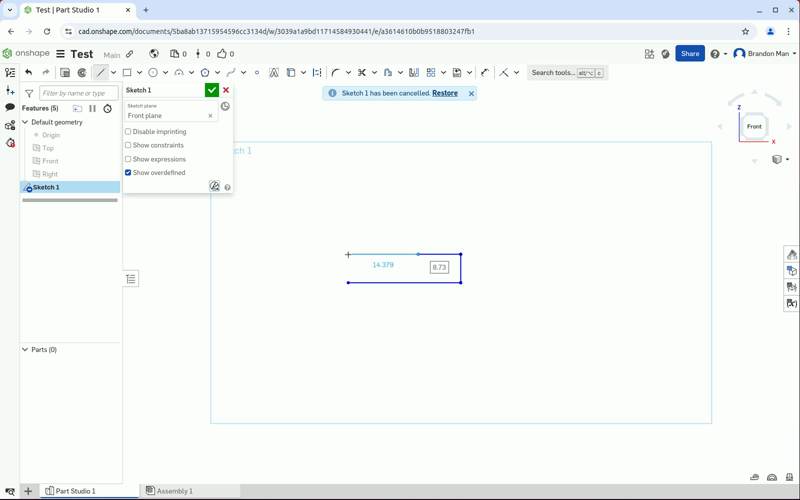
key_up(shift)
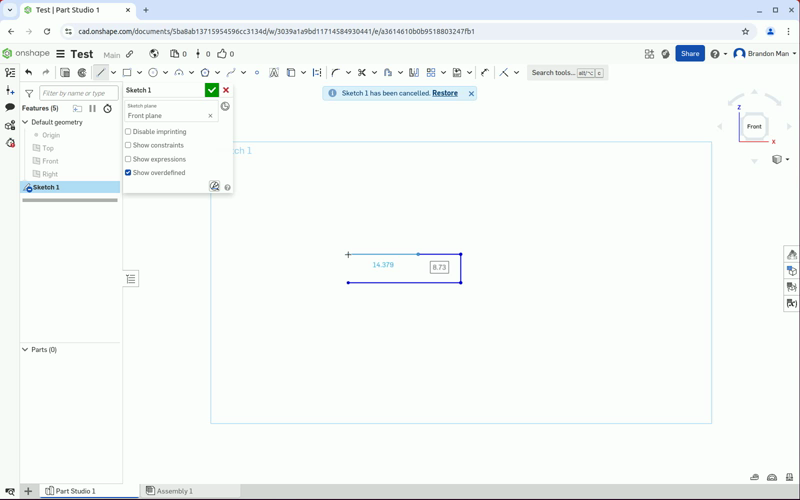
mouse_move(378, 254)
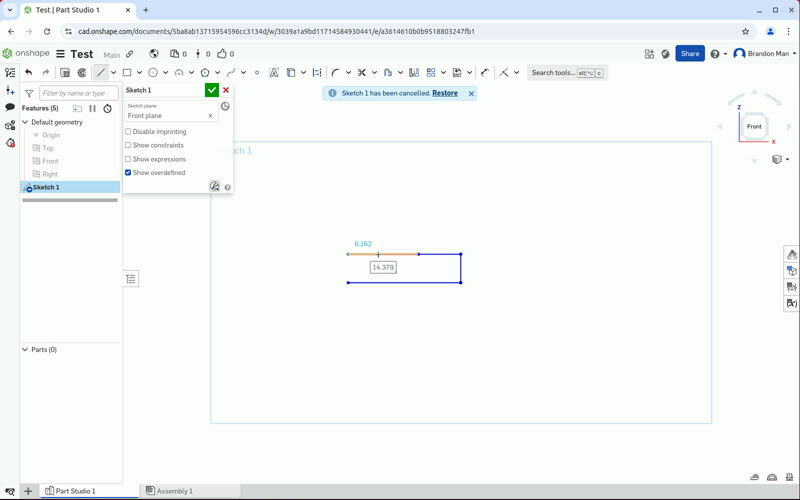
key_down(shift)
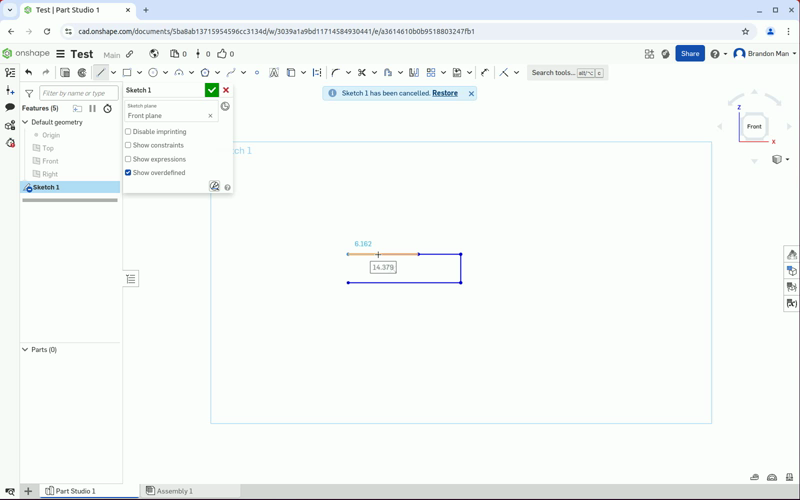
mouse_move(348, 282)
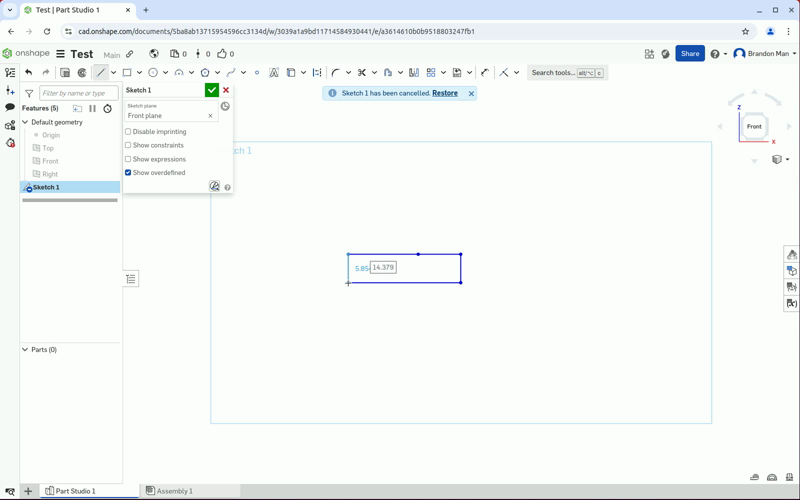
key_up(shift)
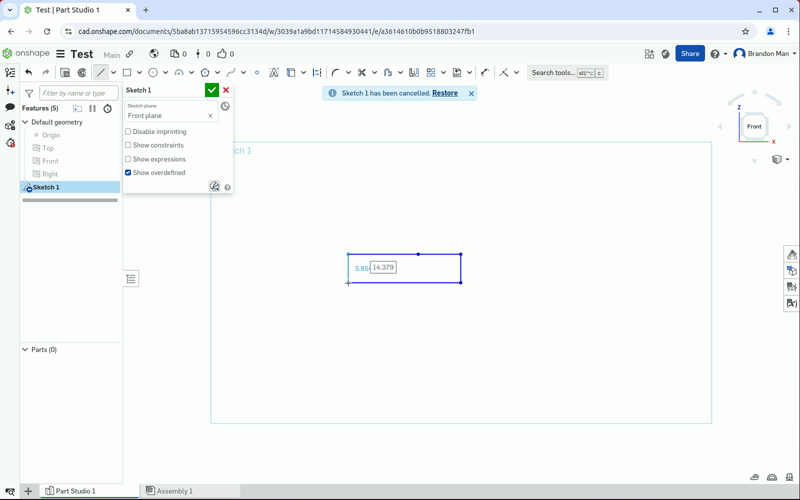
click(348, 282)
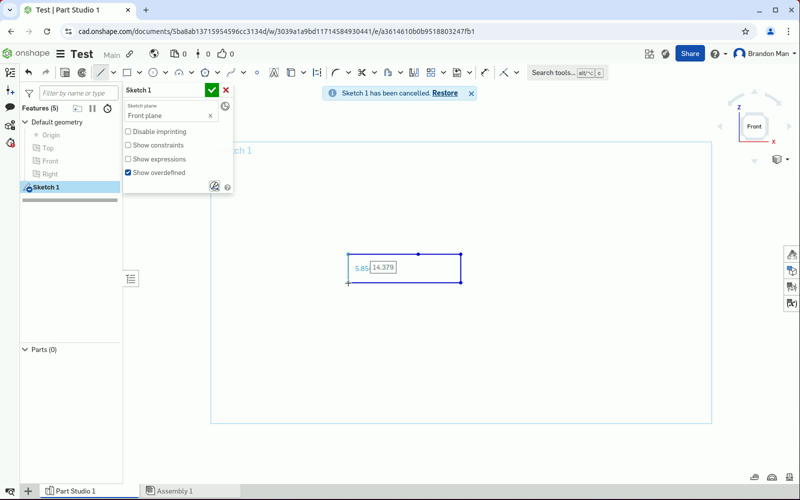
key(esc)
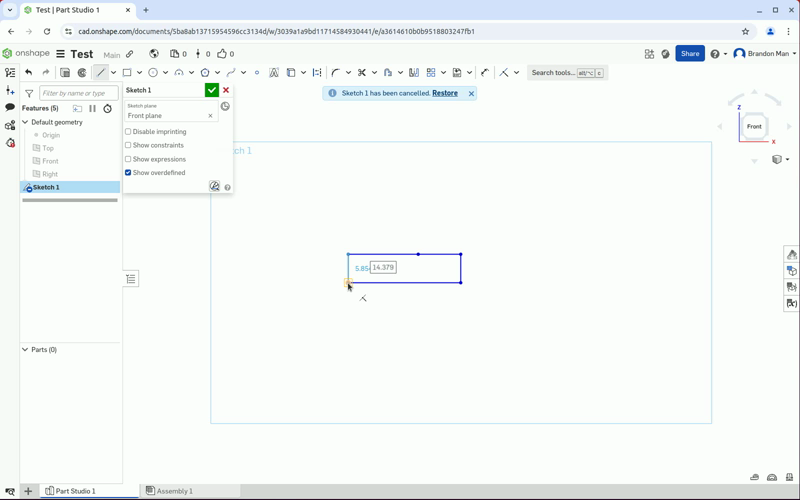
mouse_move(382, 267)
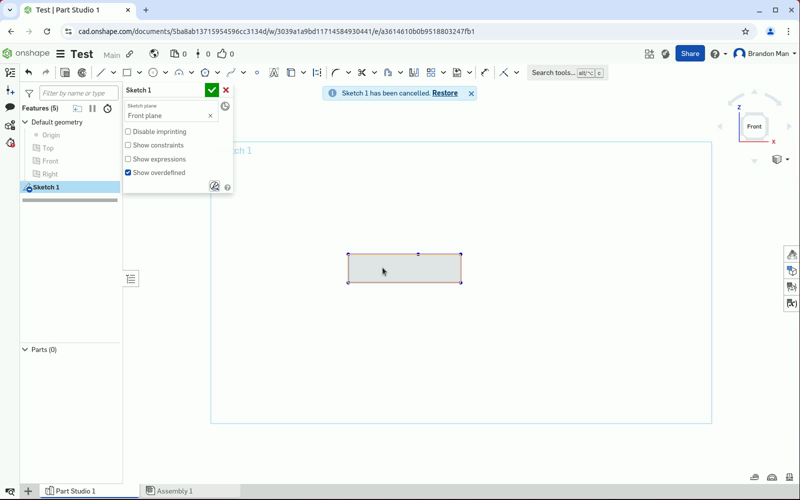
click(382, 267)
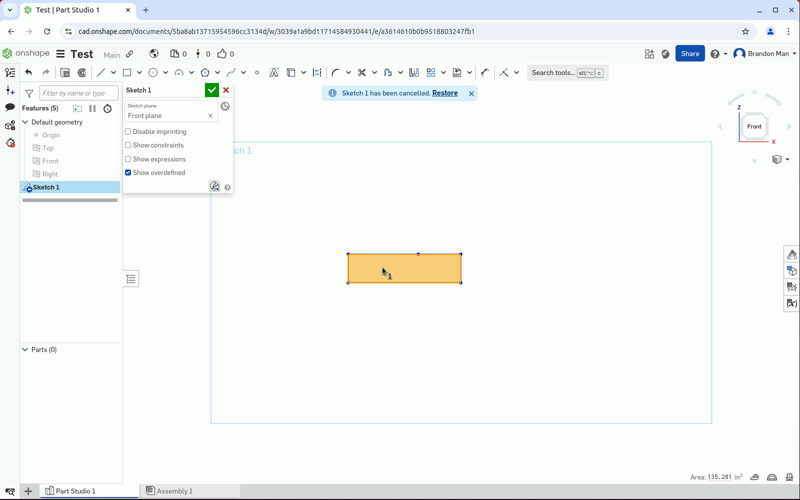
mouse_move(73, 352)
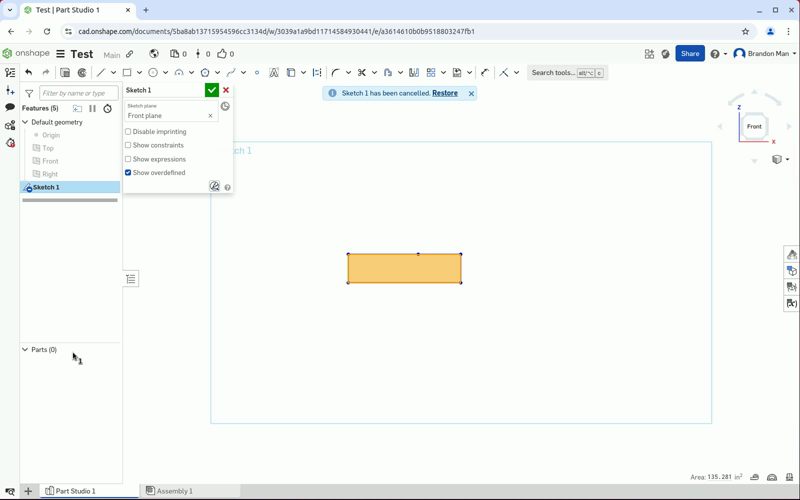
key(shift+y)
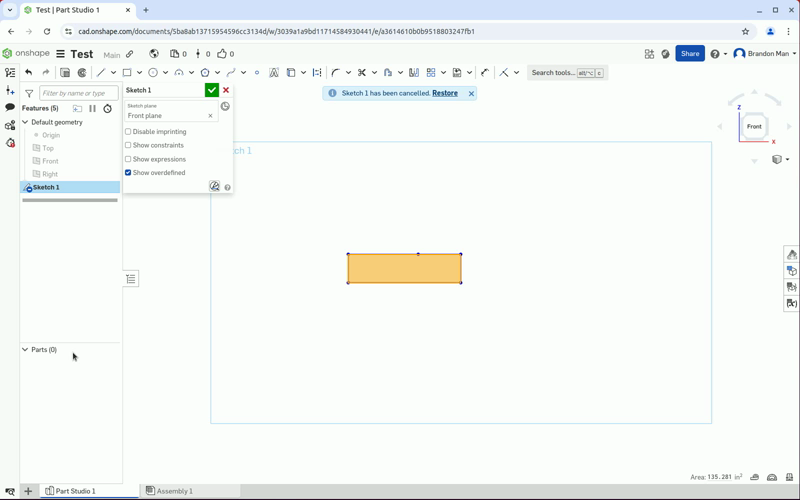
key(shift+e)
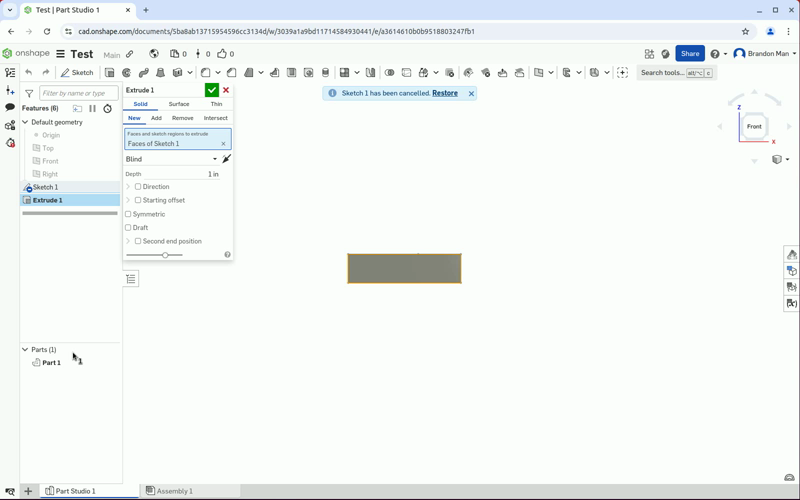
mouse_move(143, 106)
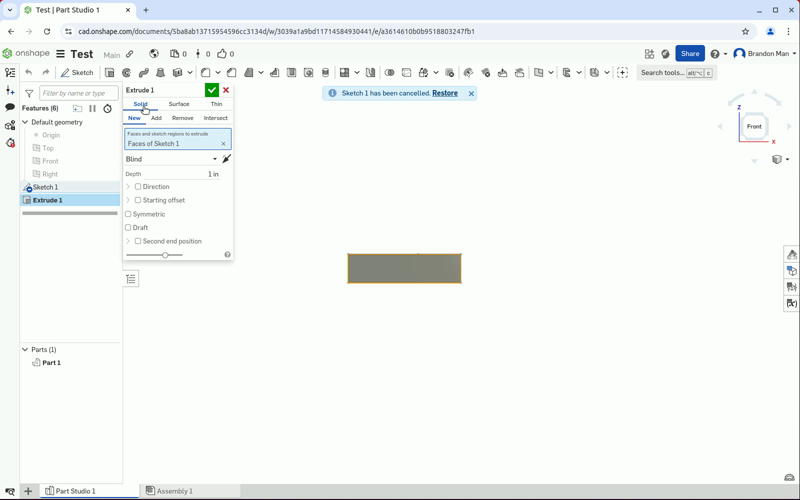
click(143, 106)
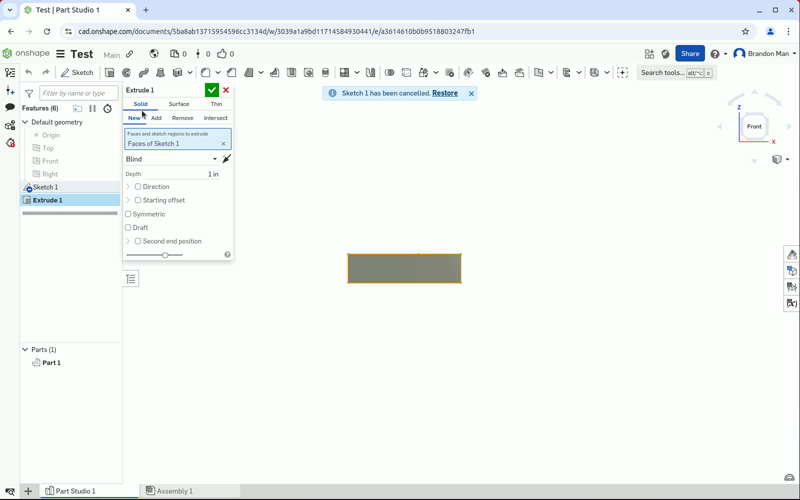
mouse_move(137, 120)
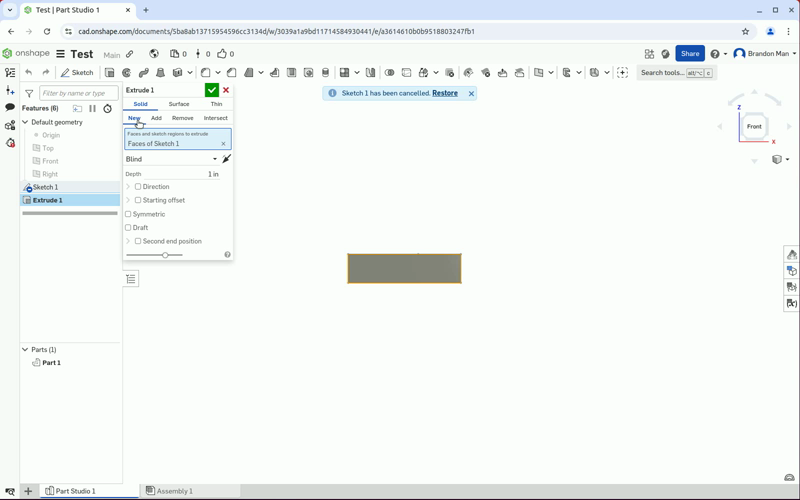
click(137, 120)
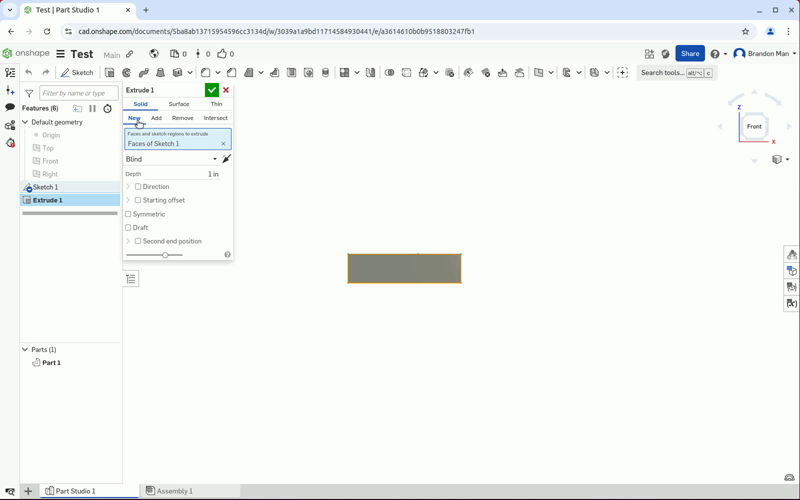
key(tab, 4)
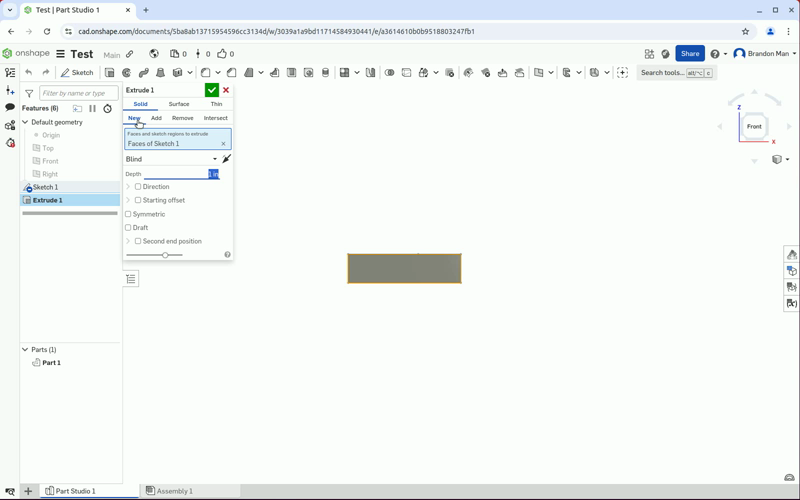
text(8.666)
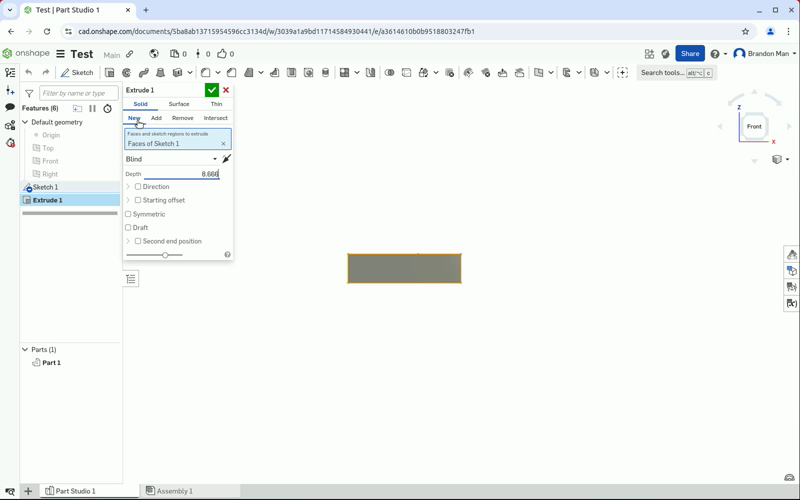
key(enter)
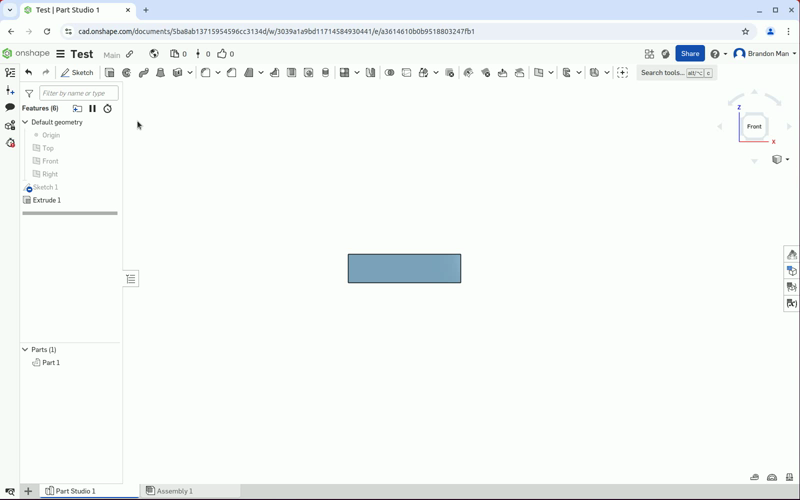
key(shift+h)
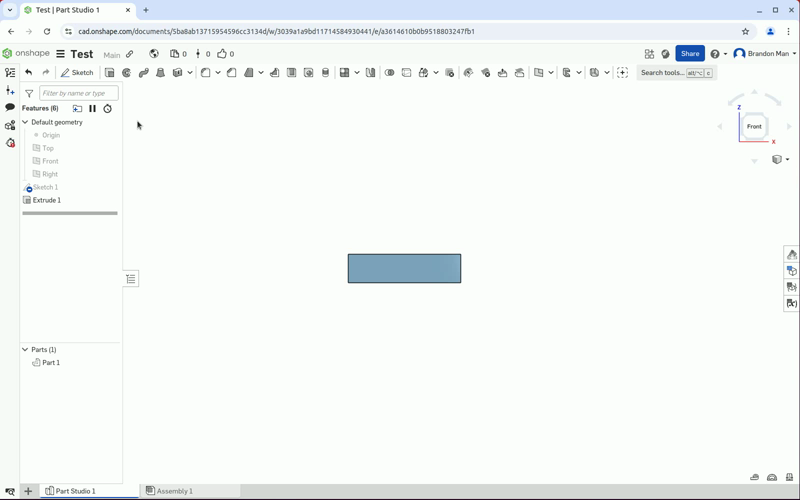
key(shift+h)
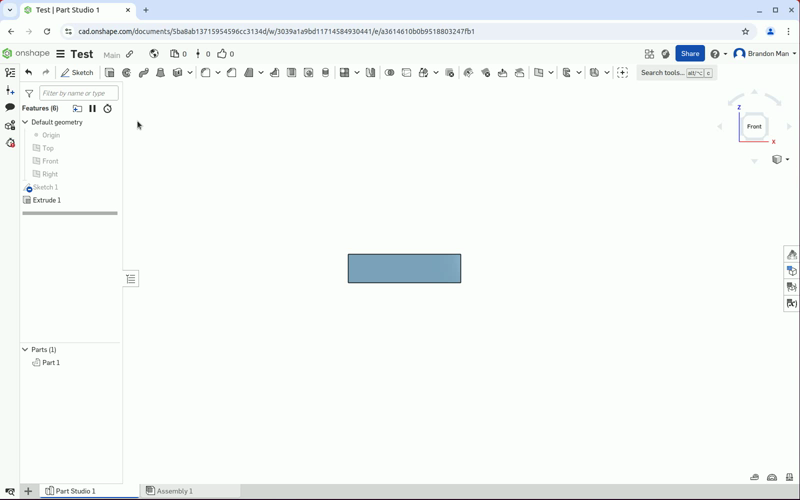
mouse_move(73, 189)
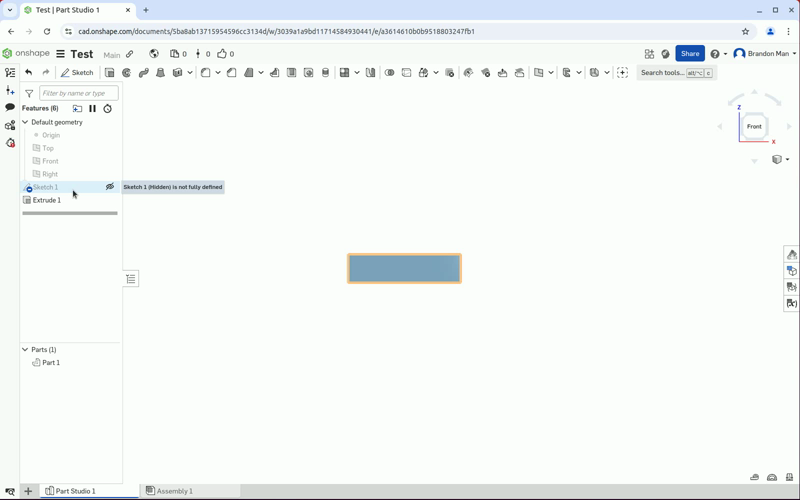
click(73, 189)
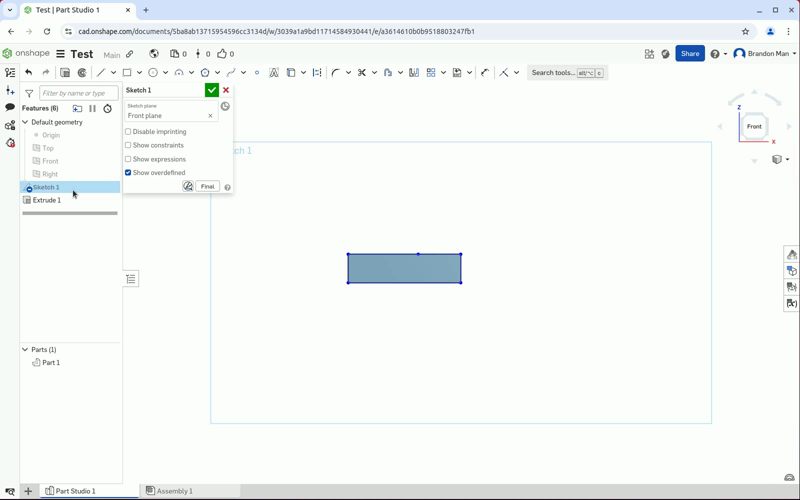
mouse_move(229, 92)
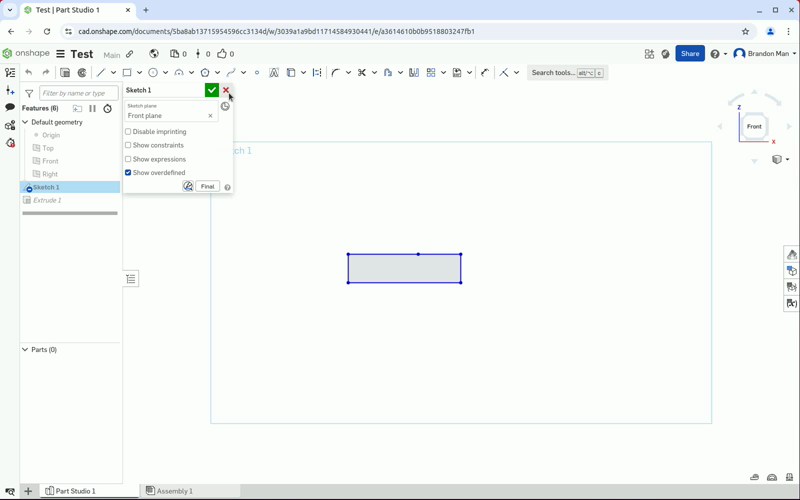
click(229, 92)
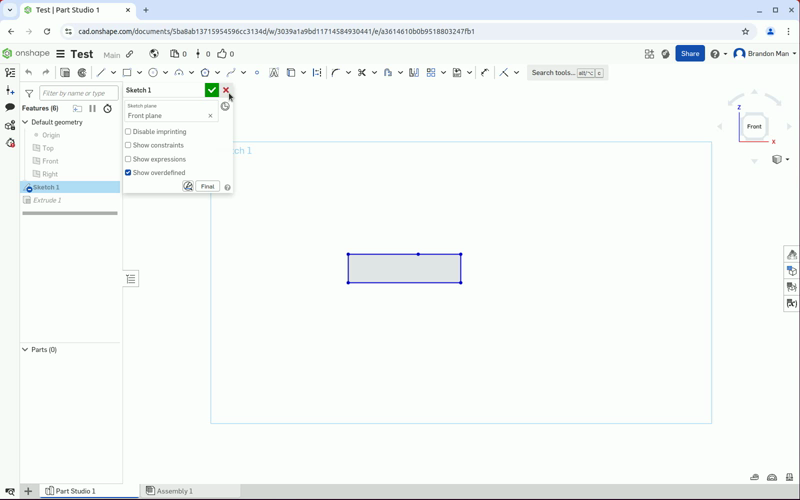
key(shift+s)
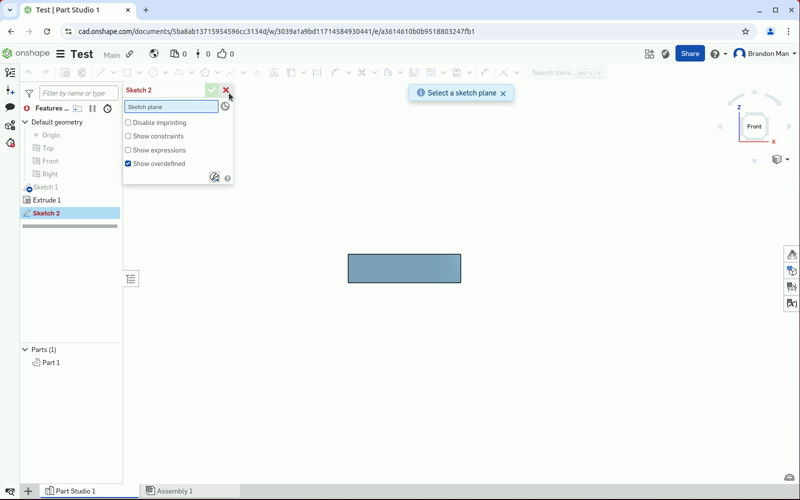
mouse_move(73, 163)
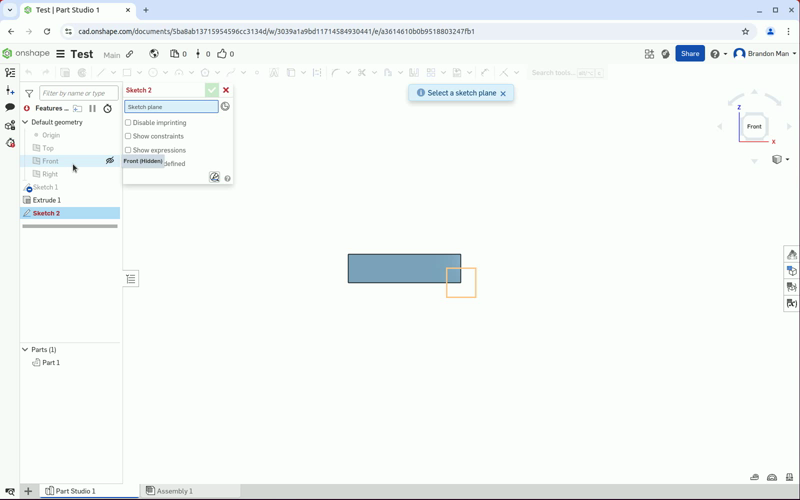
click(73, 163)
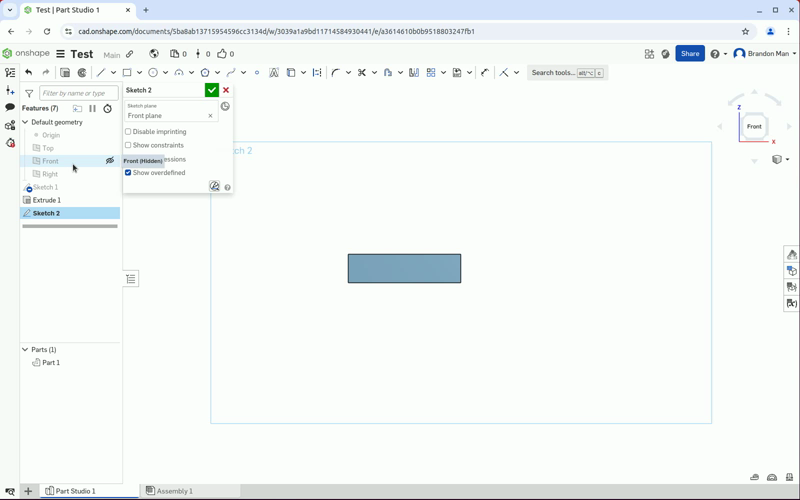
mouse_move(73, 352)
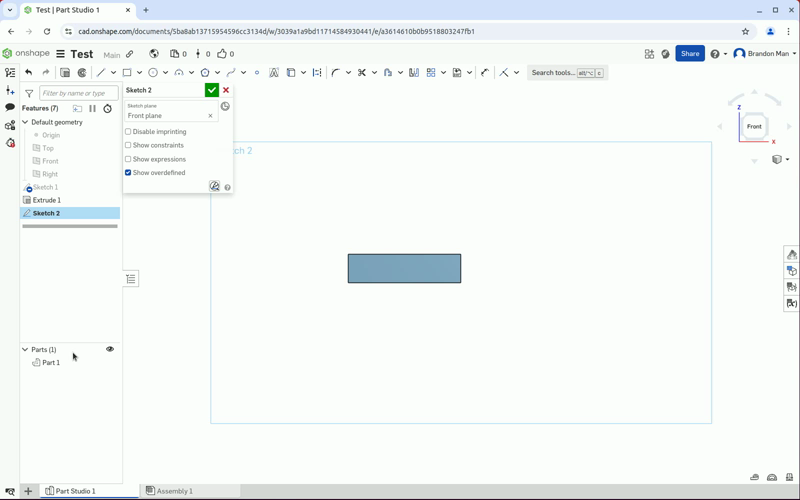
key(y)
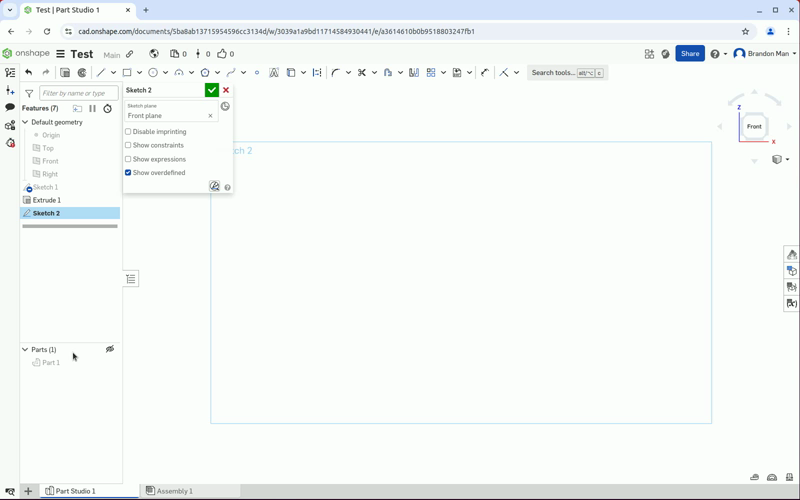
key(l)
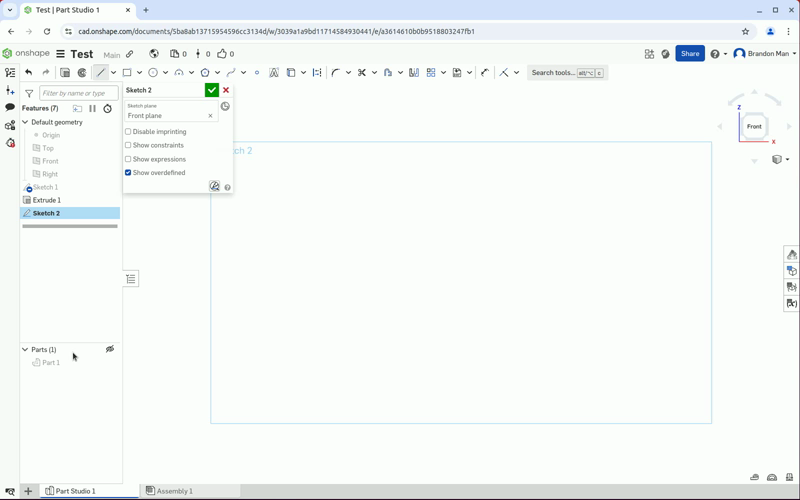
key_down(shift)
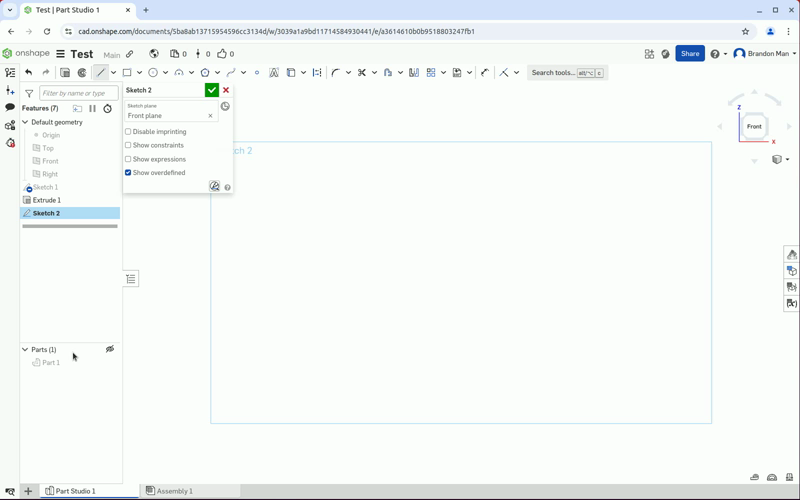
mouse_move(348, 254)
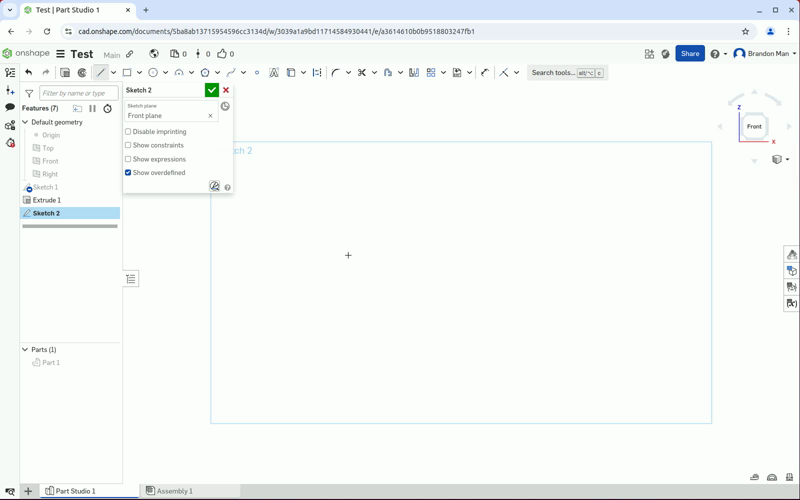
click(348, 254)
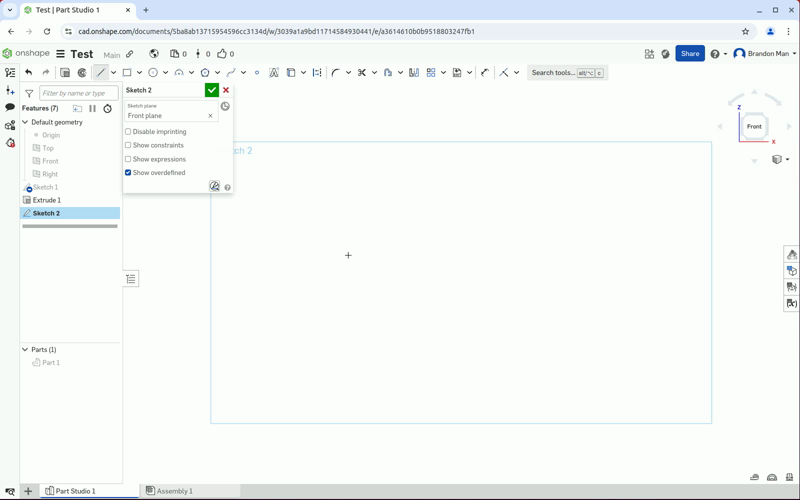
key_up(shift)
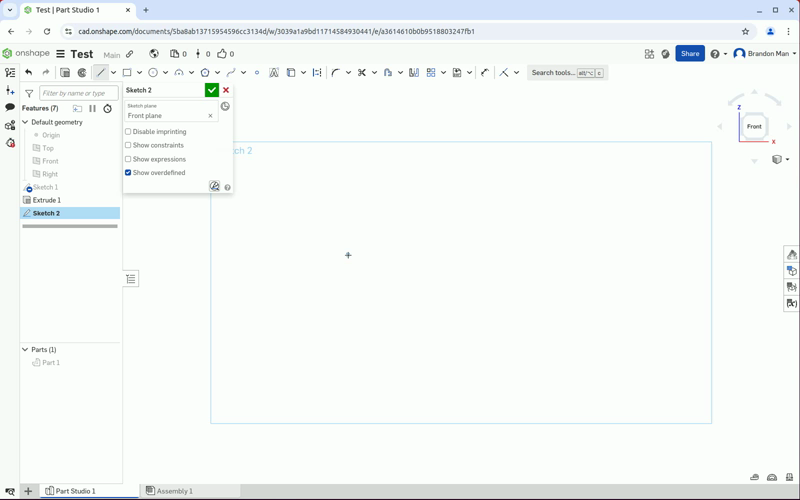
key_down(shift)
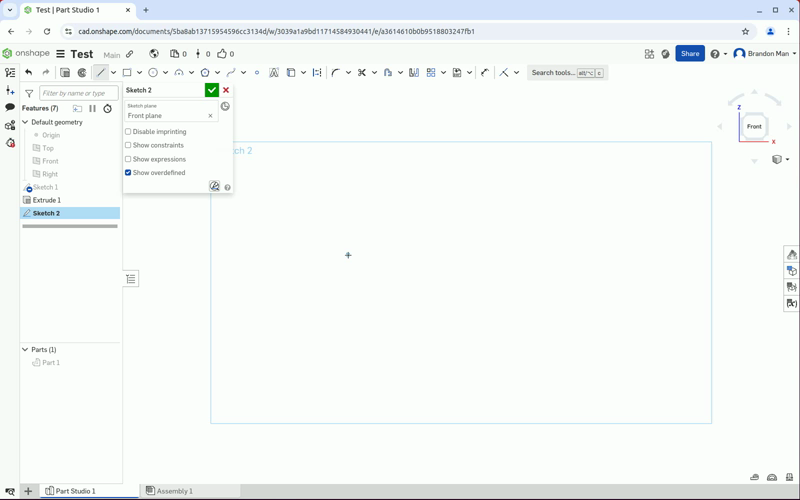
mouse_move(419, 254)
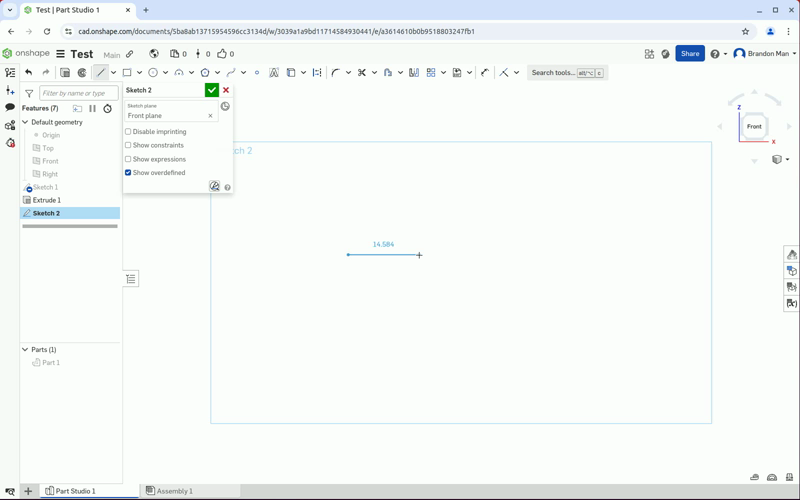
click(419, 254)
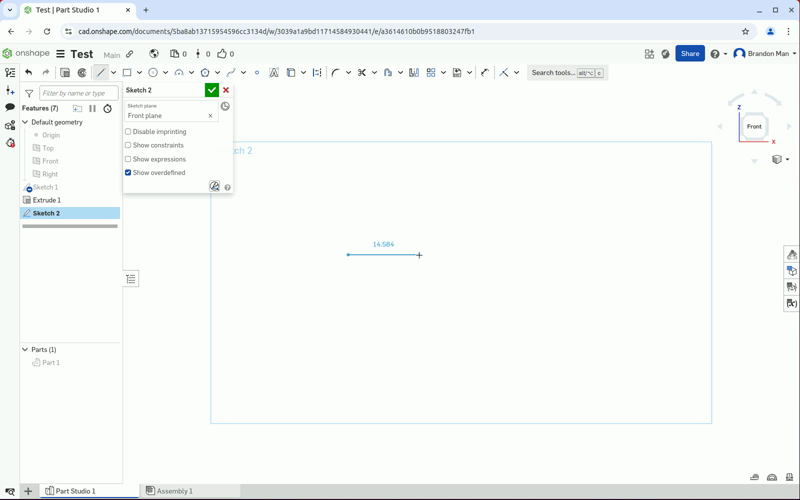
key_up(shift)
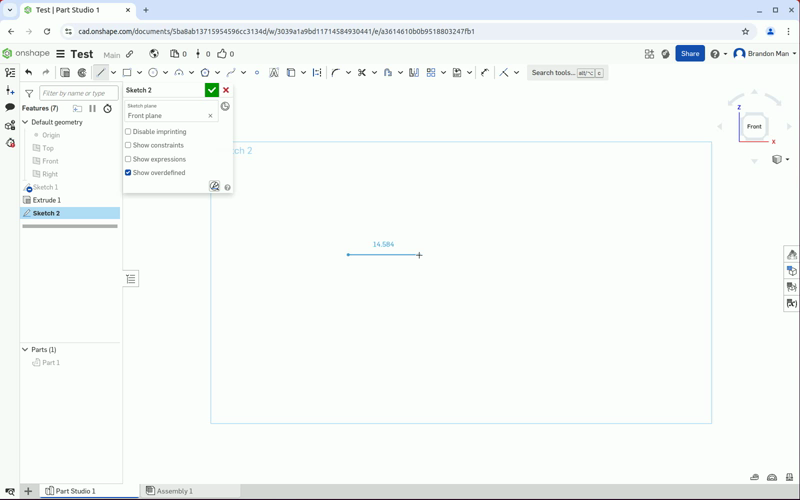
key_down(shift)
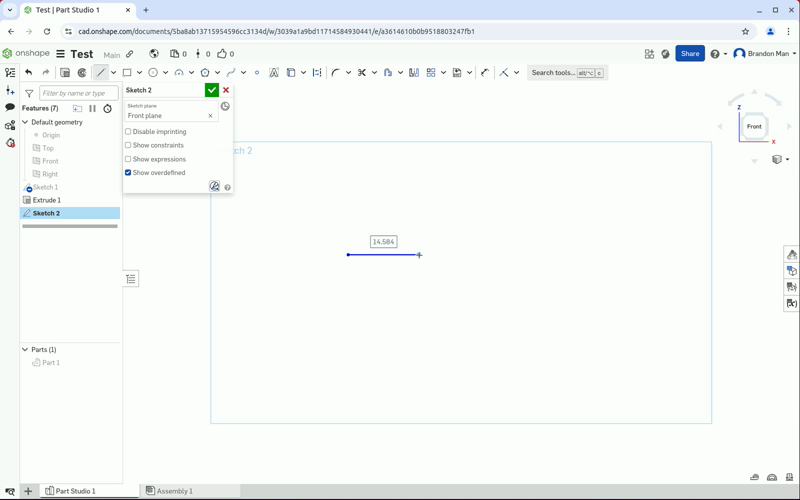
mouse_move(449, 254)
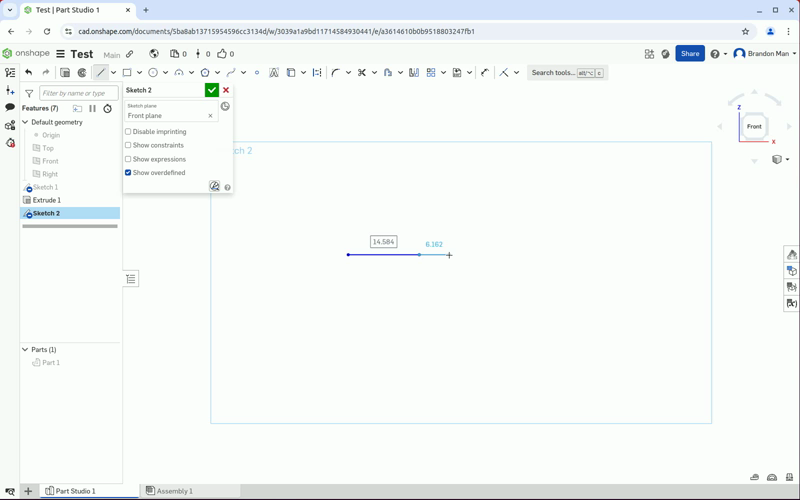
mouse_move(419, 240)
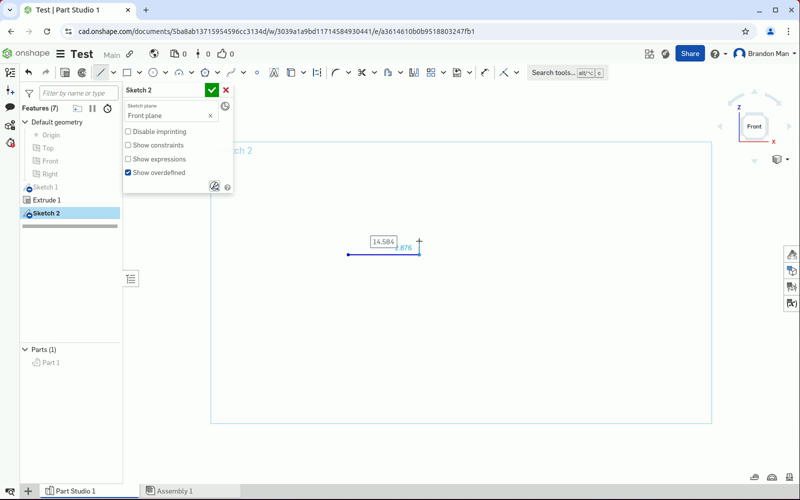
click(419, 240)
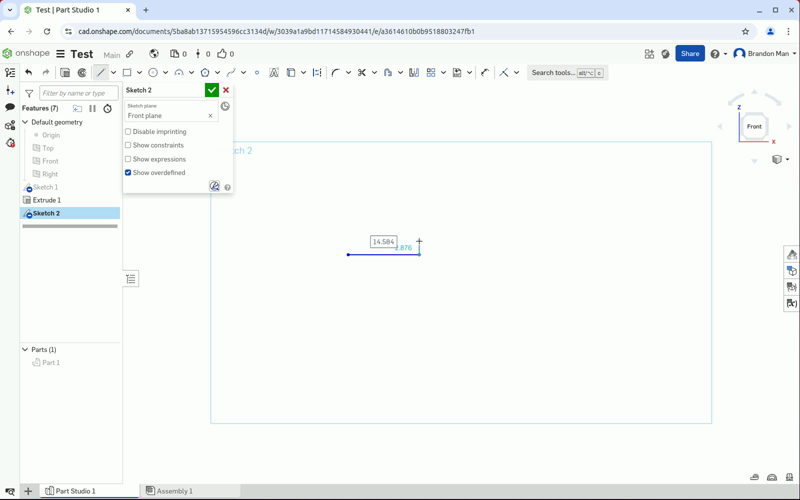
key_up(shift)
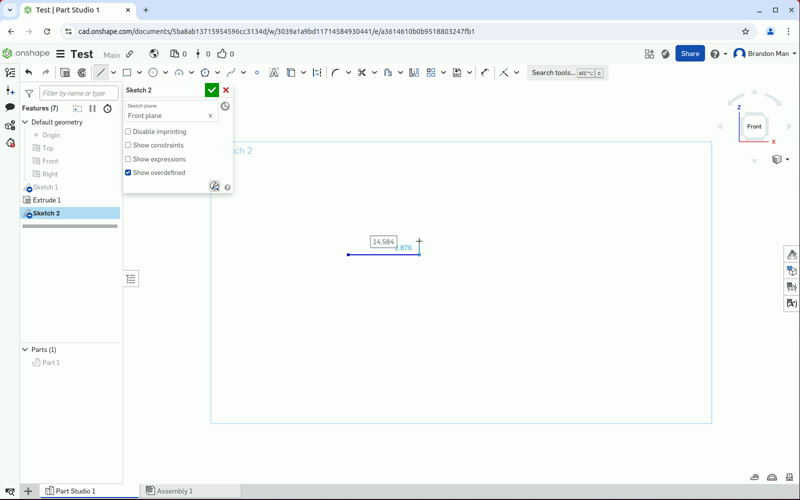
key_down(shift)
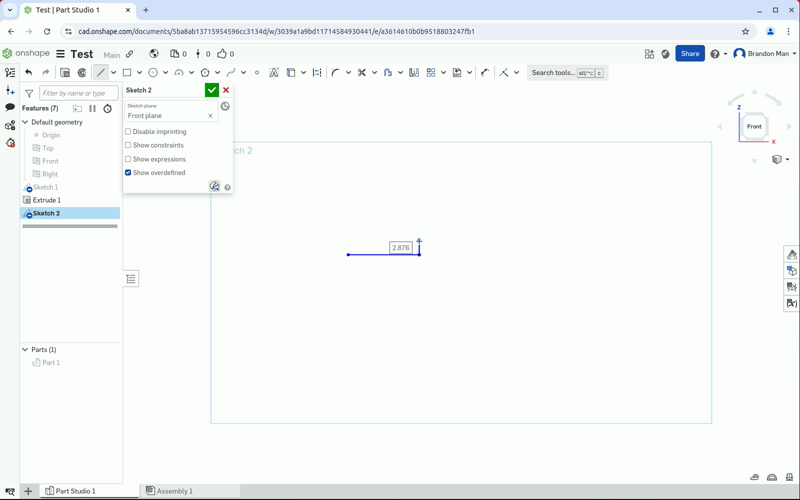
mouse_move(449, 240)
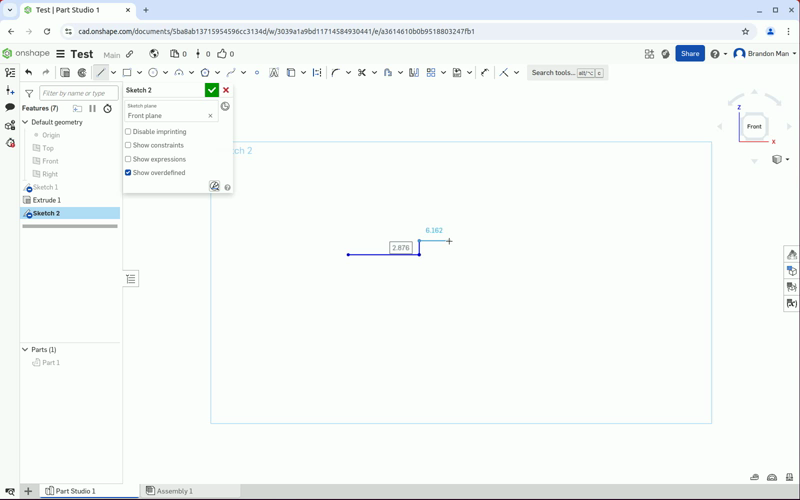
mouse_move(362, 240)
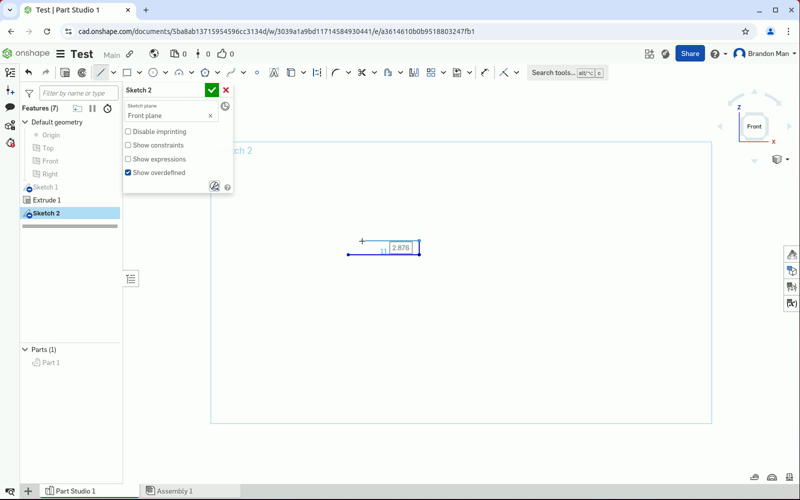
click(362, 240)
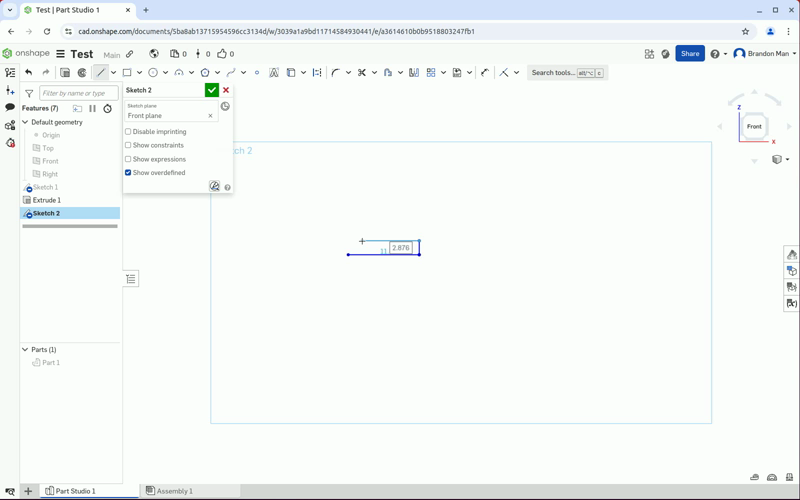
key_up(shift)
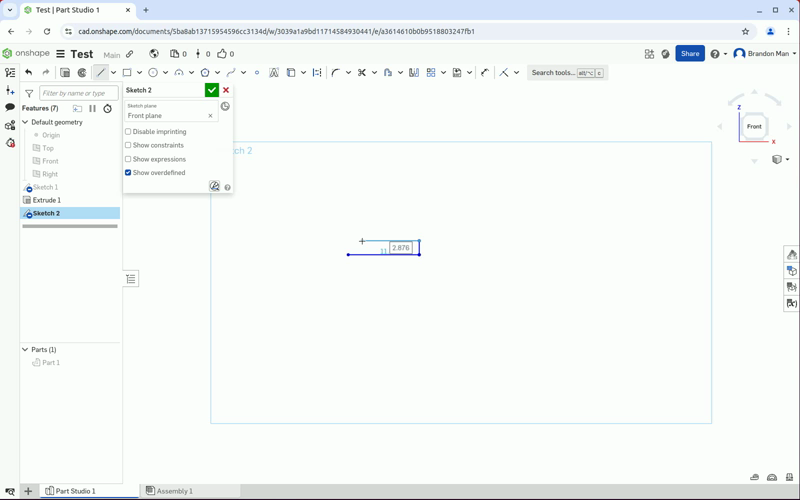
key_down(shift)
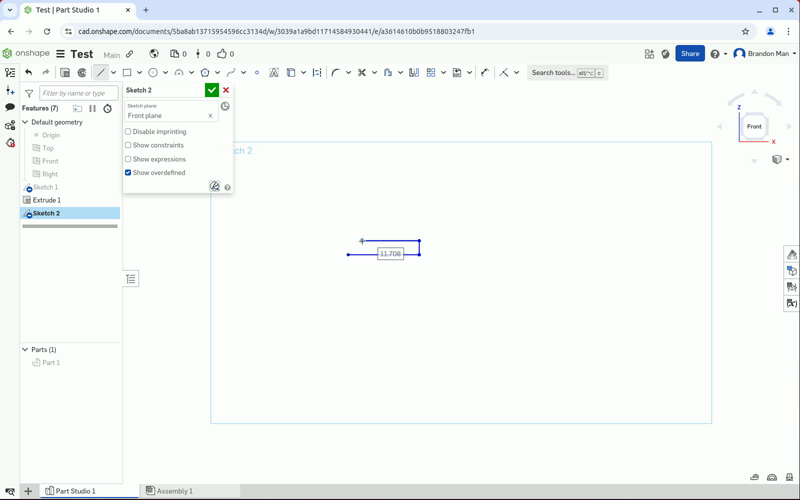
mouse_move(392, 240)
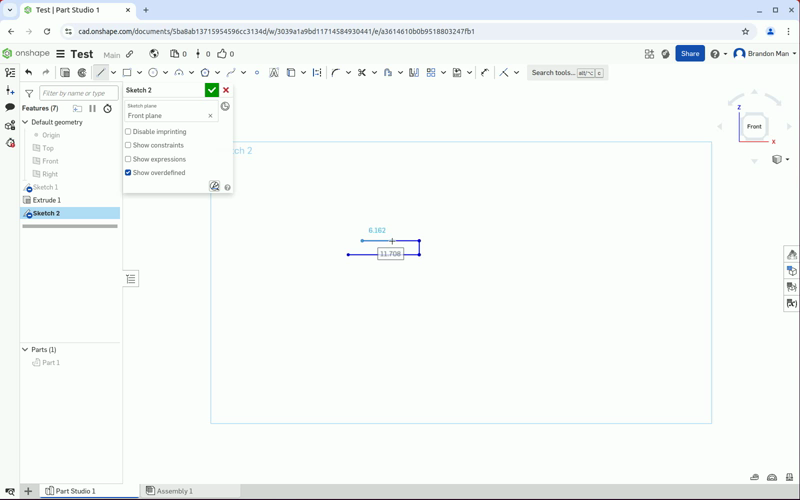
mouse_move(348, 240)
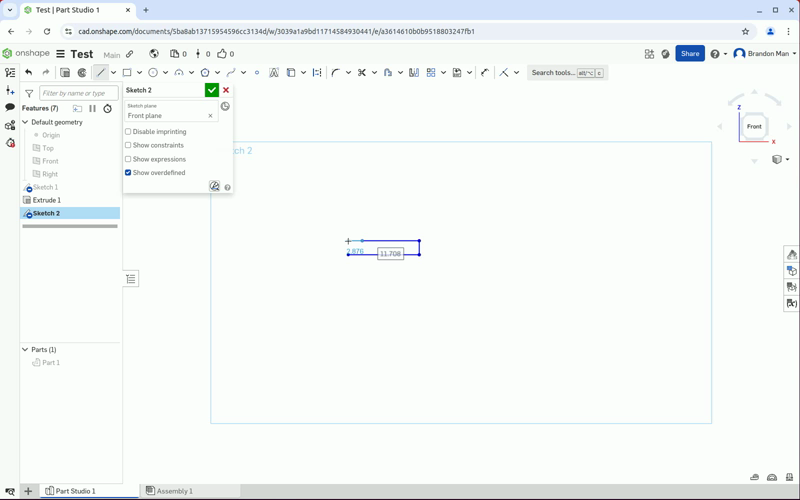
click(348, 240)
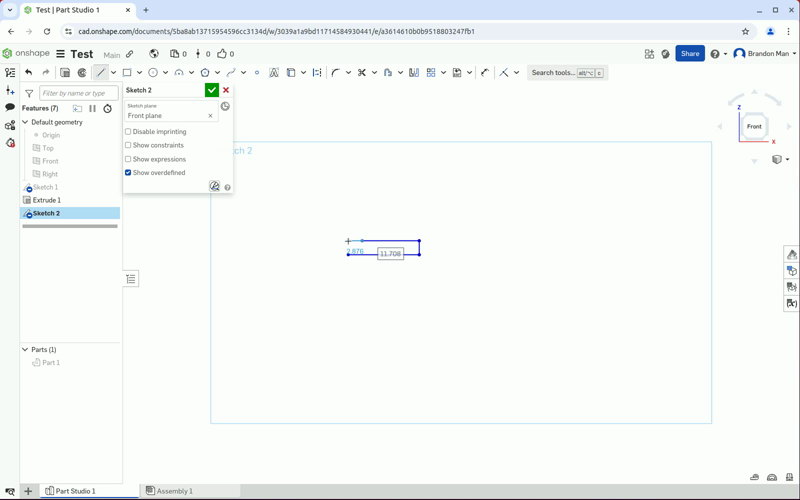
key_up(shift)
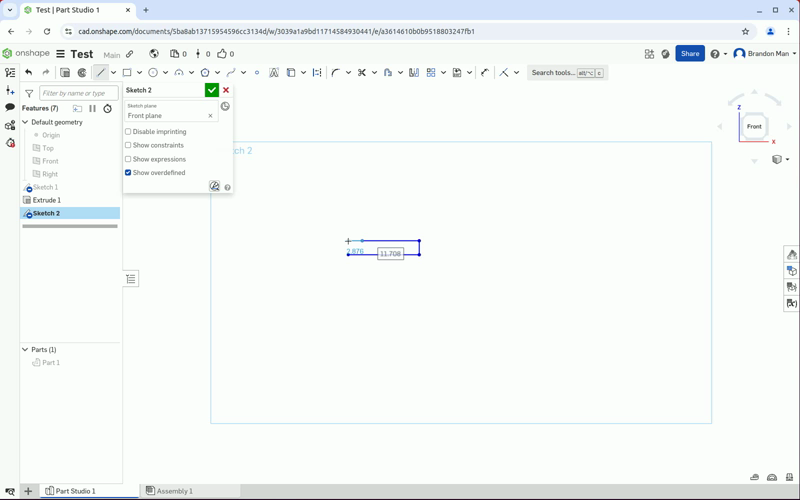
mouse_move(378, 240)
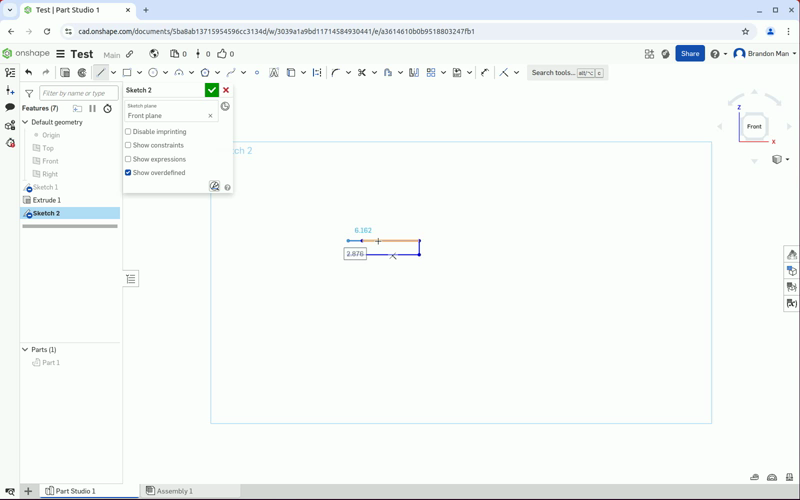
key_down(shift)
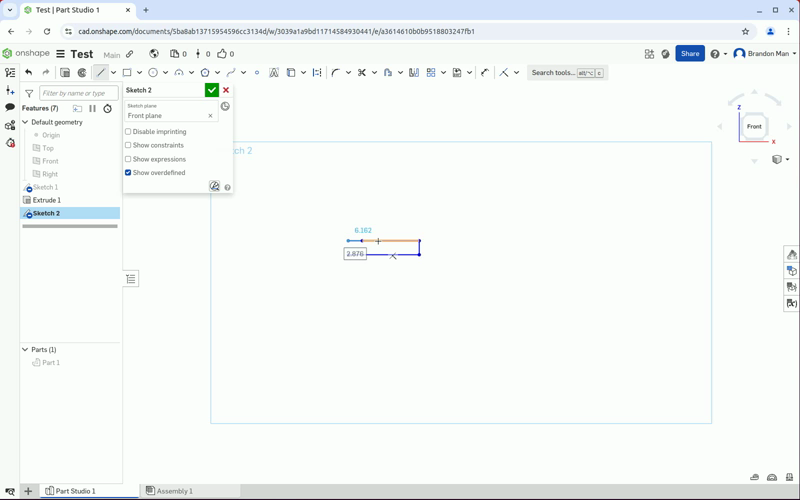
mouse_move(348, 254)
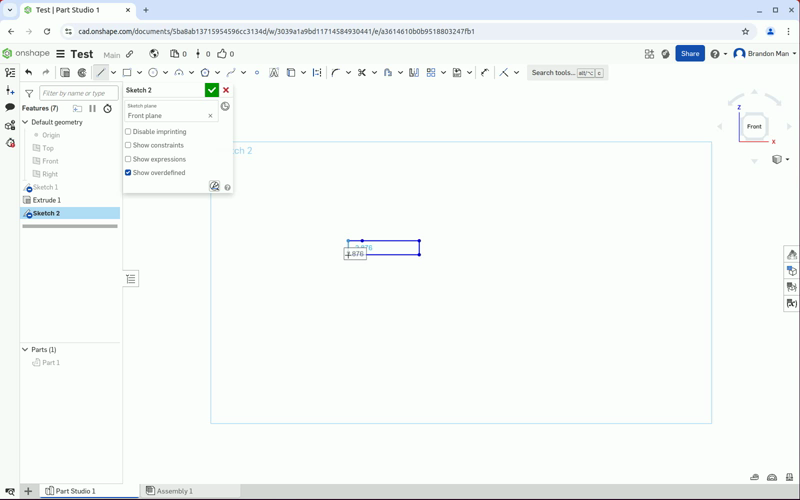
key_up(shift)
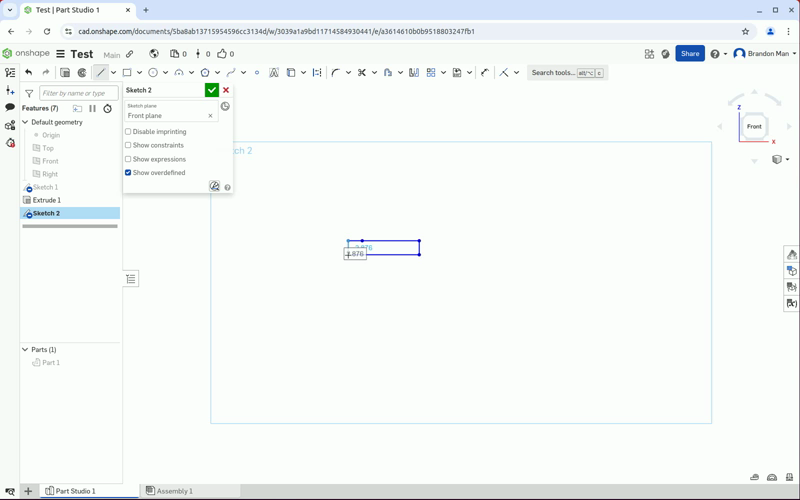
click(348, 254)
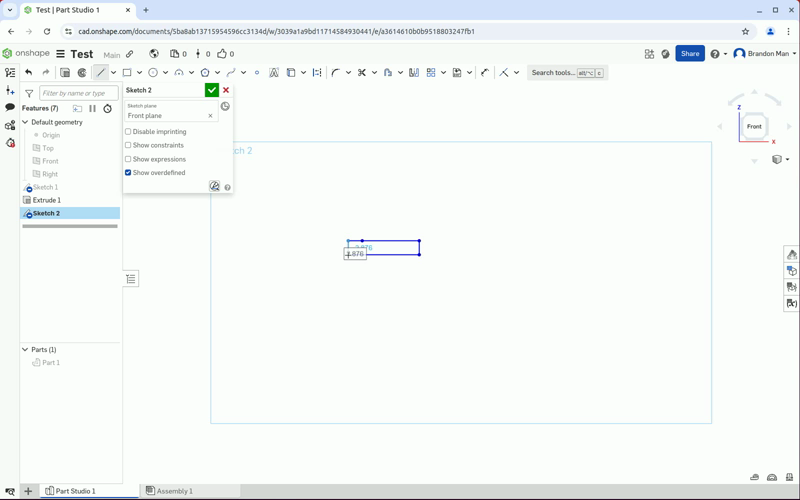
key(esc)
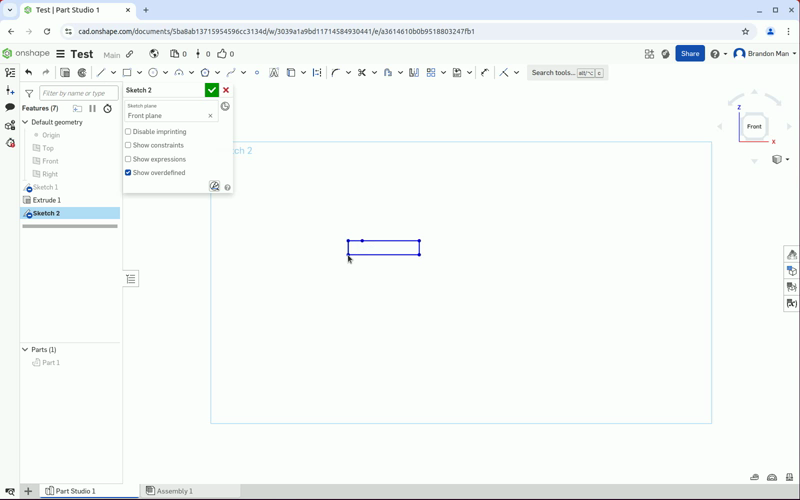
mouse_move(406, 244)
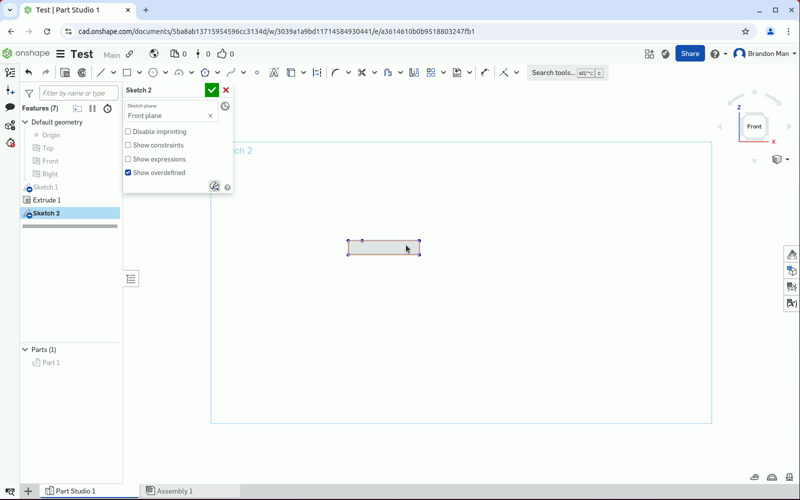
scroll(6)
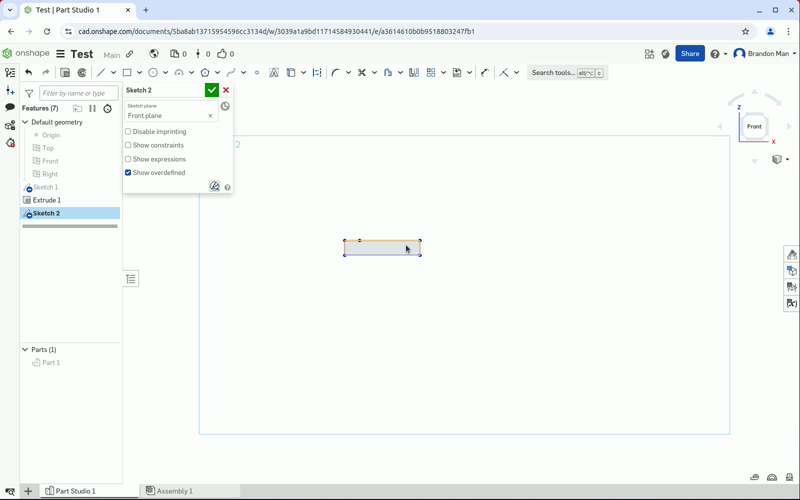
scroll(6)
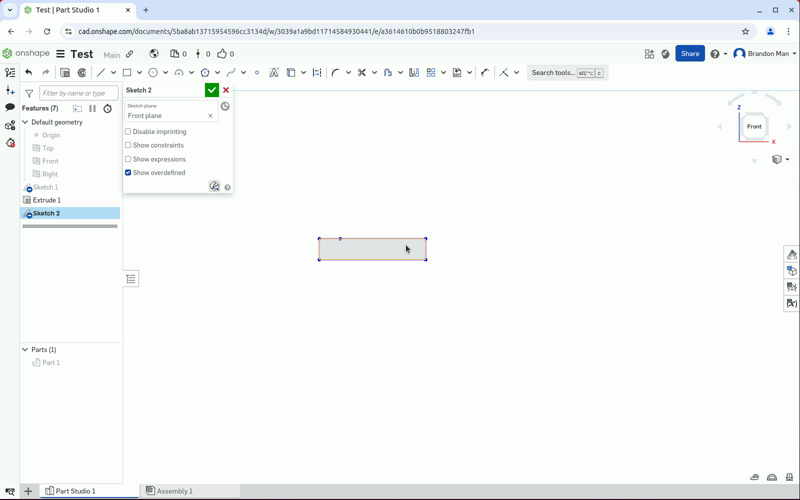
scroll(6)
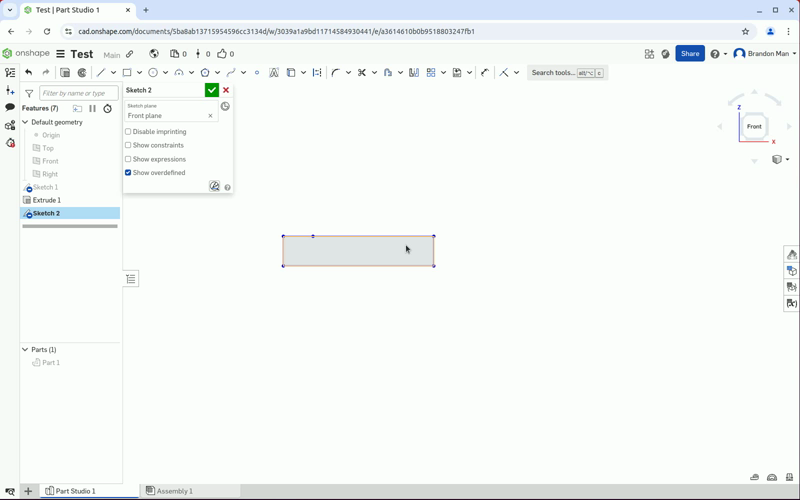
scroll(6)
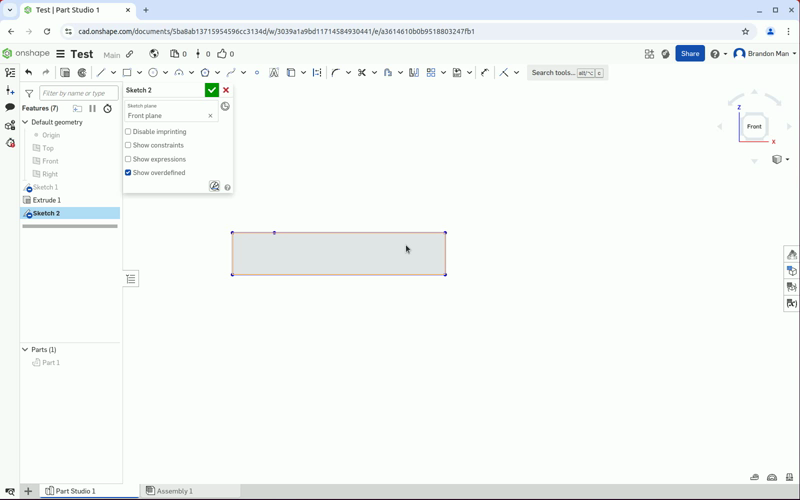
scroll(6)
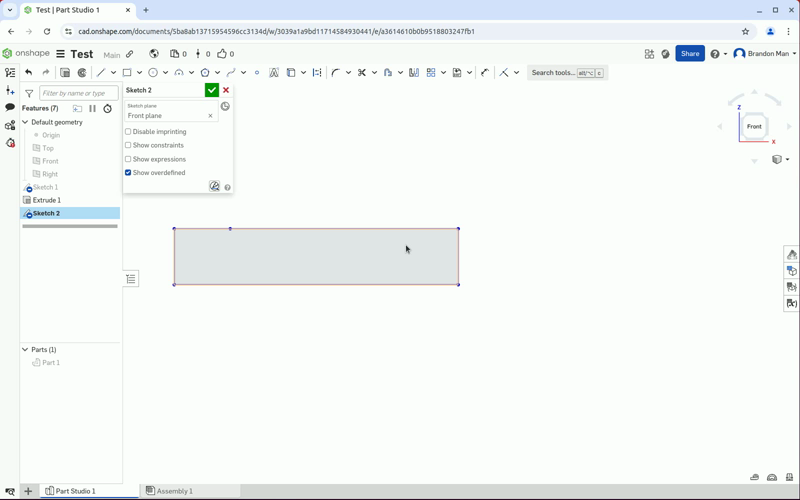
scroll(6)
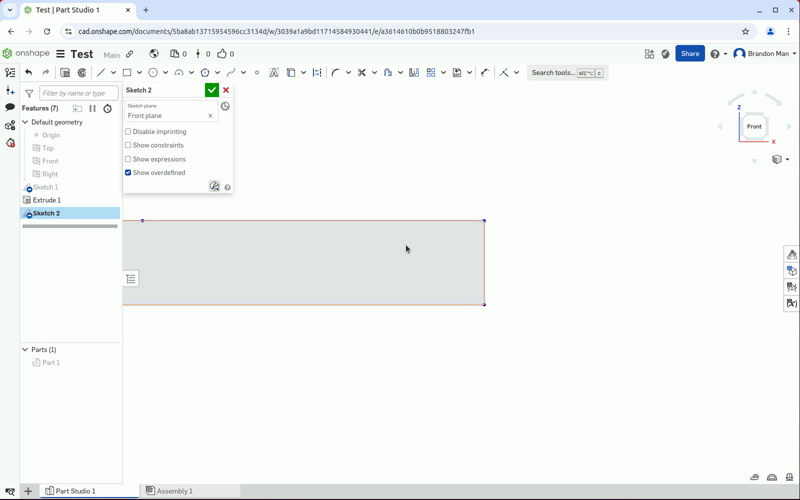
scroll(6)
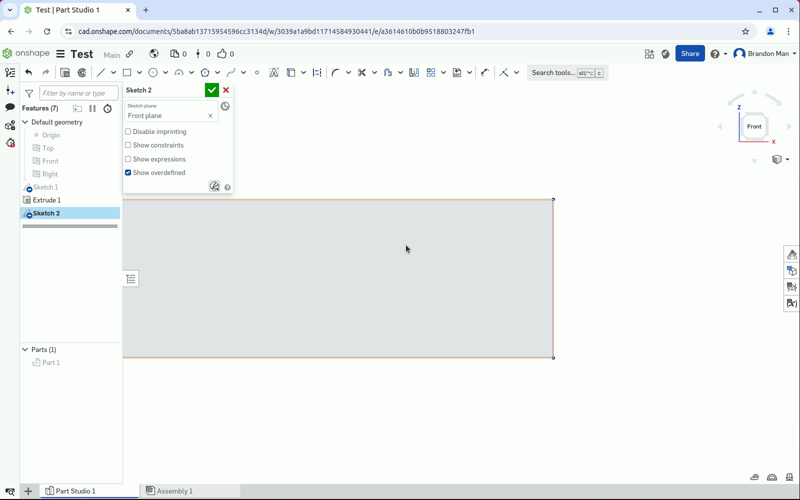
click(406, 244)
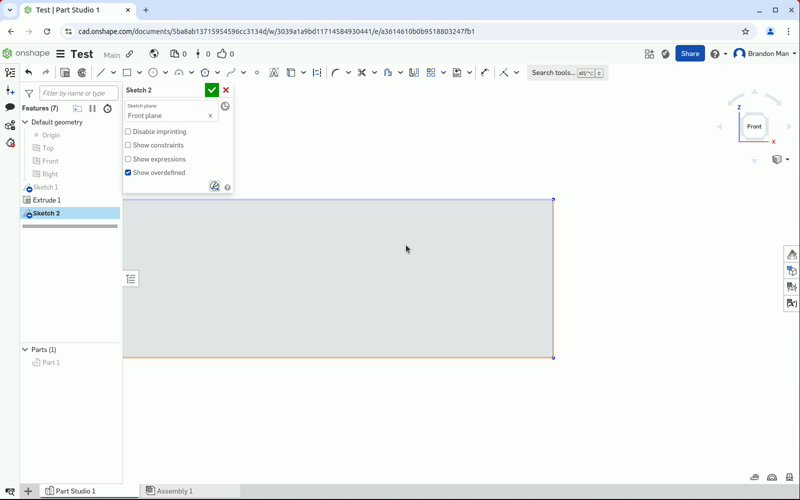
scroll(-6)
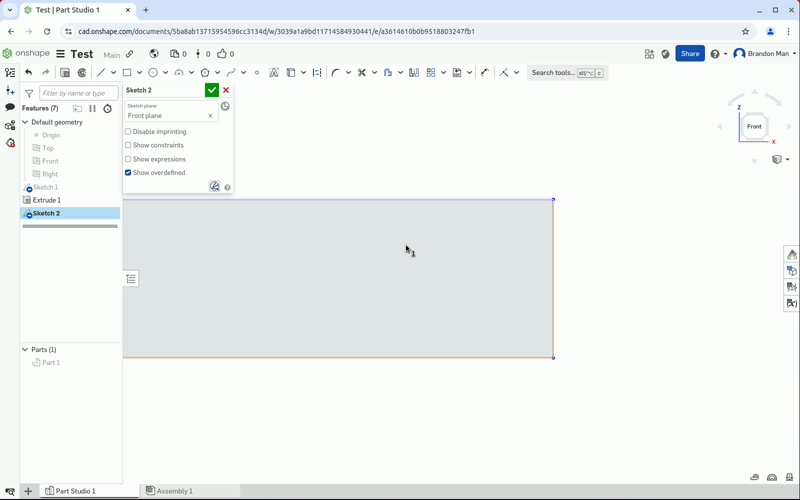
scroll(-6)
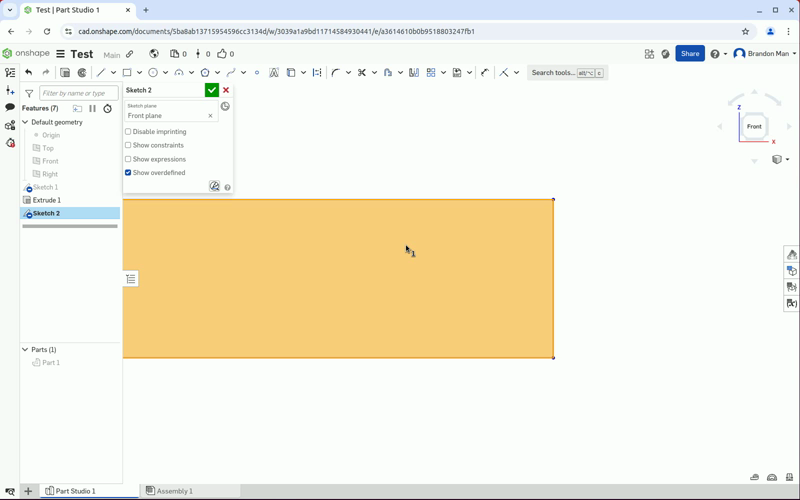
scroll(-6)
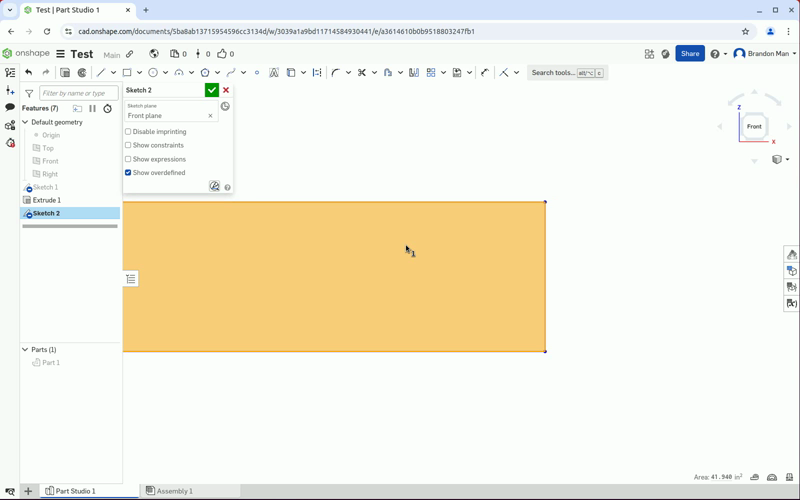
scroll(-6)
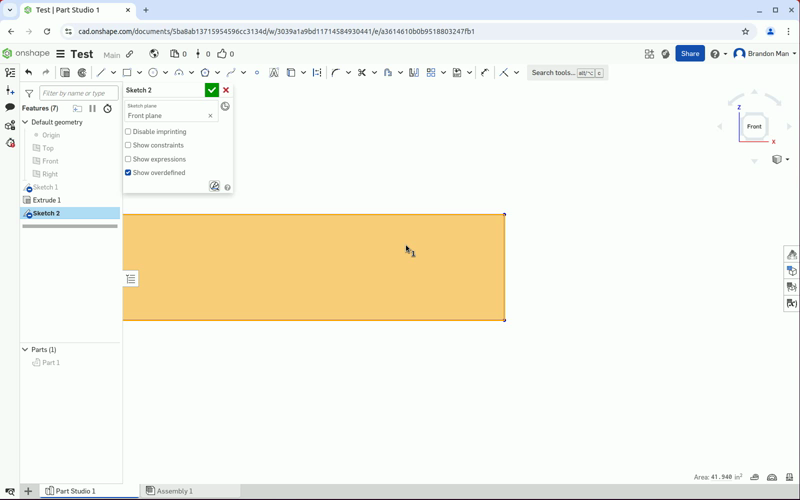
scroll(-6)
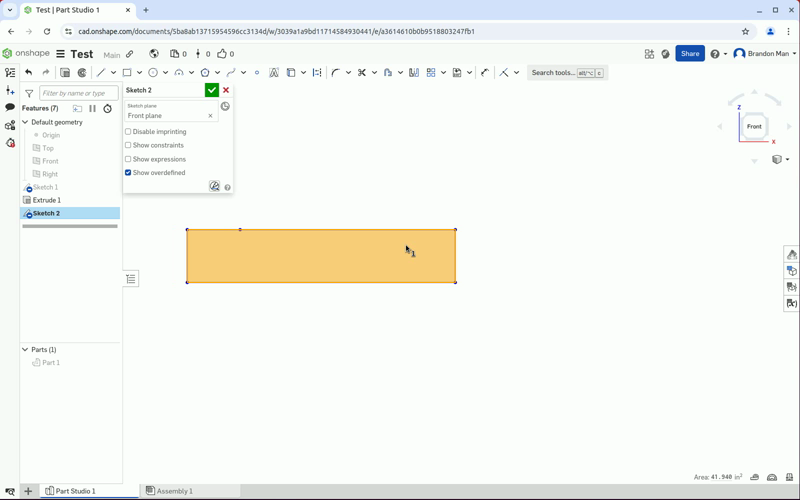
scroll(-6)
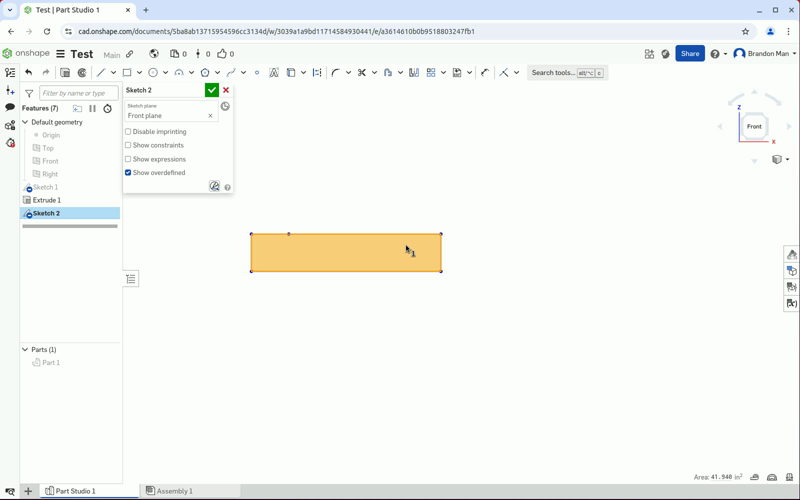
scroll(-6)
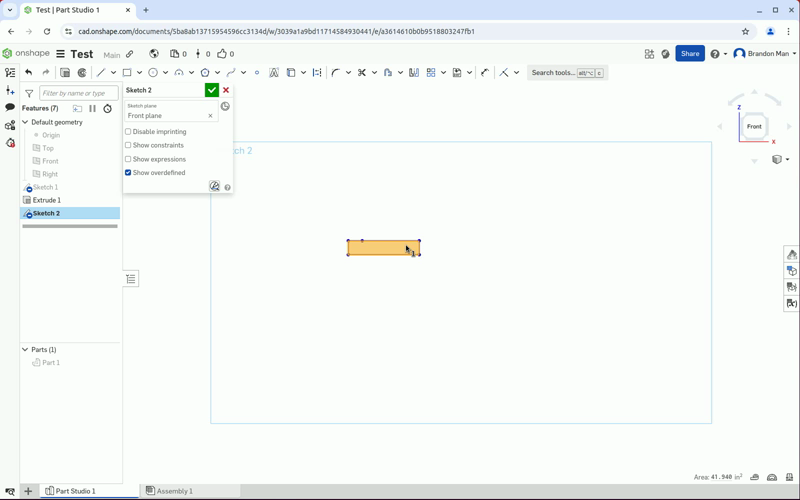
mouse_move(73, 352)
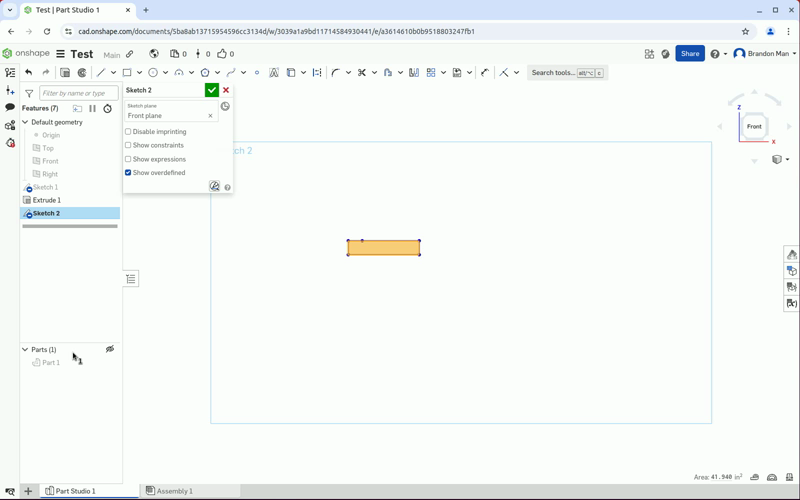
key(shift+y)
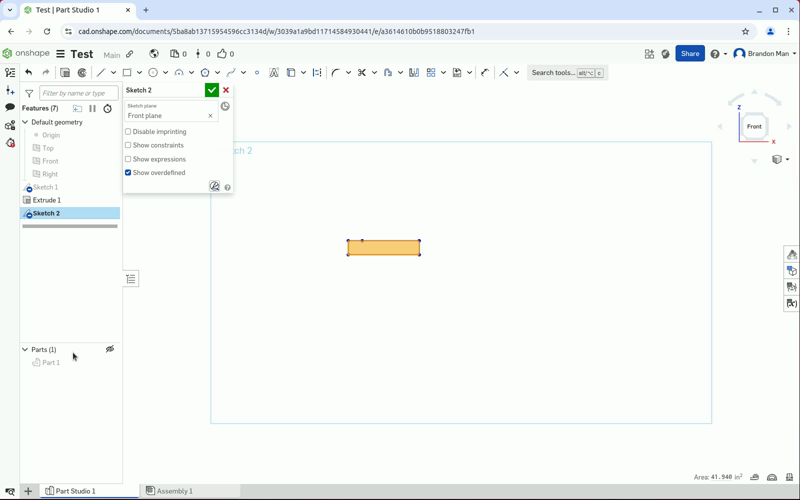
key(shift+e)
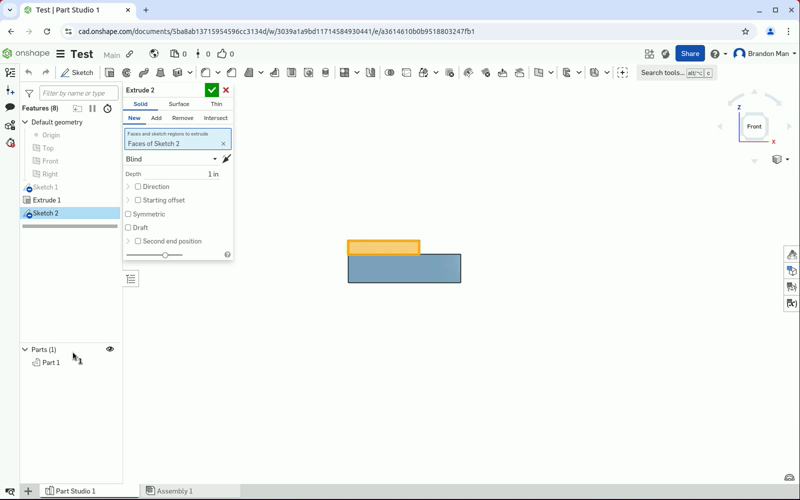
mouse_move(143, 106)
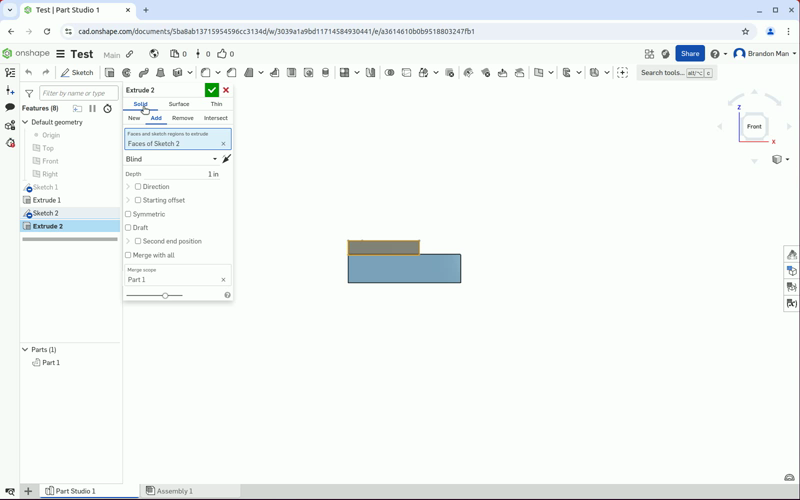
click(143, 106)
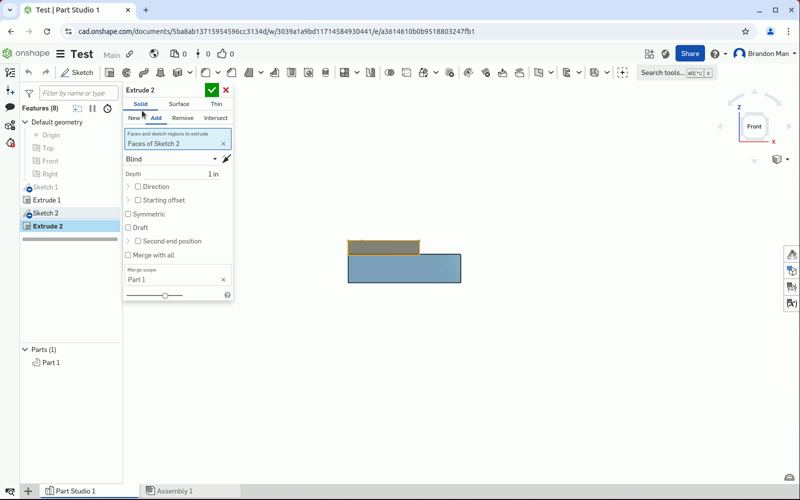
mouse_move(137, 120)
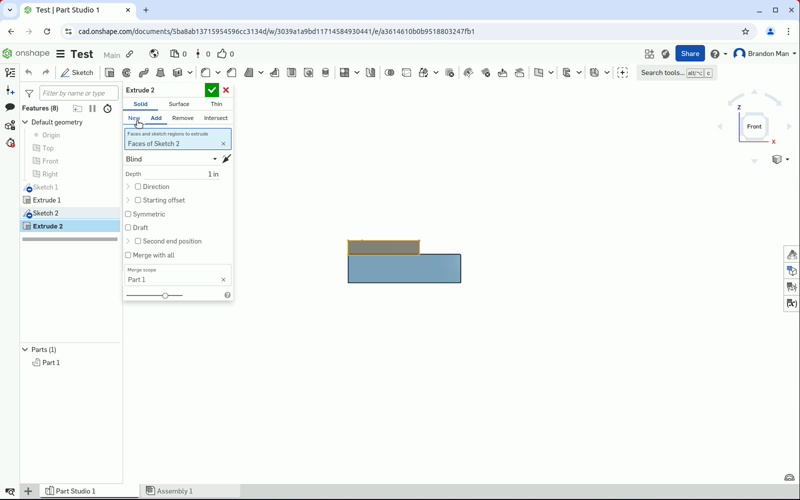
click(137, 120)
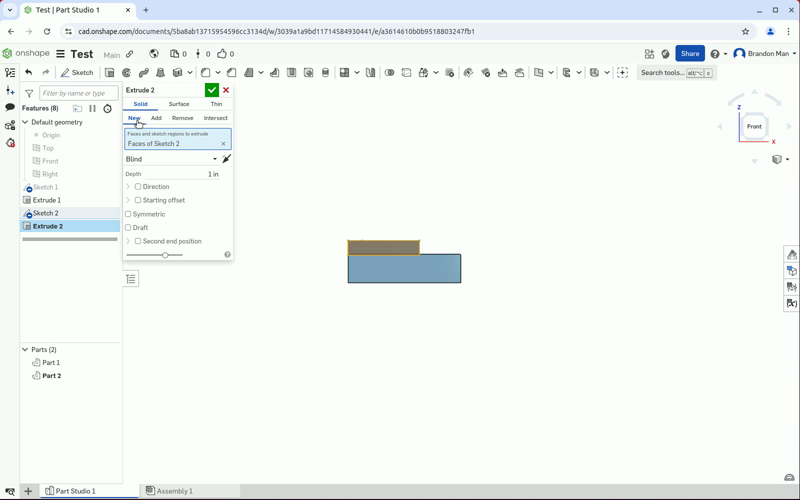
key(tab, 4)
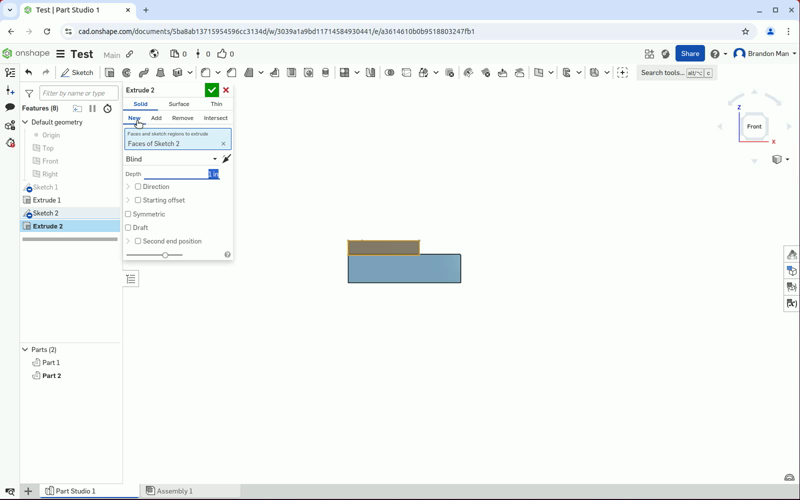
text(11.554)
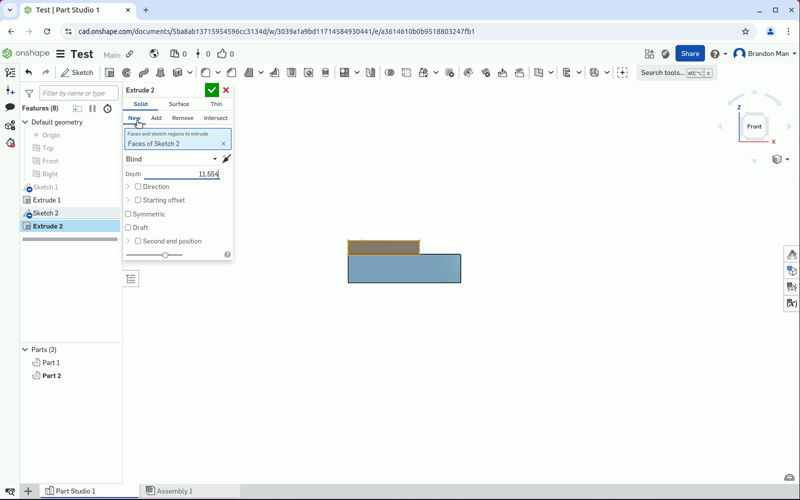
key(enter)
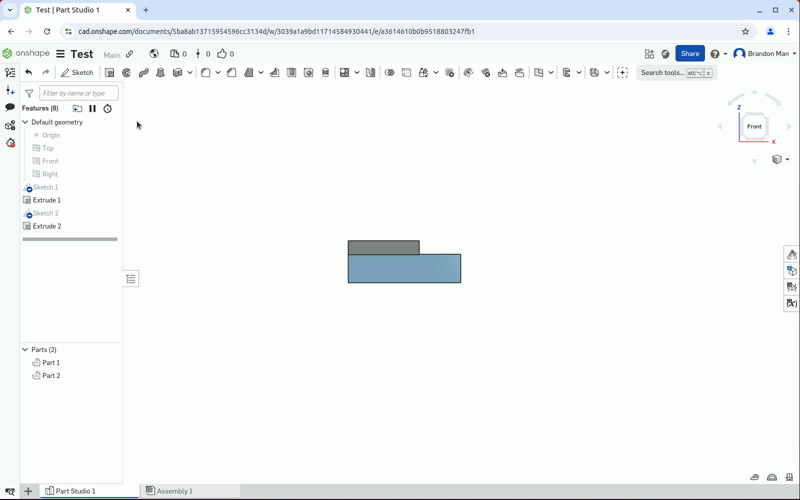
key(shift+h)
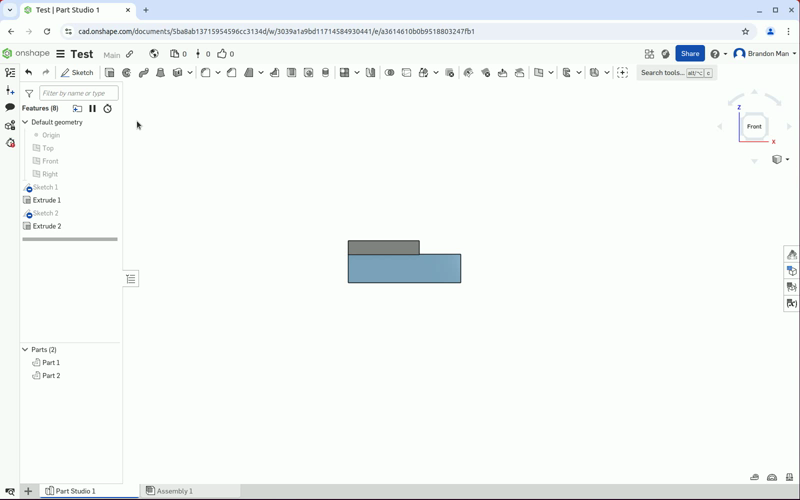
key(shift+h)
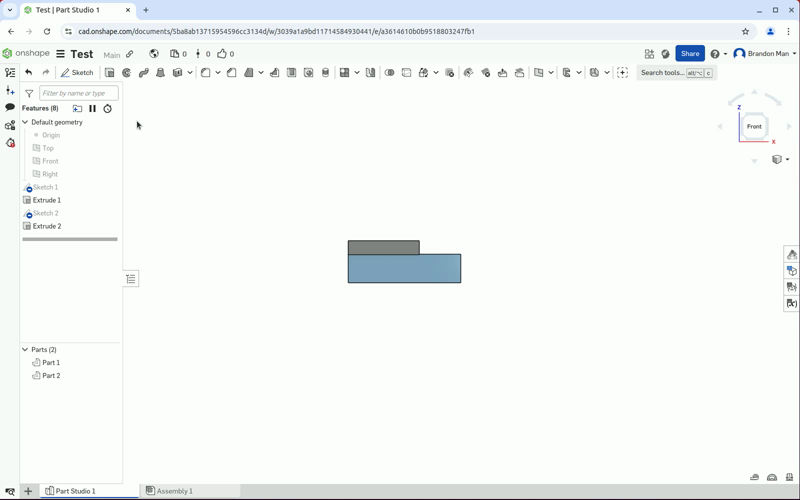
mouse_move(73, 189)
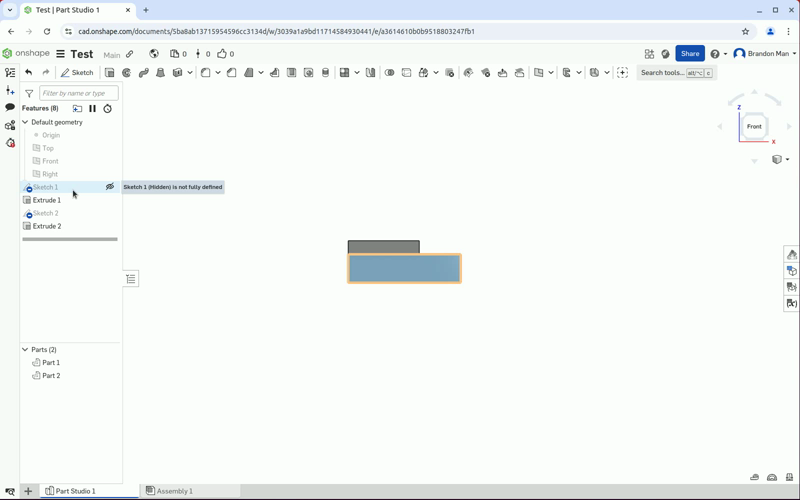
click(73, 189)
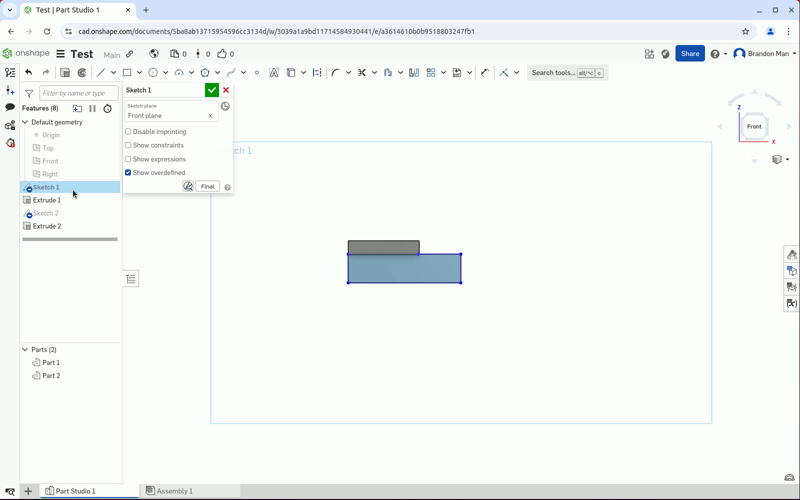
mouse_move(229, 92)
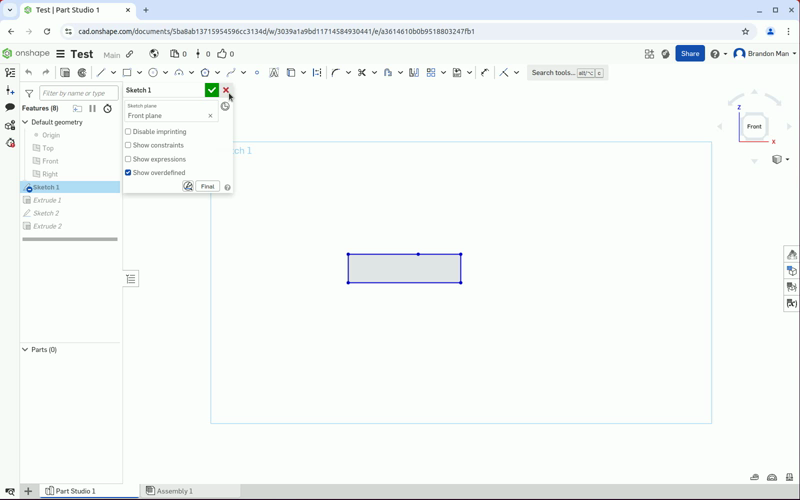
click(229, 92)
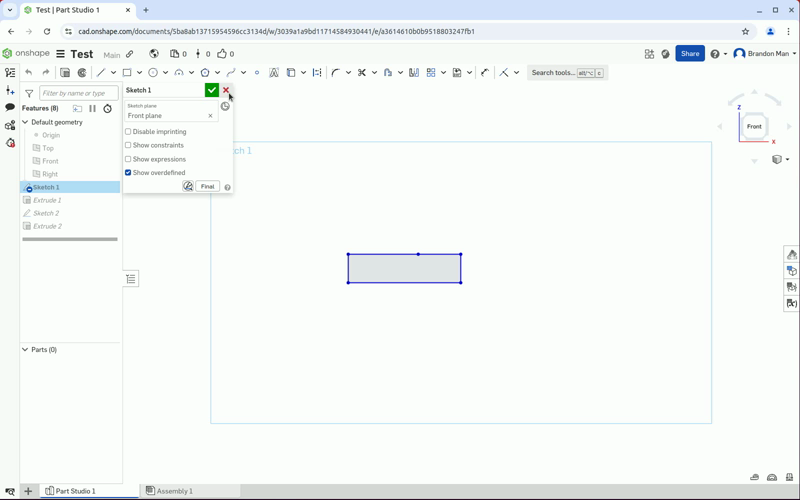
key(shift+s)
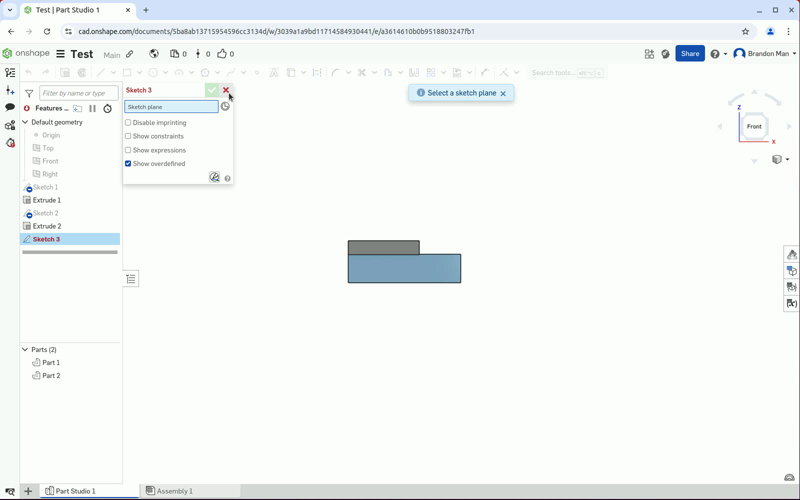
mouse_move(73, 163)
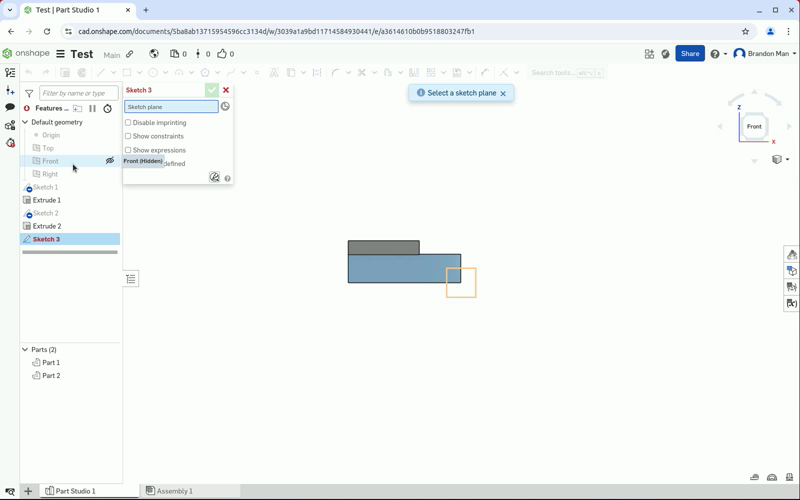
click(73, 163)
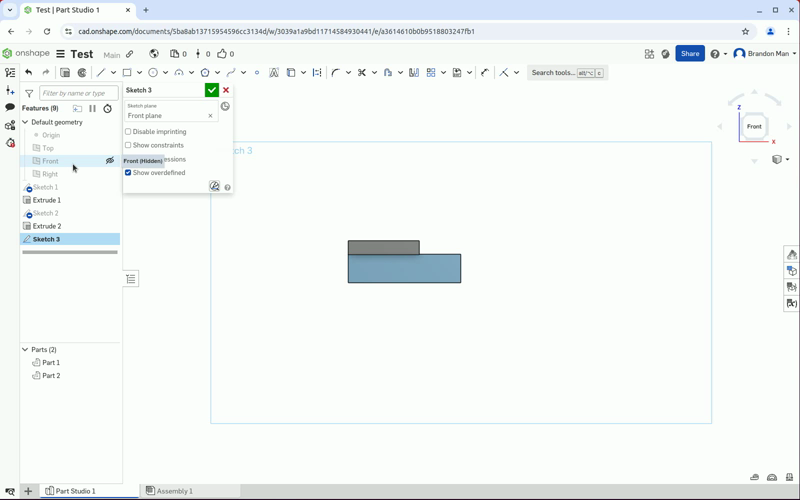
mouse_move(73, 352)
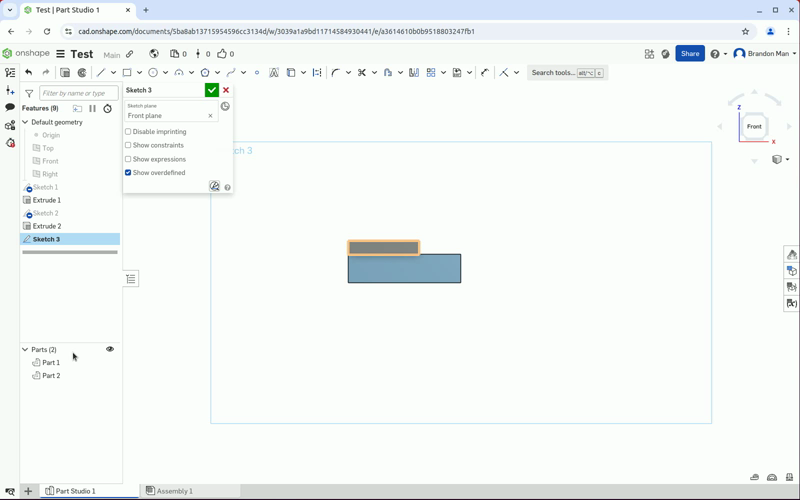
key(y)
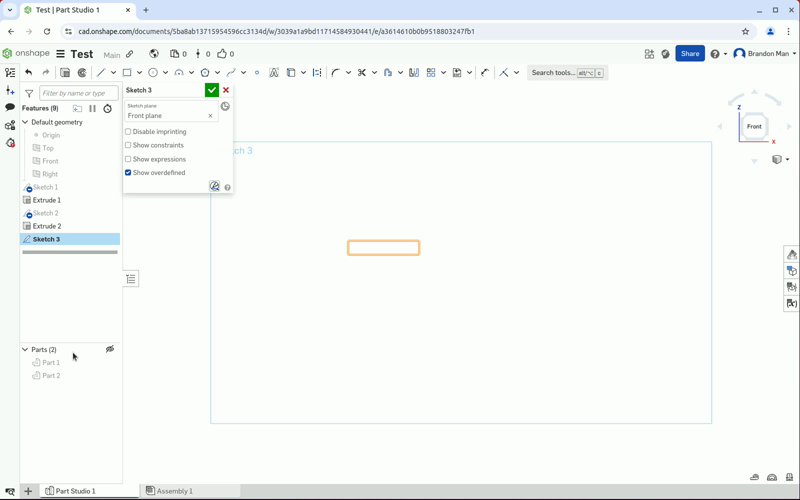
key(l)
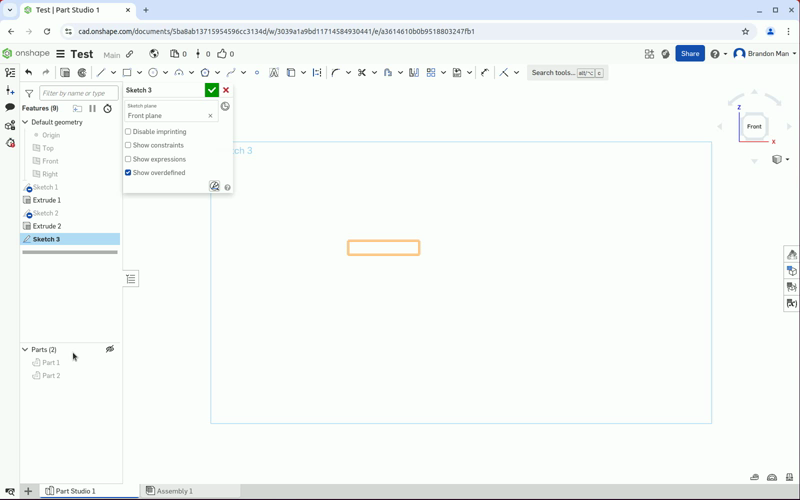
key_down(shift)
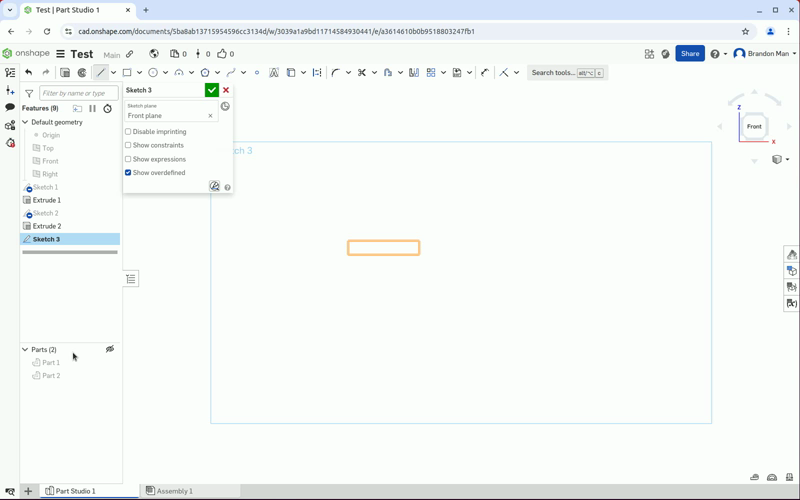
mouse_move(348, 240)
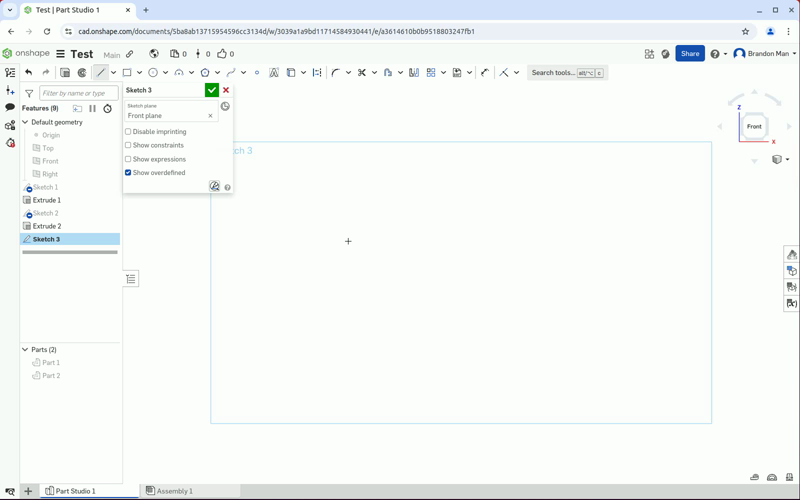
click(348, 240)
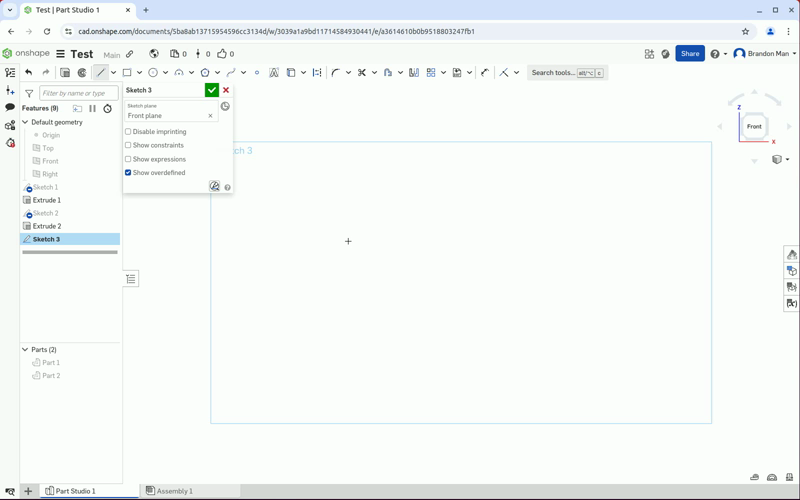
key_up(shift)
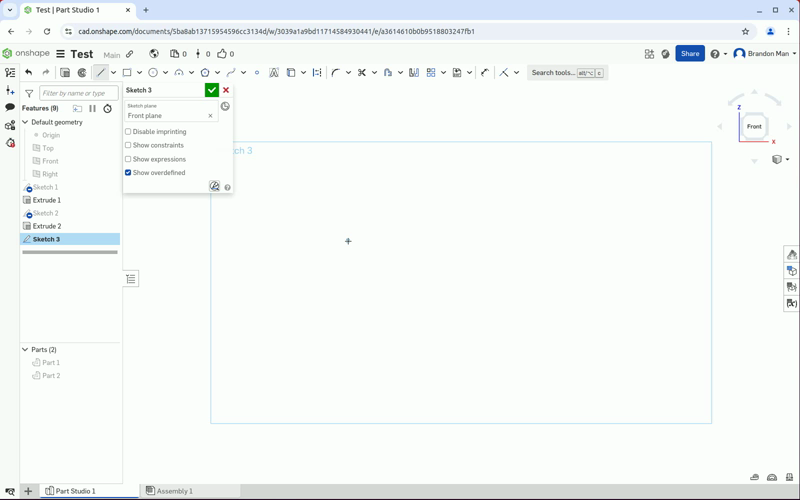
key_down(shift)
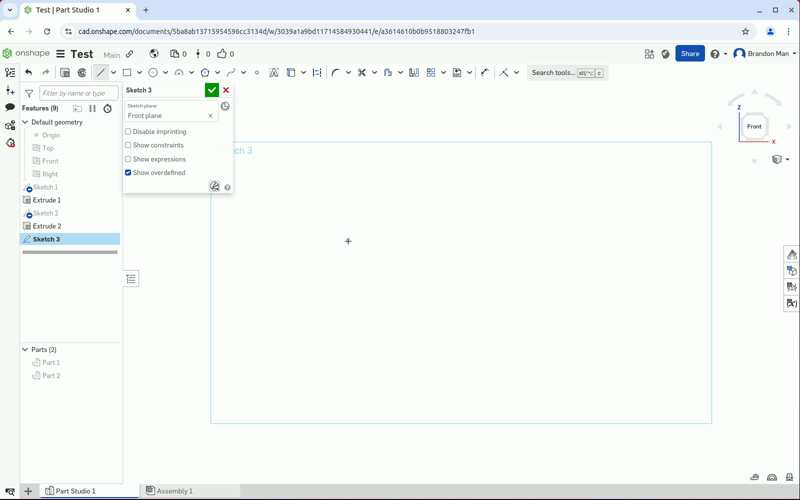
mouse_move(378, 240)
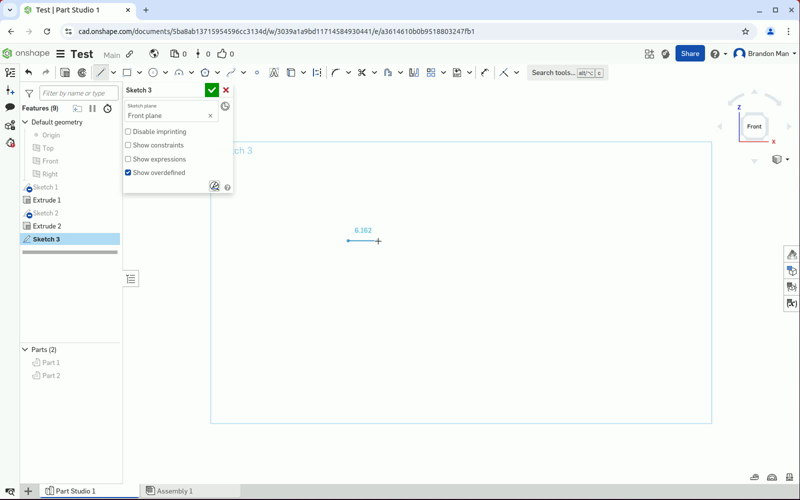
mouse_move(363, 240)
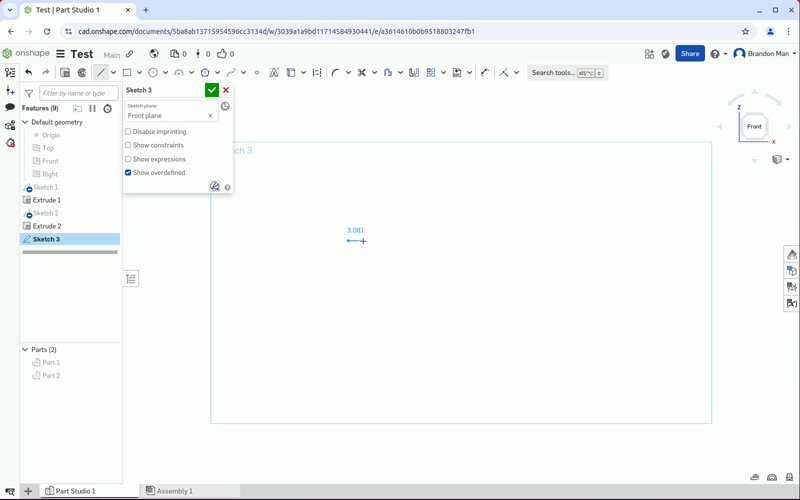
click(363, 240)
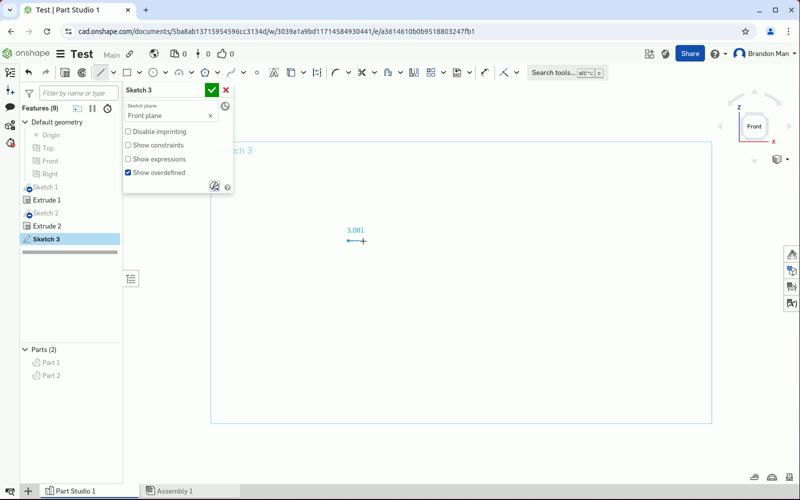
key_up(shift)
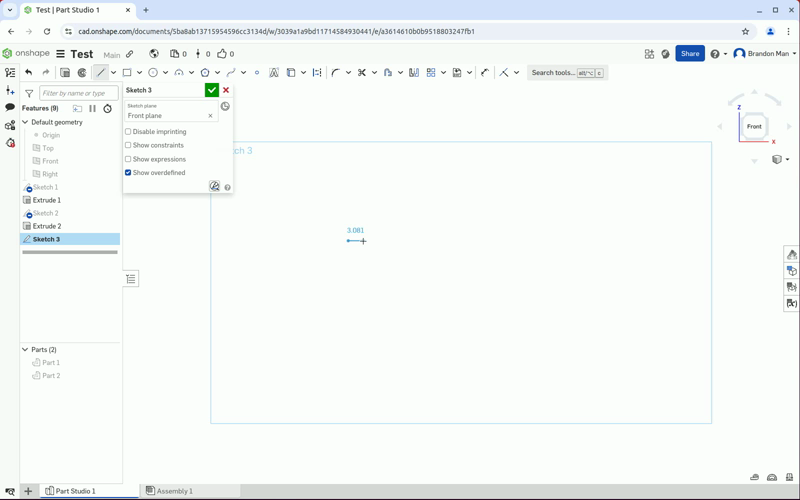
key_down(shift)
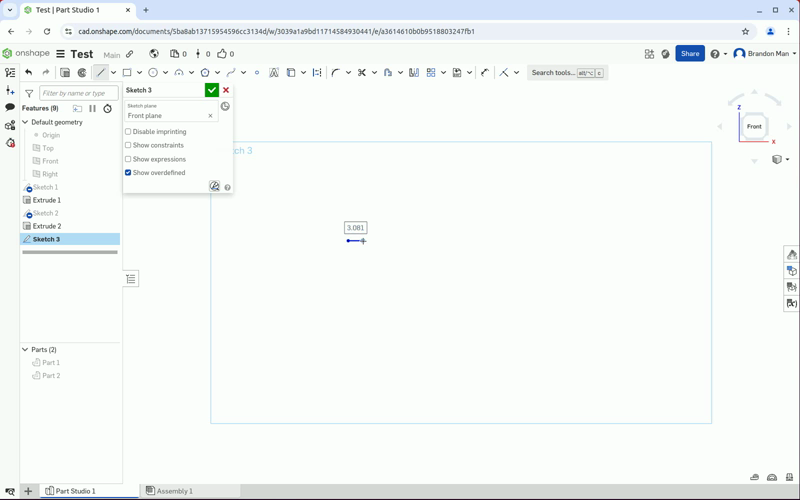
mouse_move(393, 240)
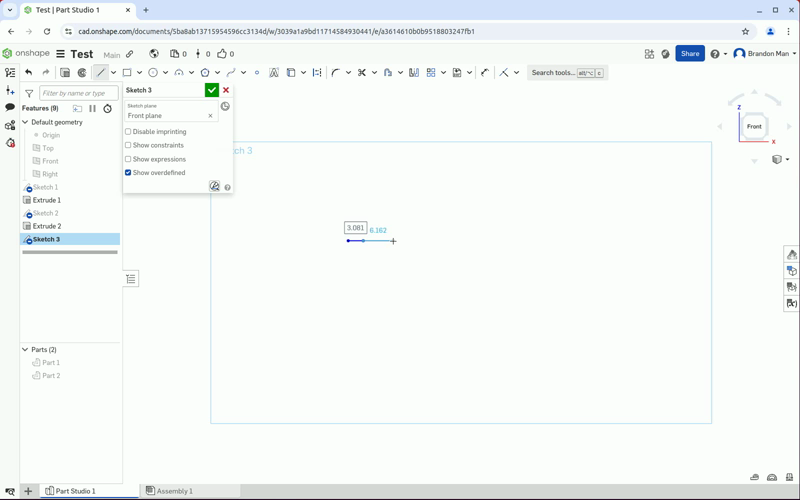
mouse_move(363, 225)
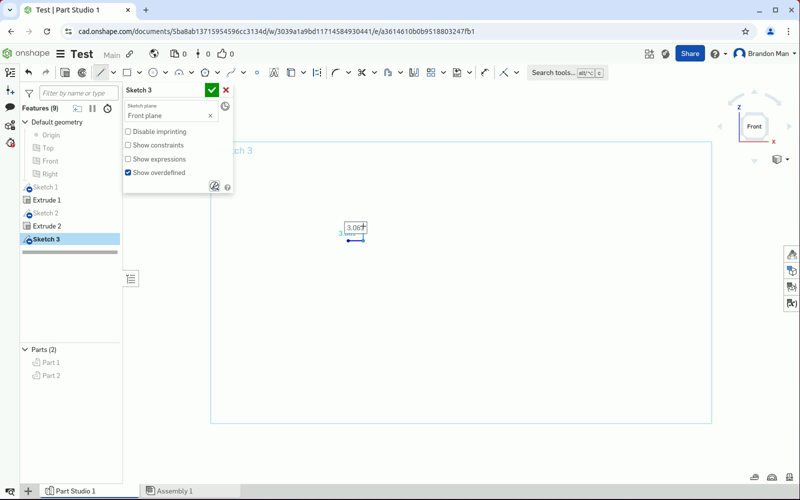
click(363, 225)
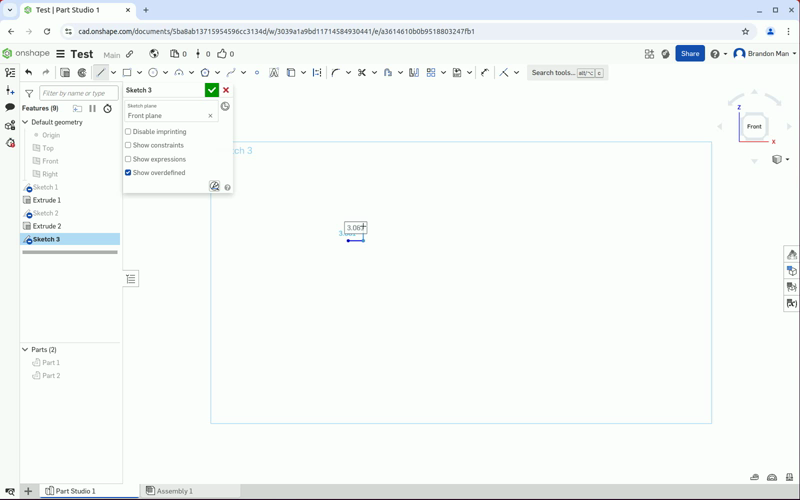
key_up(shift)
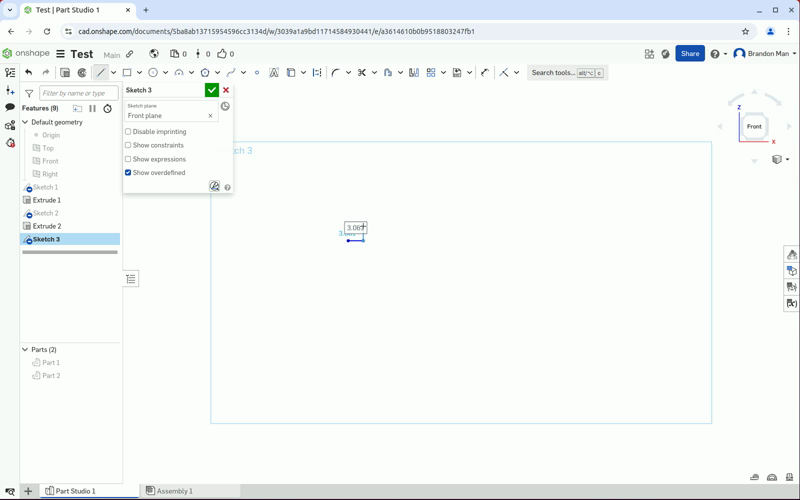
key_down(shift)
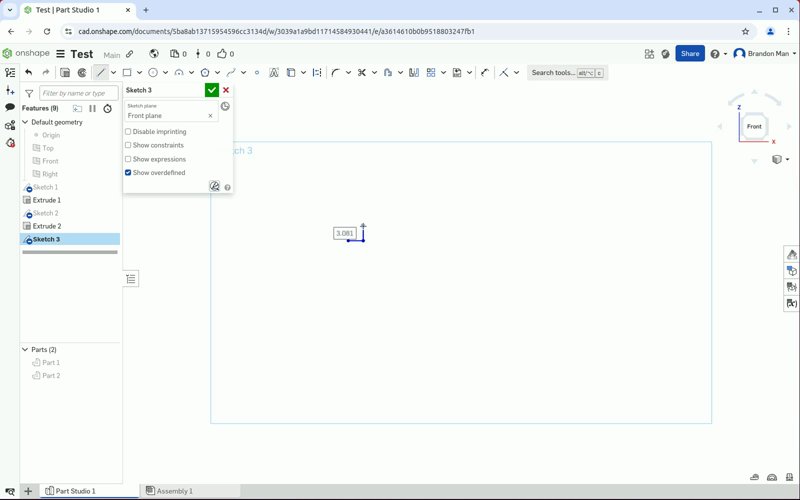
mouse_move(393, 225)
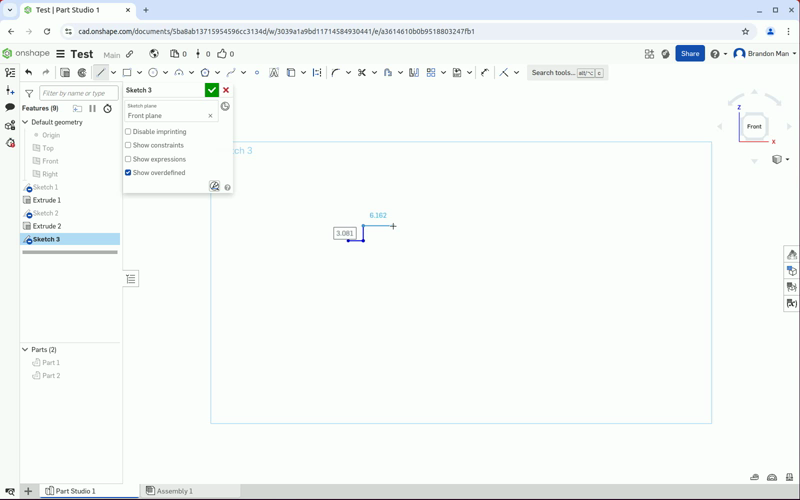
mouse_move(348, 225)
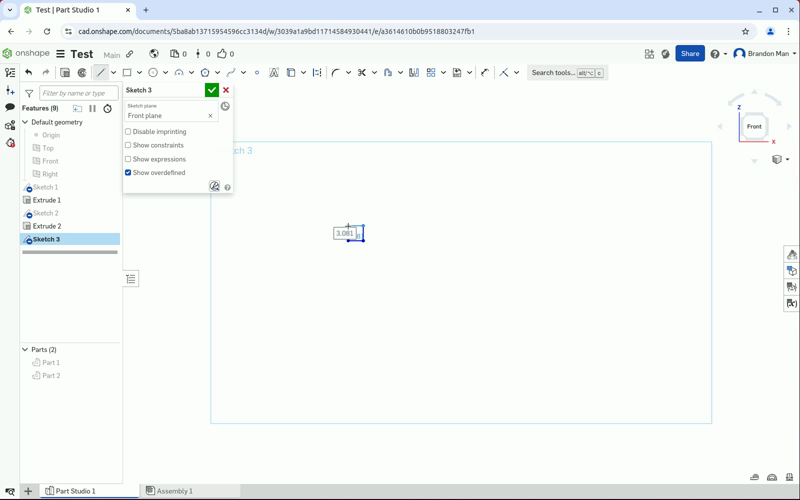
click(348, 225)
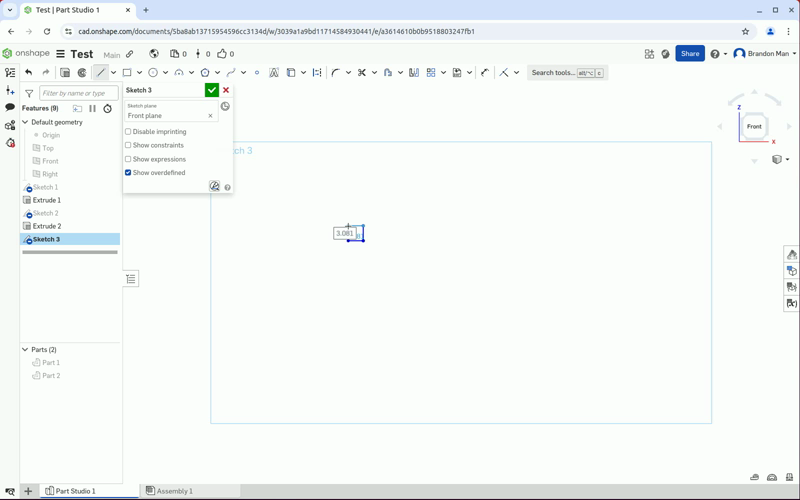
key_up(shift)
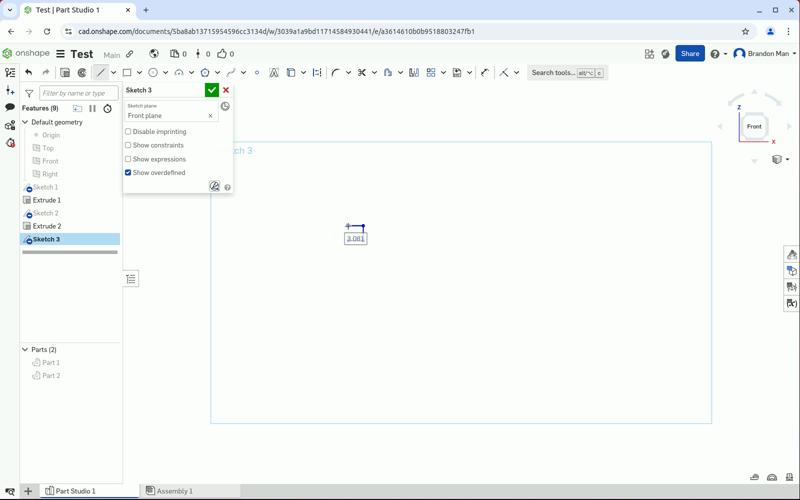
mouse_move(378, 225)
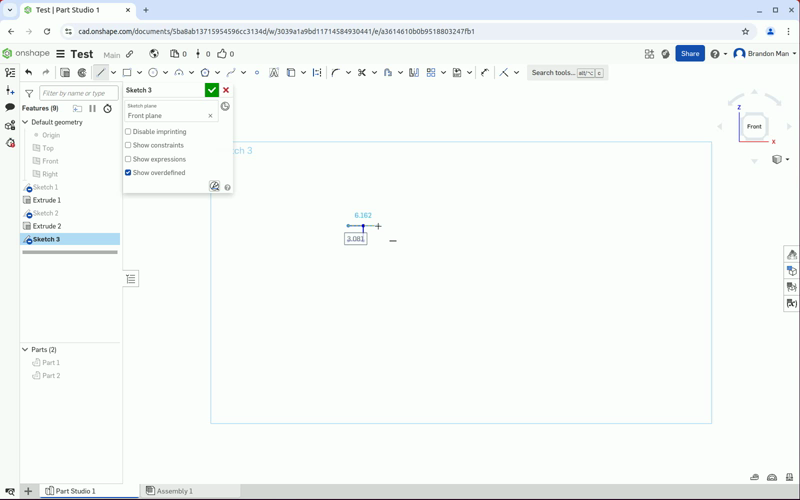
key_down(shift)
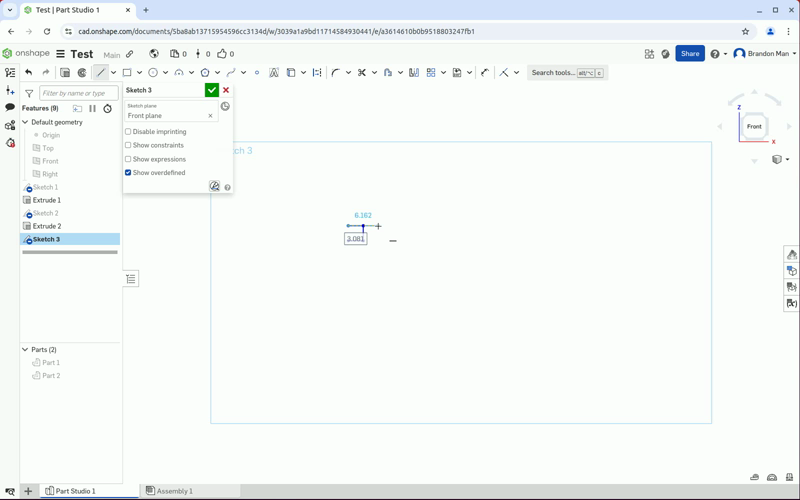
mouse_move(348, 240)
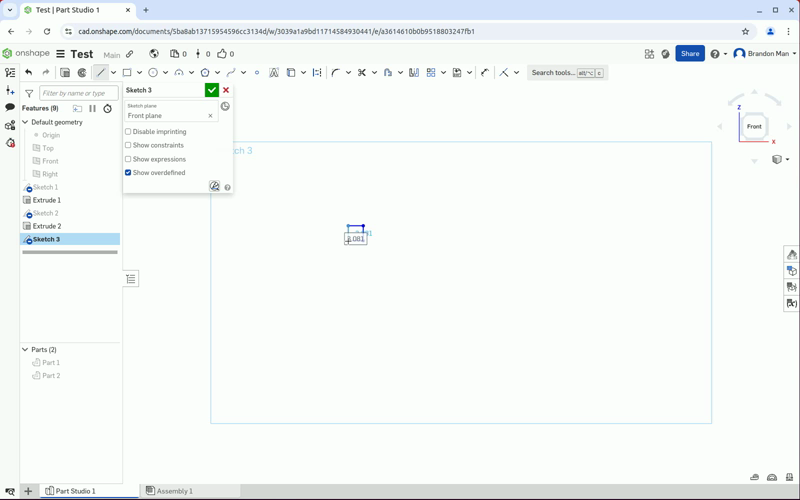
key_up(shift)
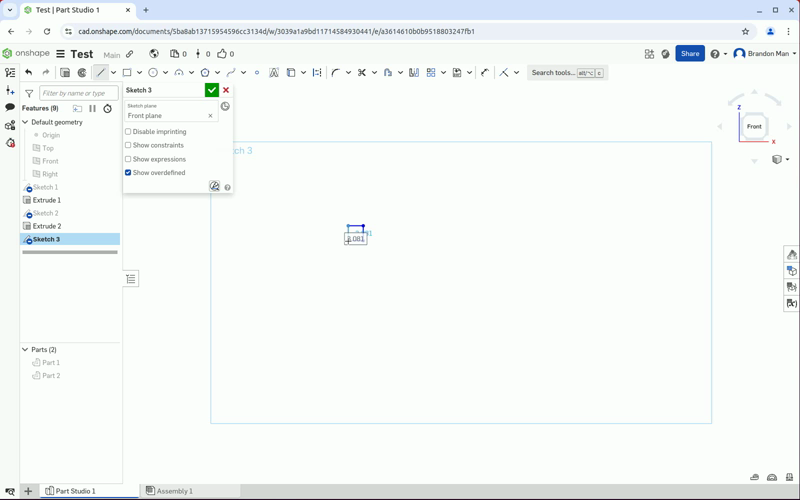
click(348, 240)
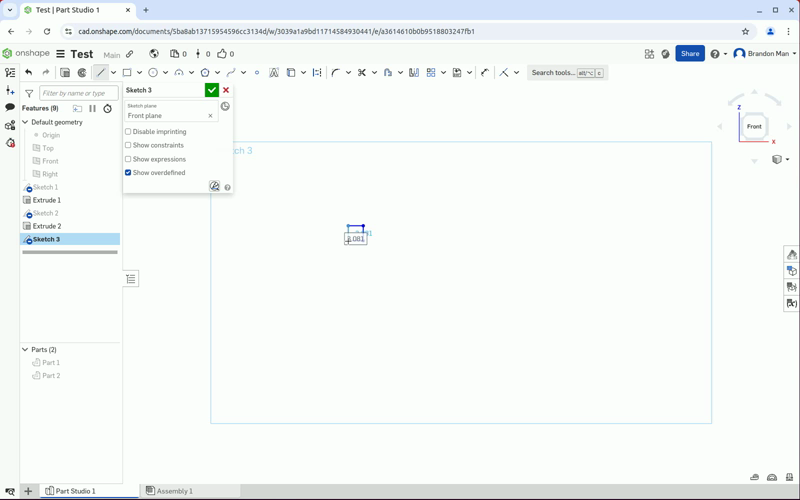
key(esc)
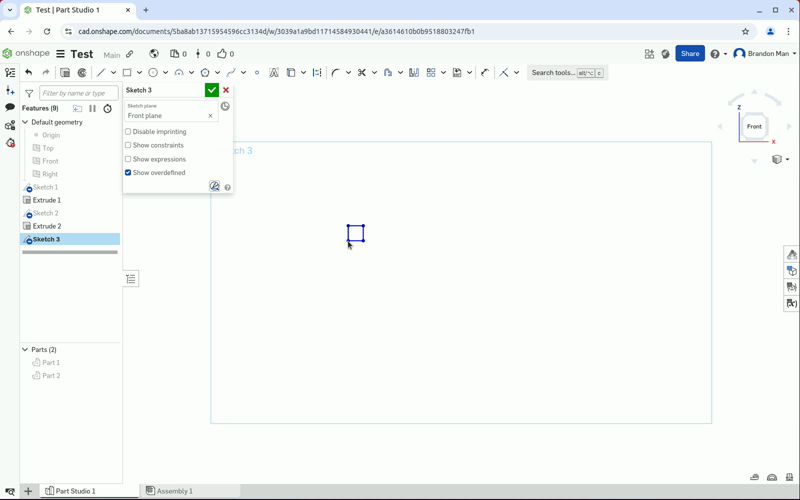
mouse_move(353, 237)
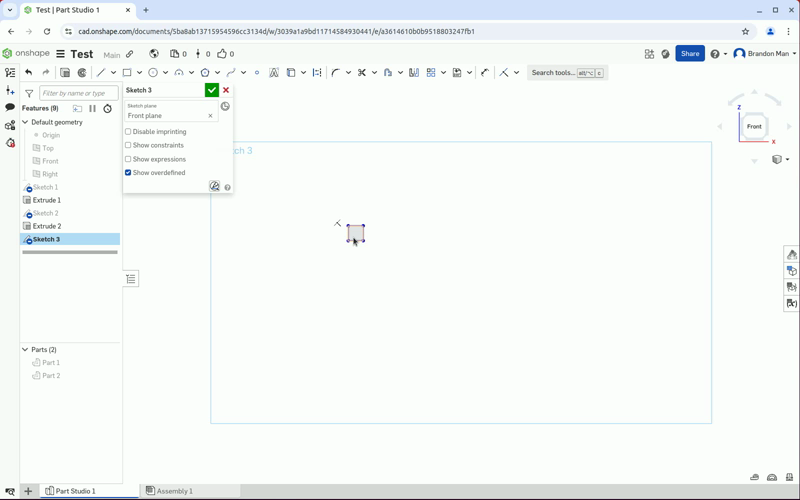
scroll(6)
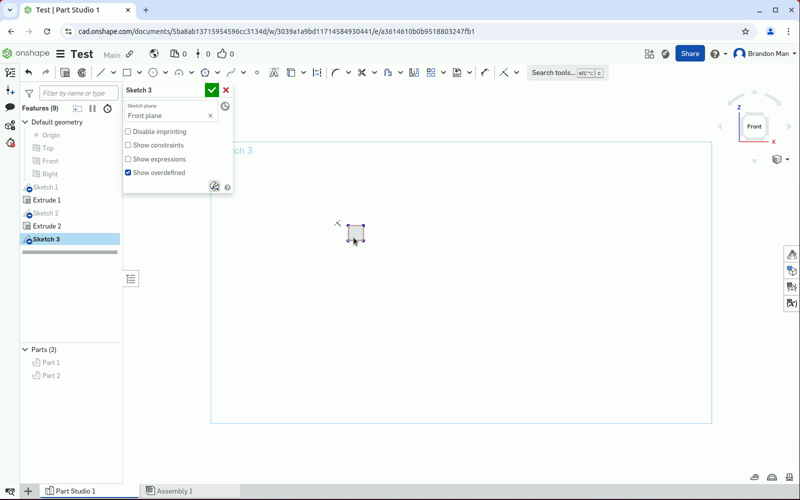
scroll(6)
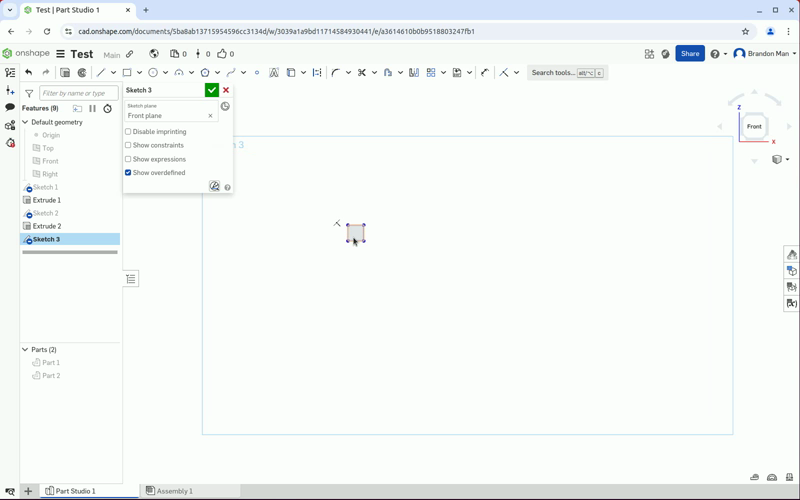
scroll(6)
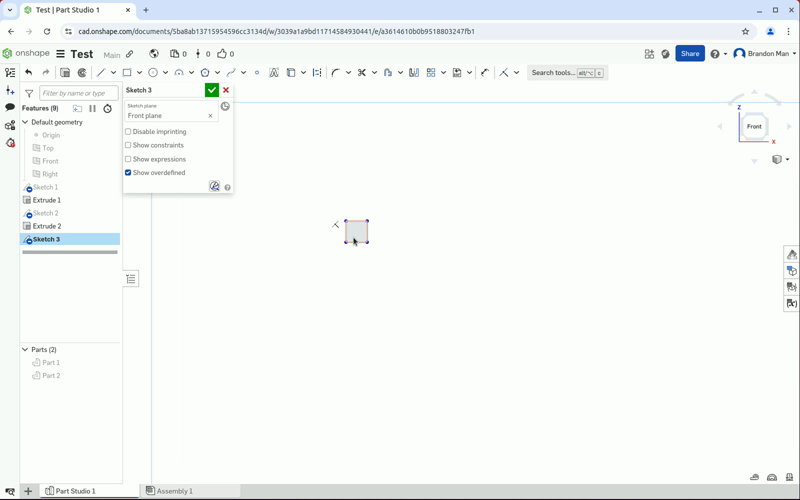
scroll(6)
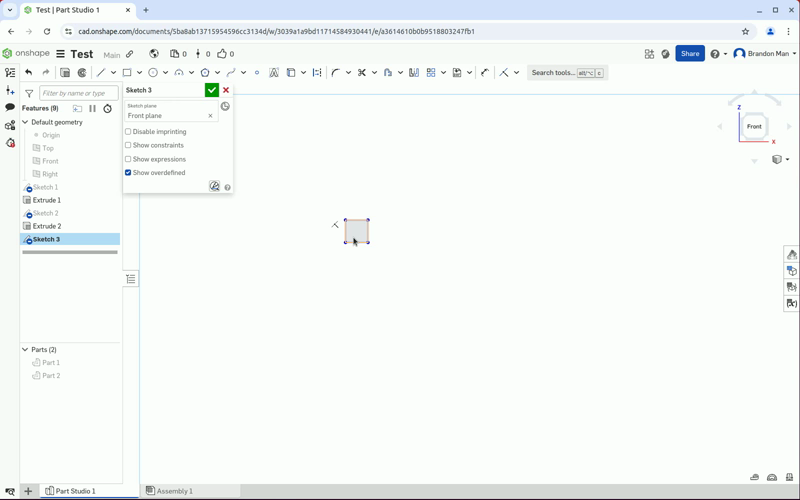
scroll(6)
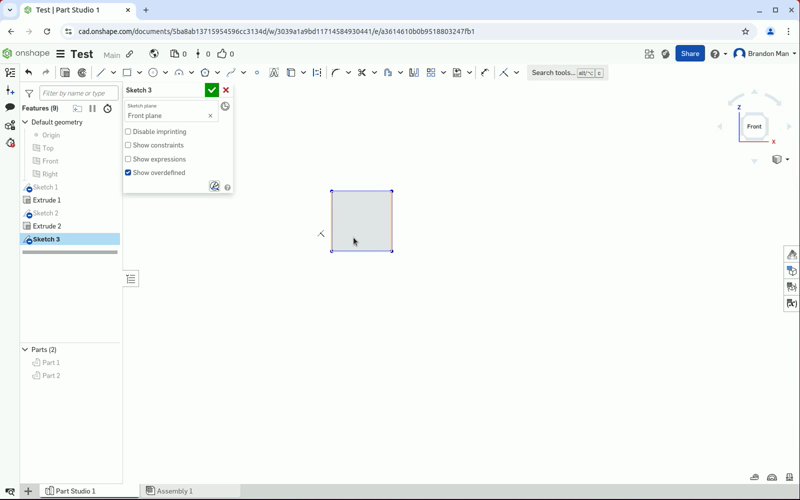
scroll(6)
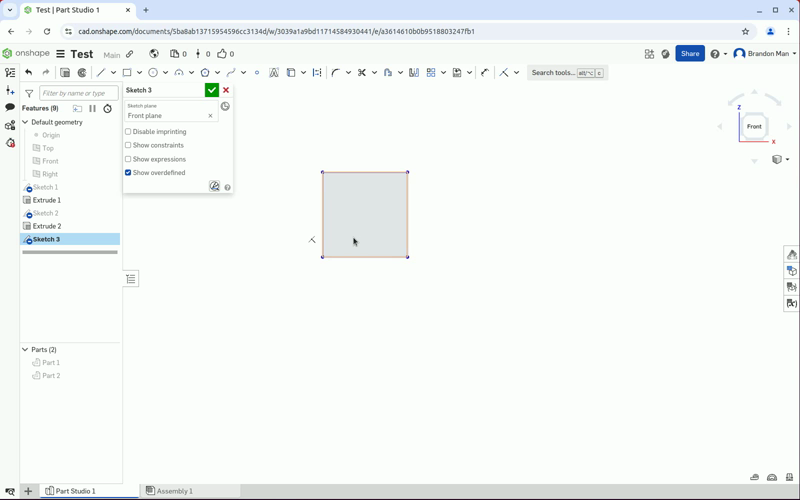
scroll(6)
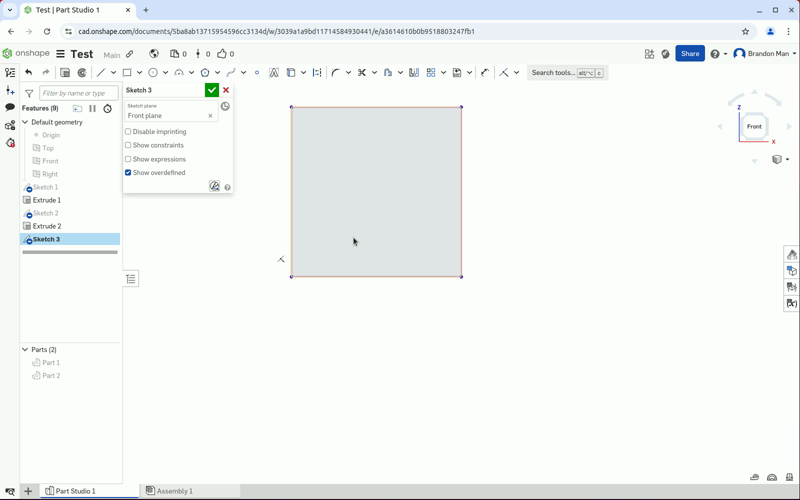
click(353, 237)
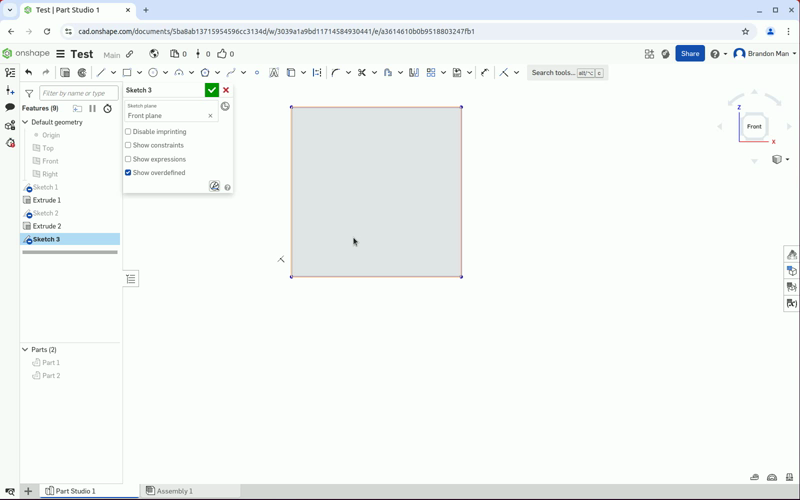
scroll(-6)
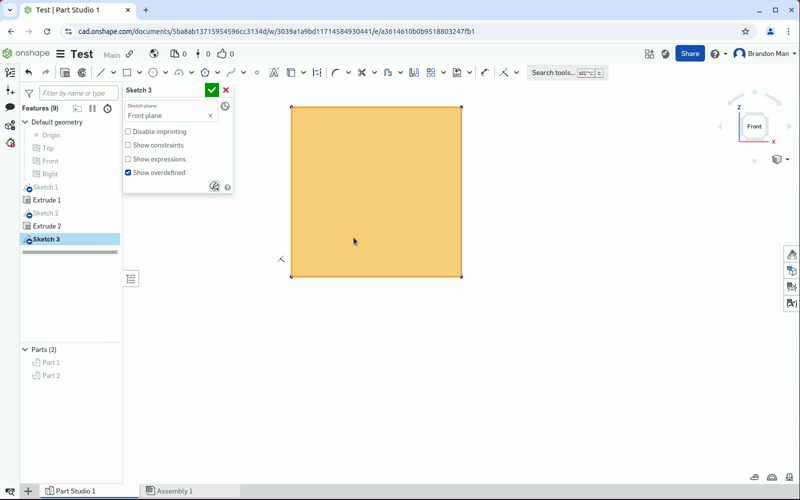
scroll(-6)
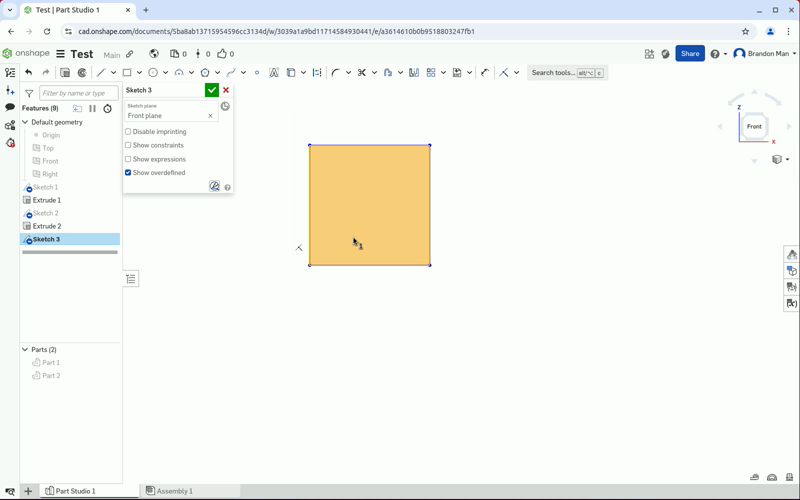
scroll(-6)
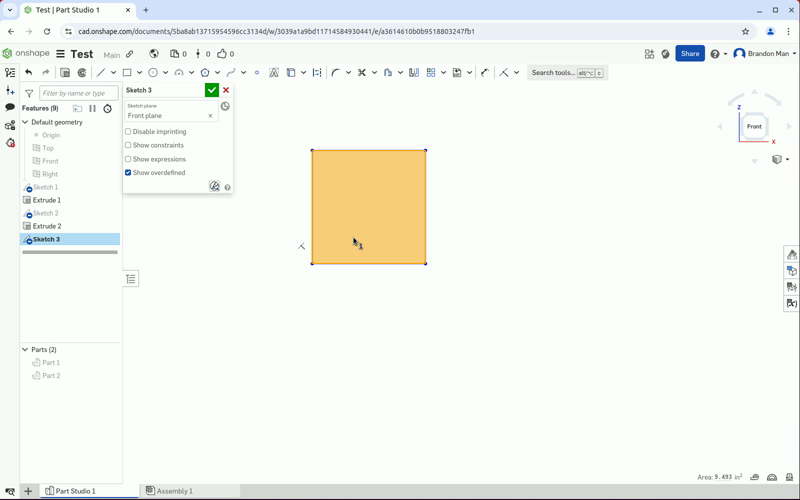
scroll(-6)
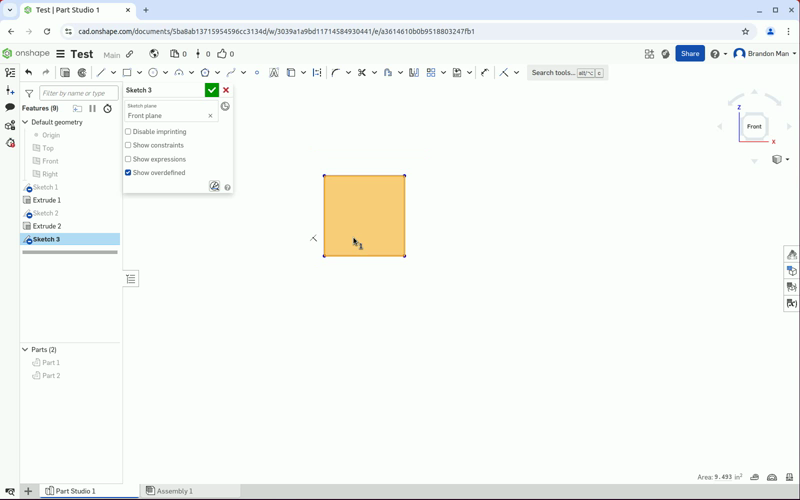
scroll(-6)
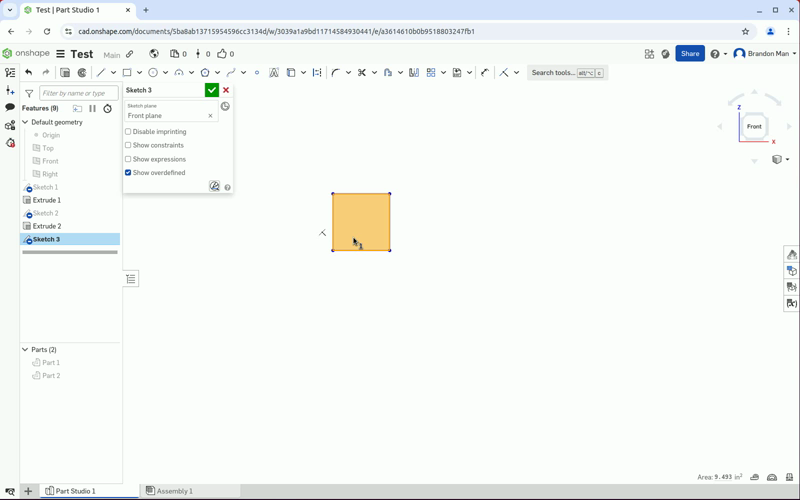
scroll(-6)
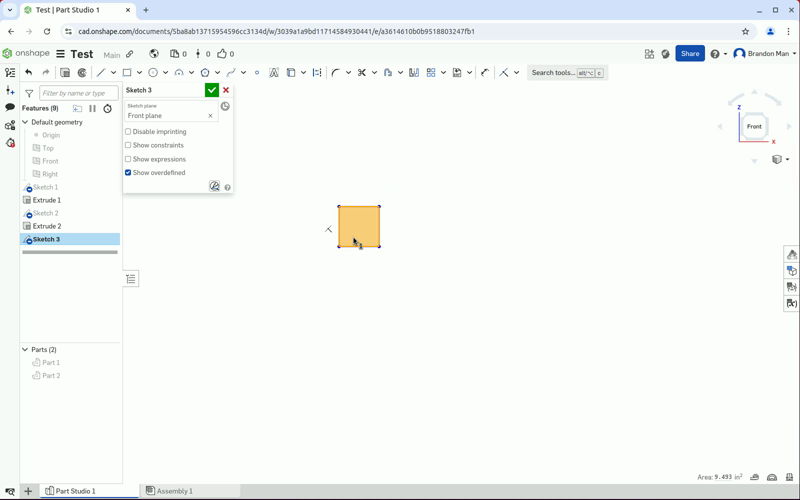
scroll(-6)
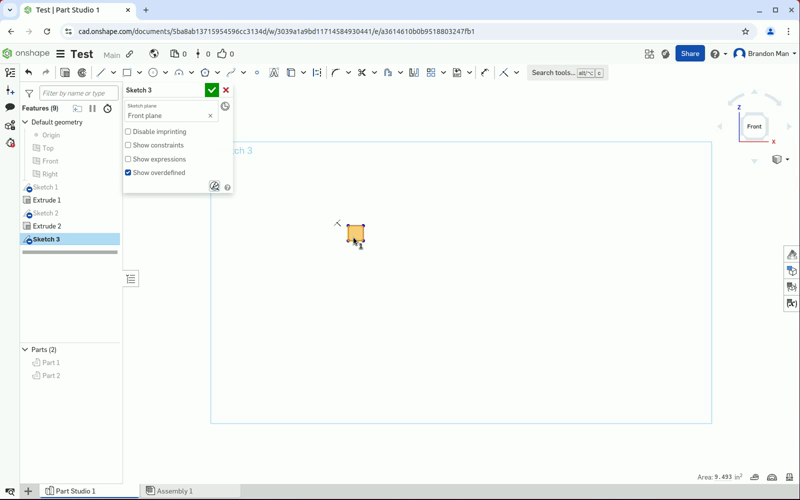
mouse_move(73, 352)
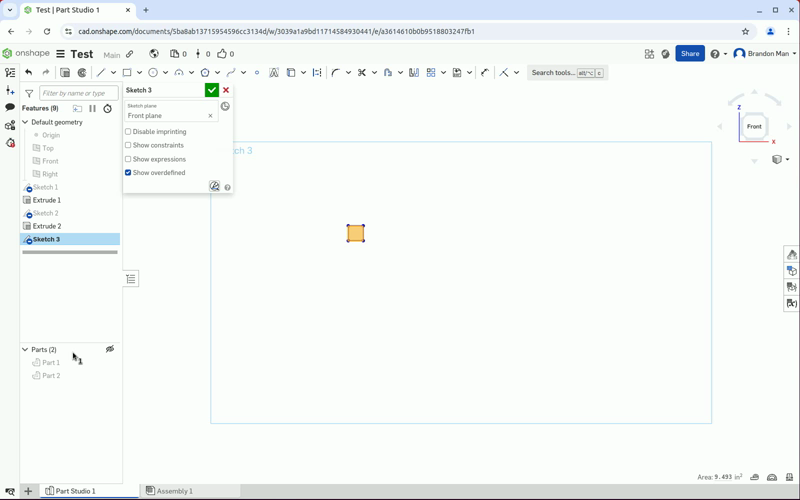
key(shift+y)
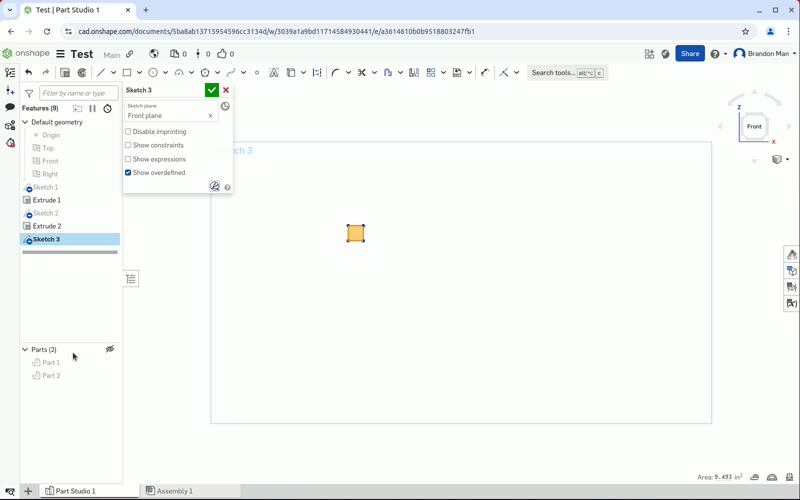
key(shift+e)
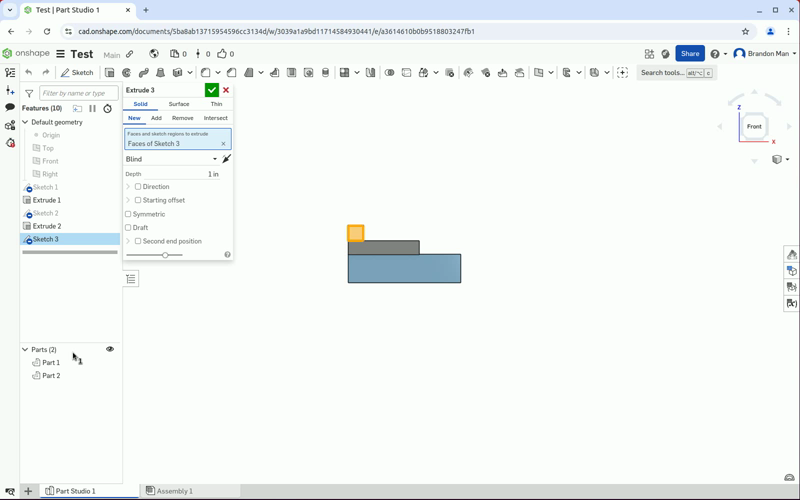
mouse_move(143, 106)
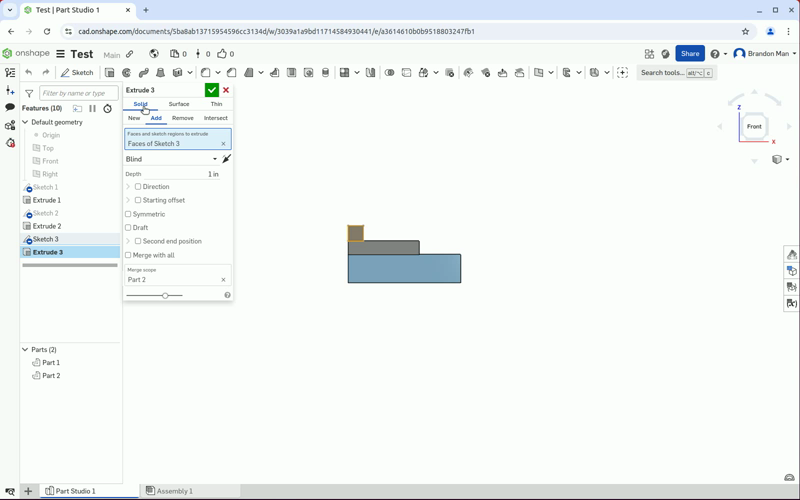
click(143, 106)
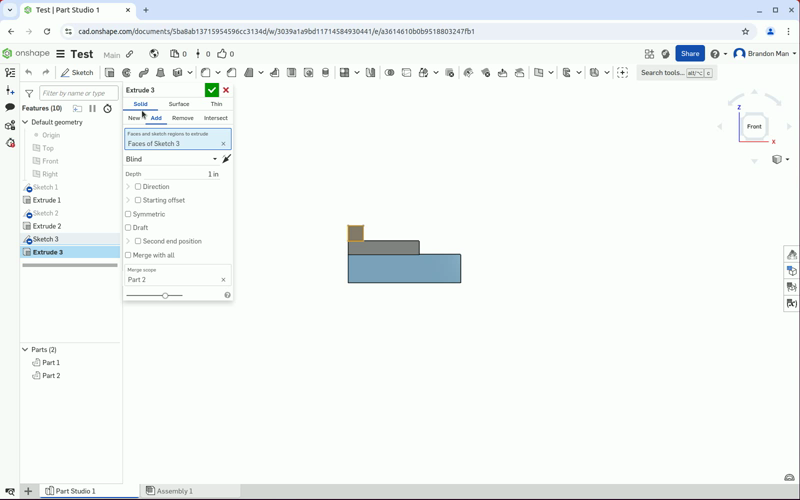
mouse_move(137, 120)
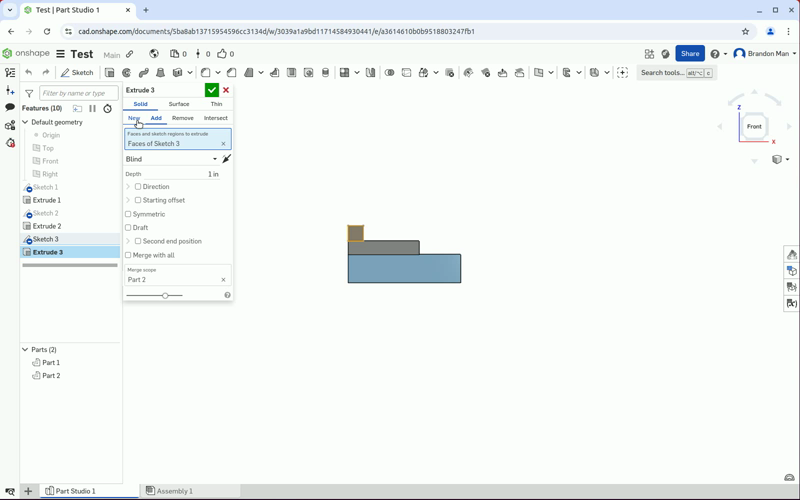
click(137, 120)
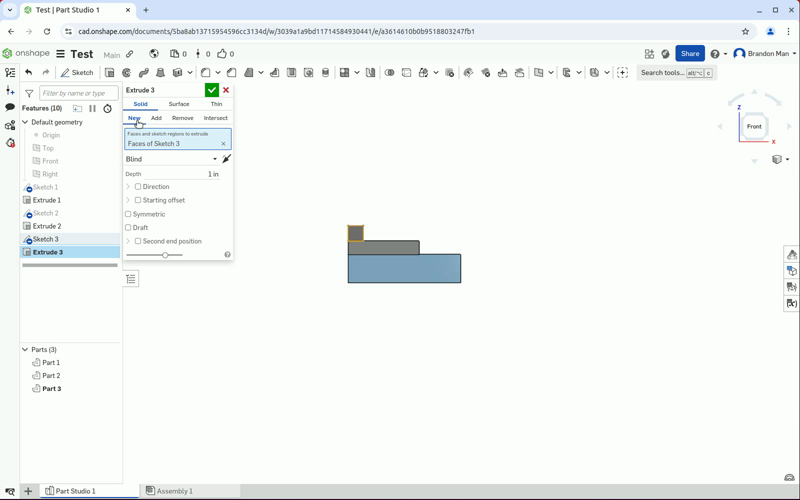
key(tab, 4)
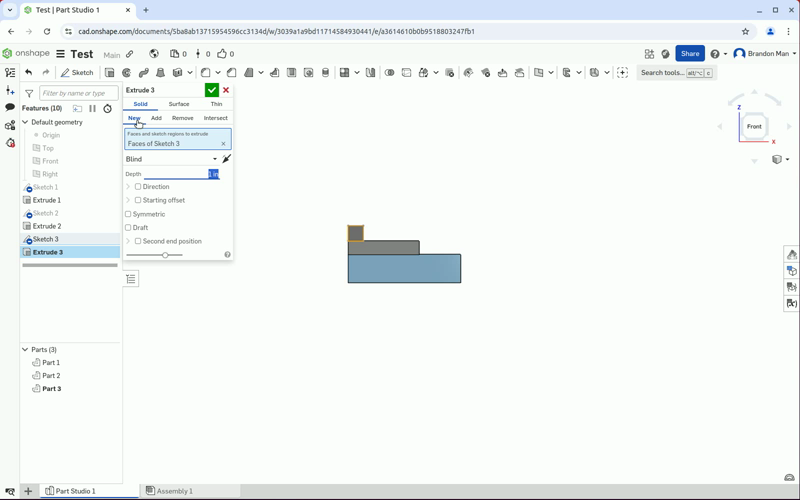
text(11.554)
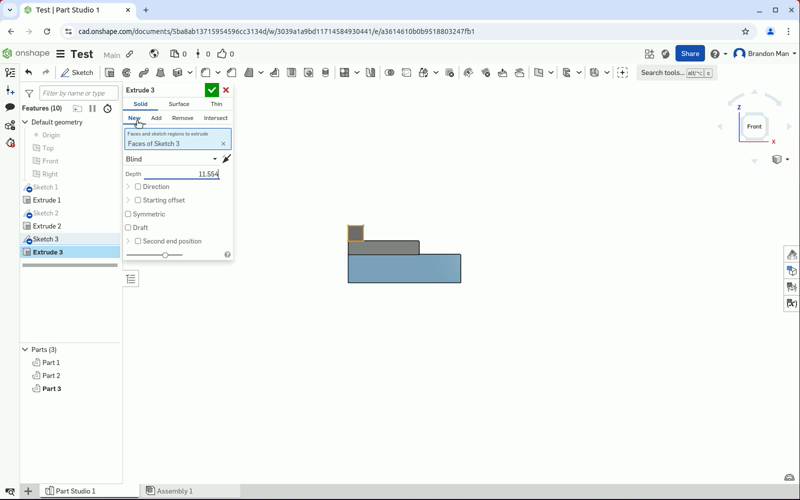
key(enter)
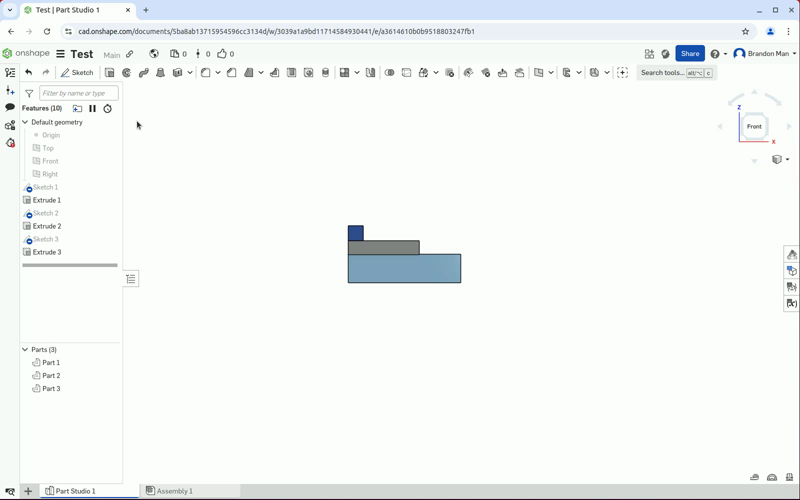
key(shift+h)
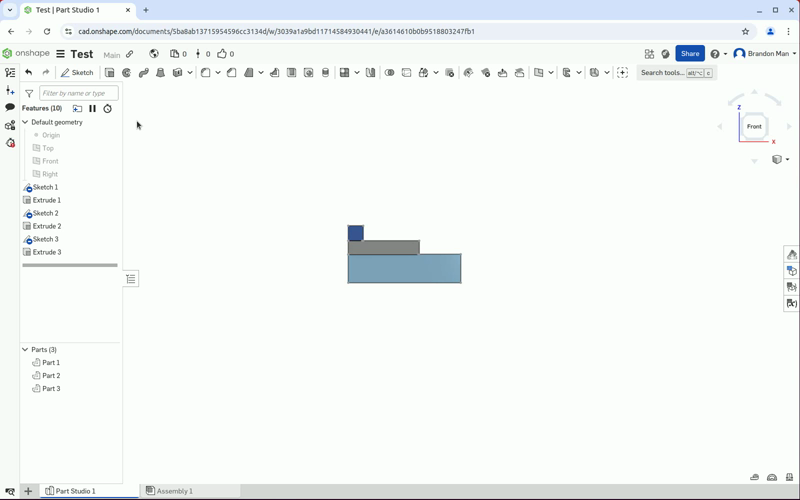
key(shift+h)
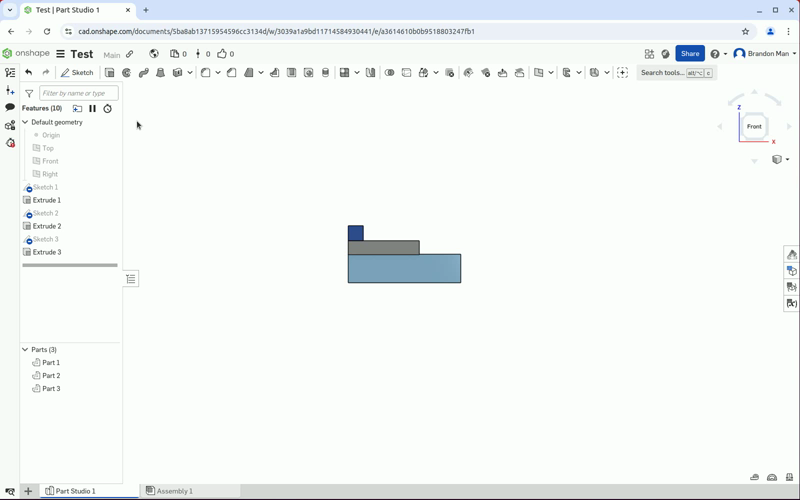
mouse_move(73, 189)
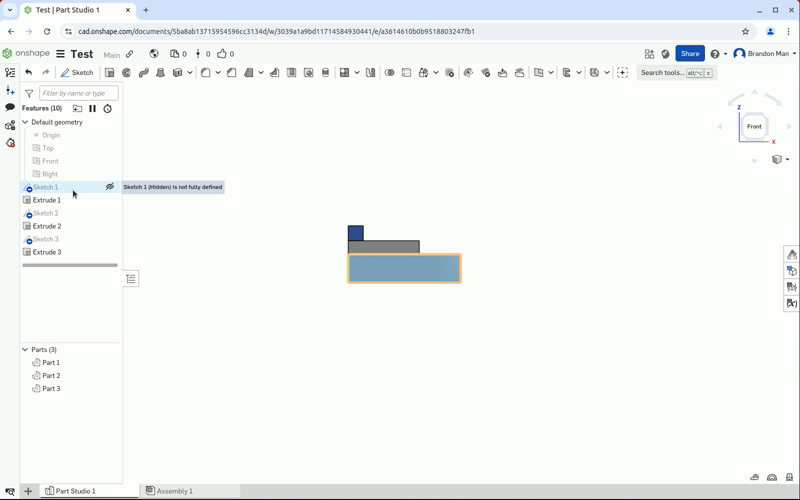
click(73, 189)
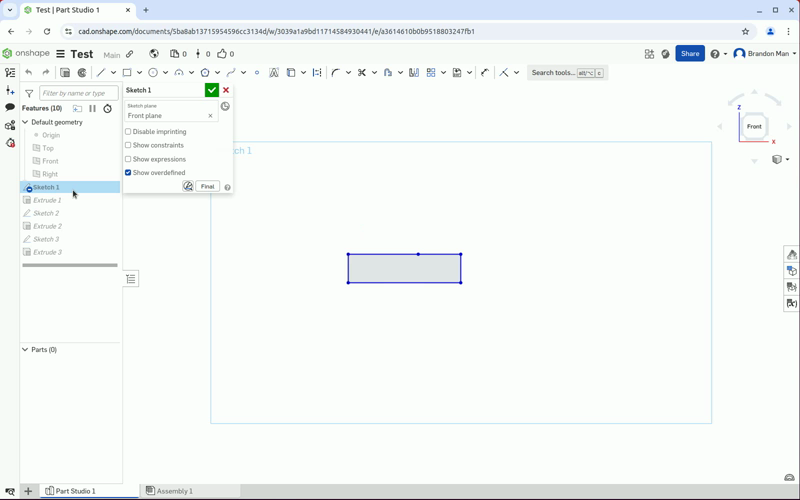
mouse_move(229, 92)
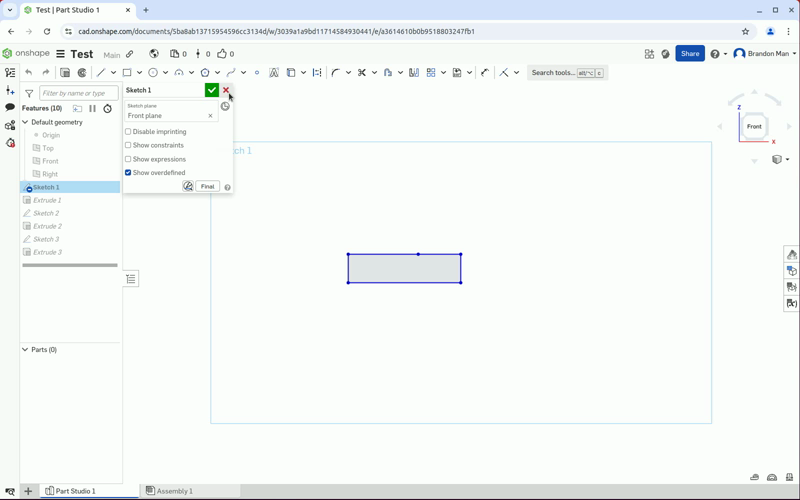
click(229, 92)
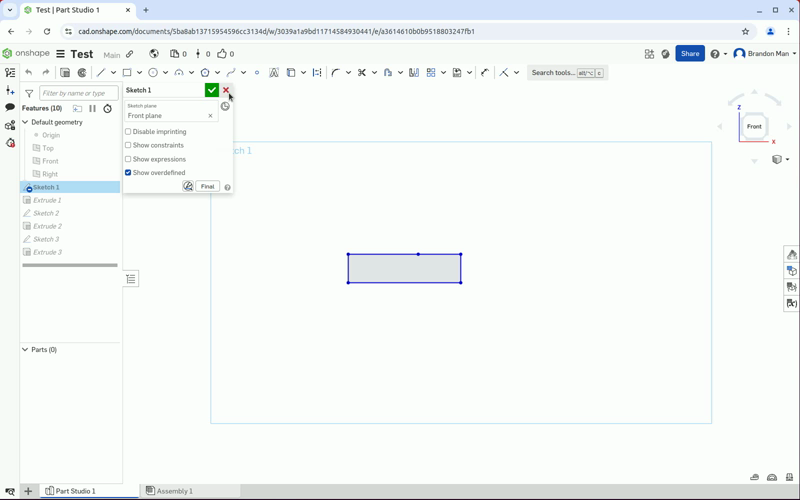
key(shift+s)
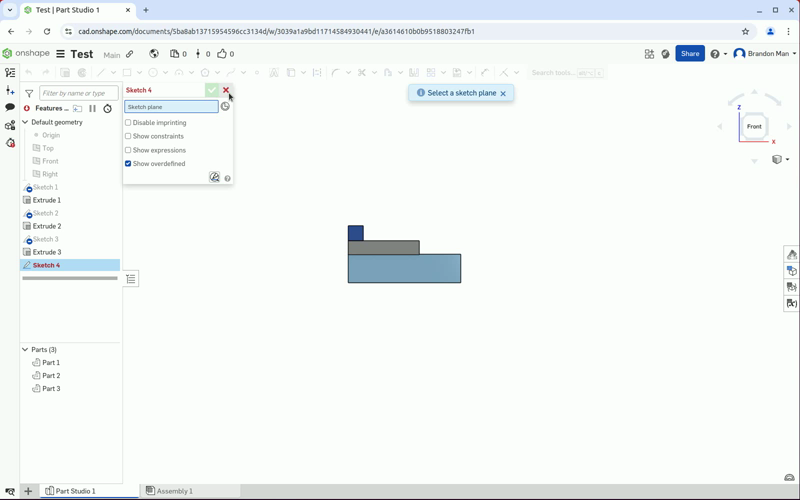
mouse_move(73, 163)
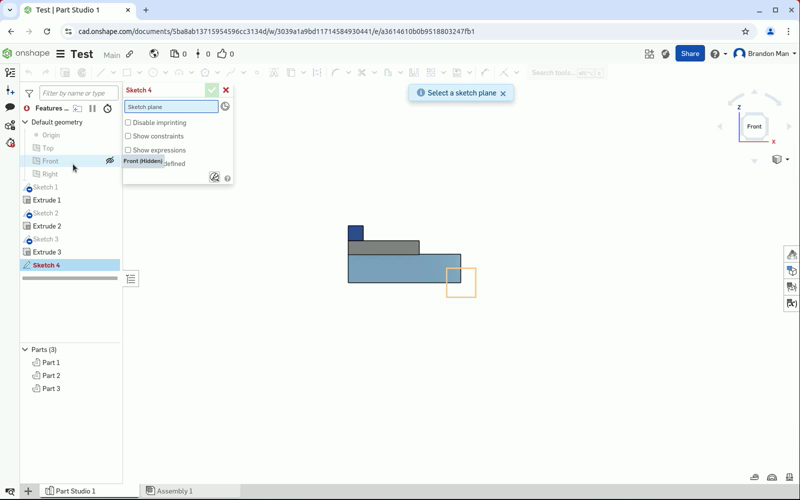
click(73, 163)
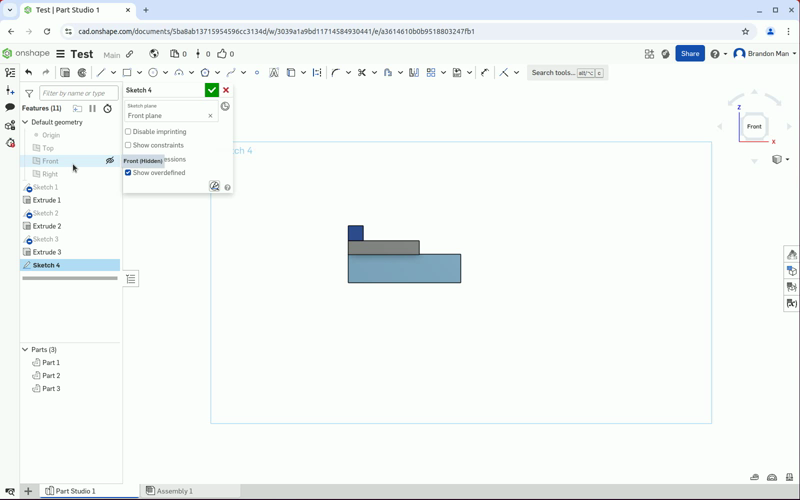
mouse_move(73, 352)
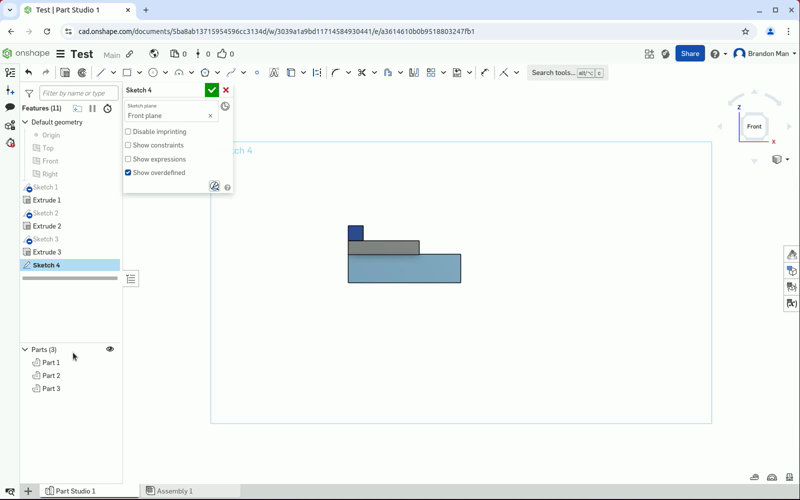
key(y)
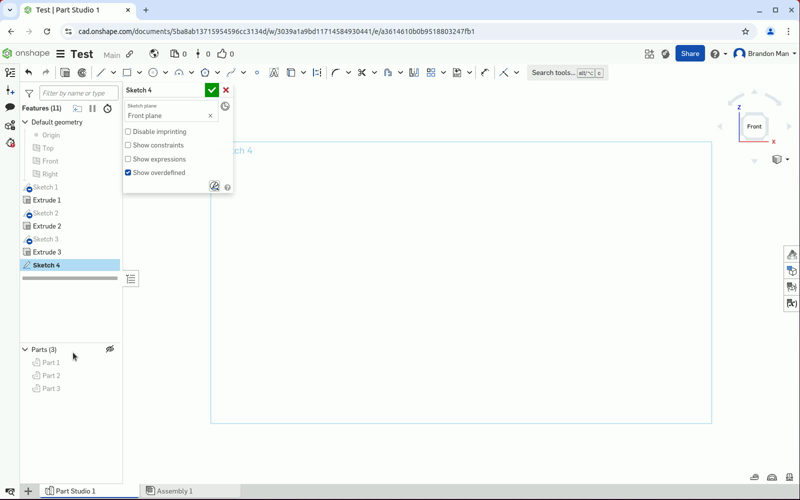
key(l)
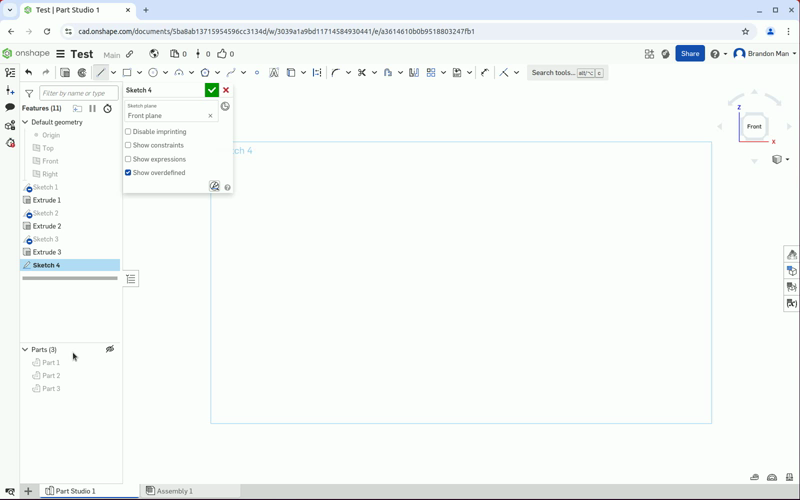
key_down(shift)
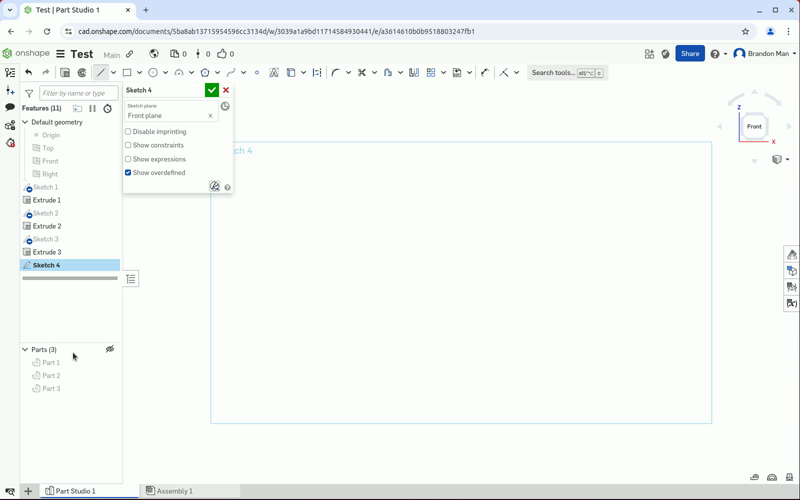
mouse_move(362, 240)
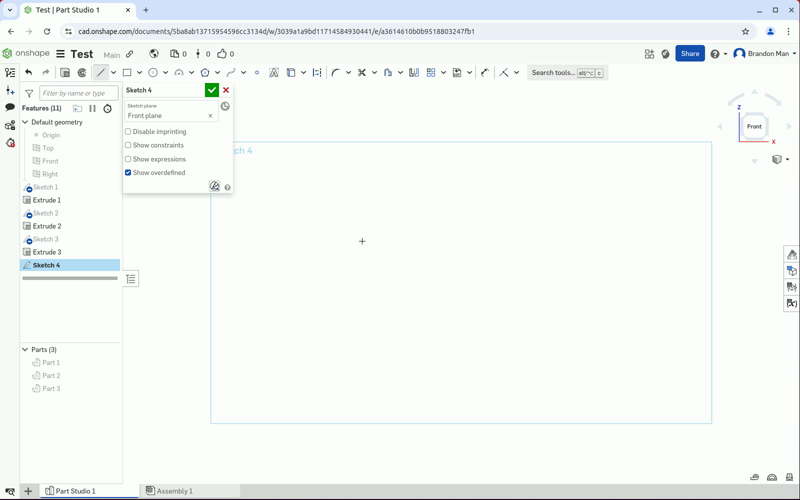
click(362, 240)
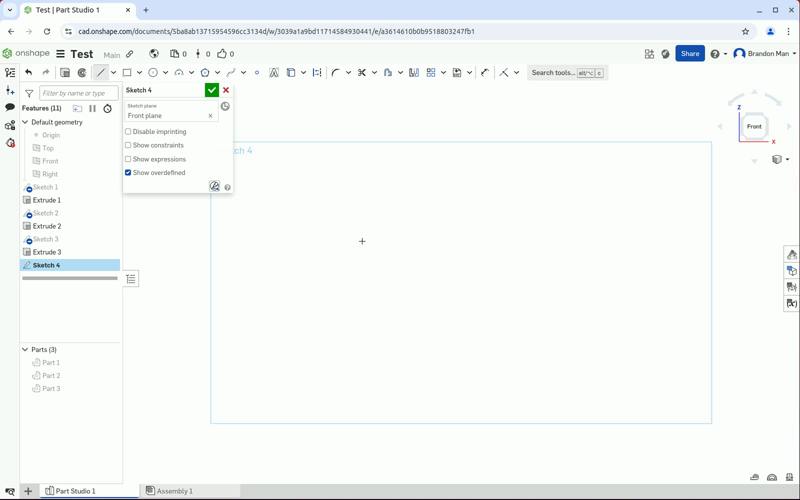
key_up(shift)
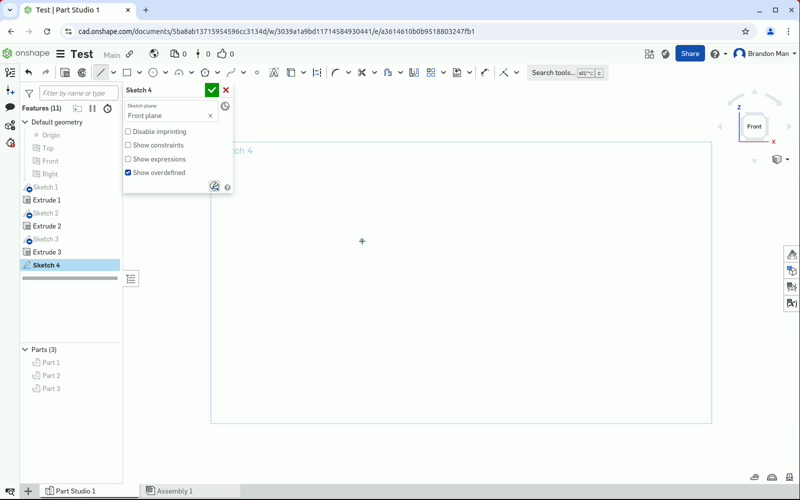
key_down(shift)
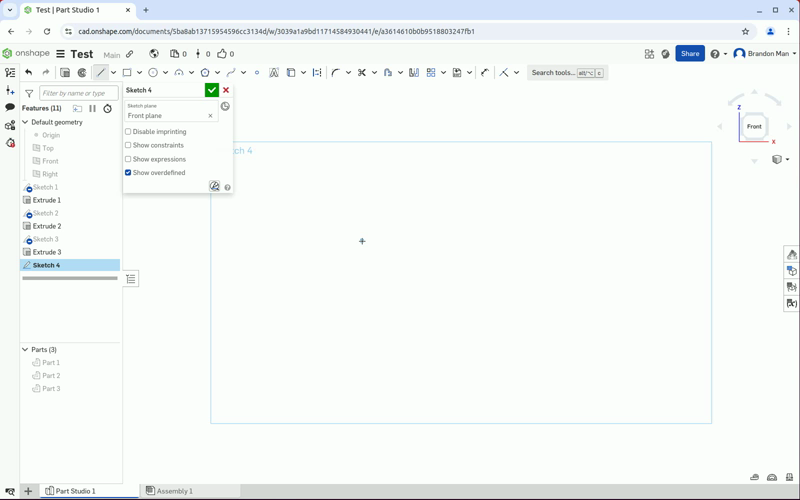
mouse_move(392, 240)
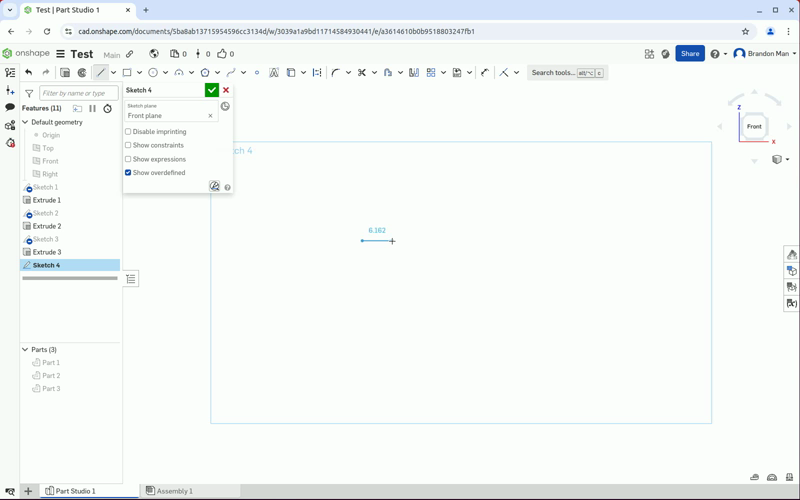
mouse_move(419, 240)
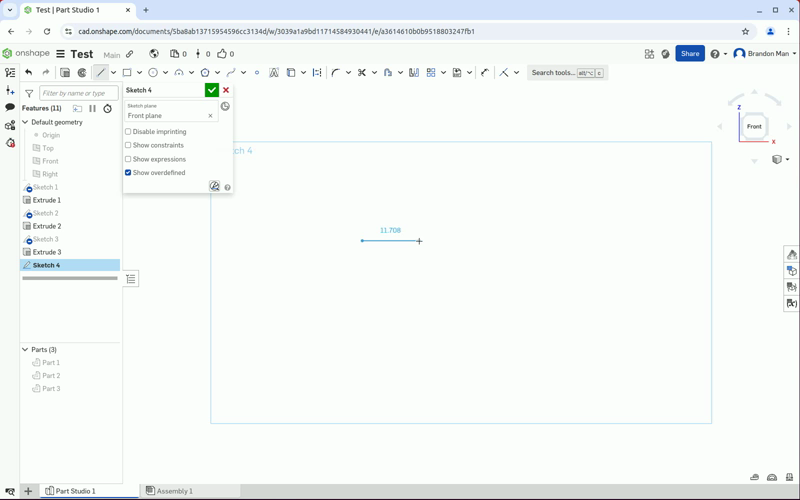
click(419, 240)
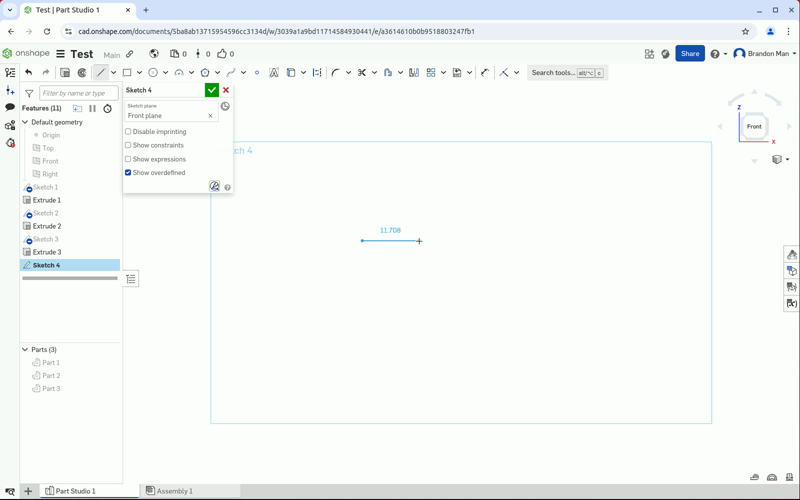
key_up(shift)
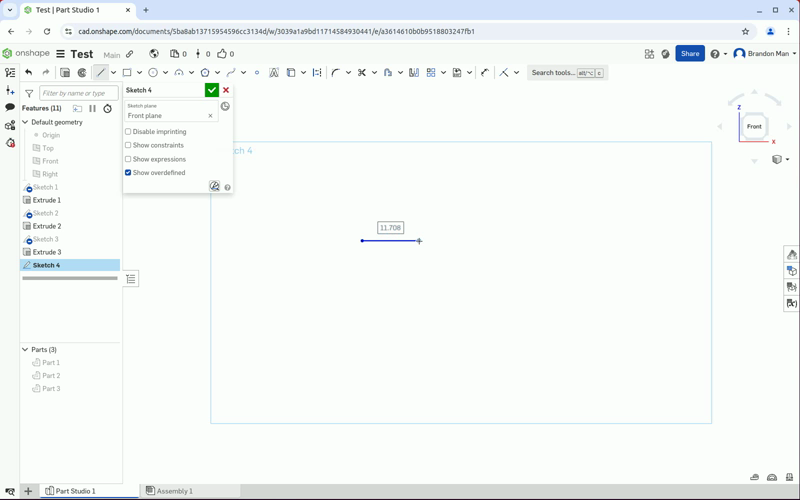
key_down(shift)
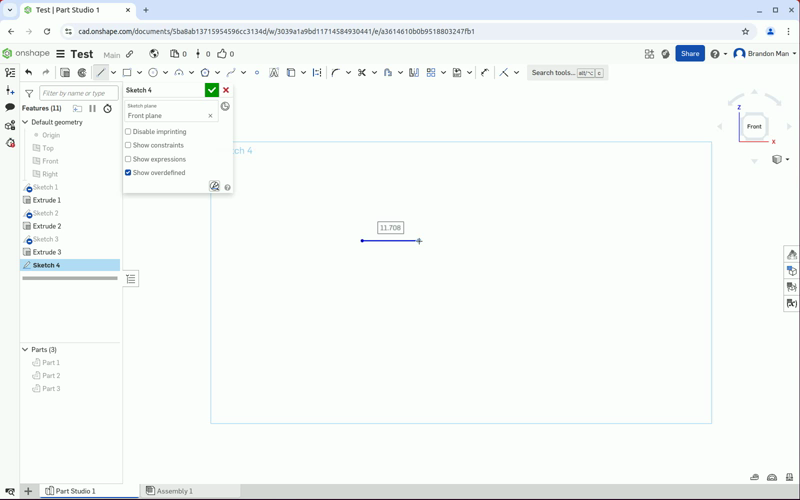
mouse_move(449, 240)
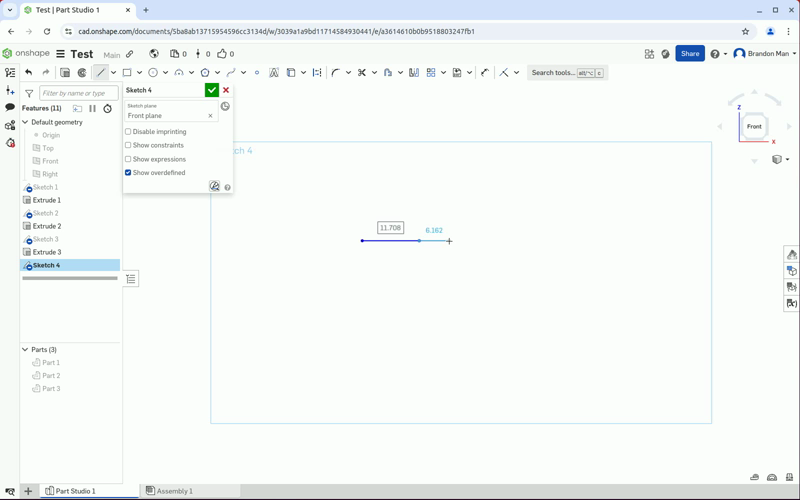
mouse_move(419, 226)
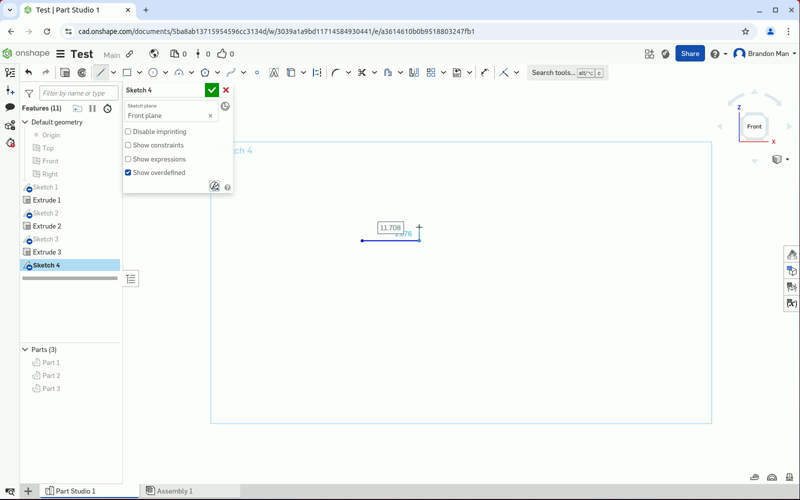
click(419, 226)
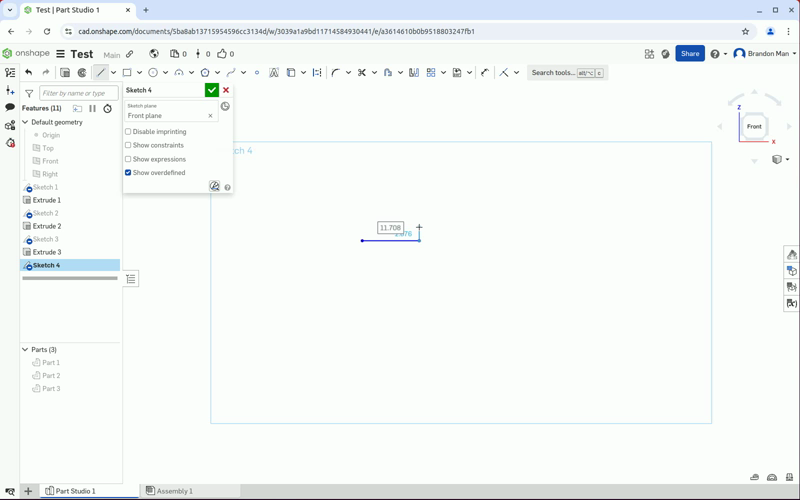
key_up(shift)
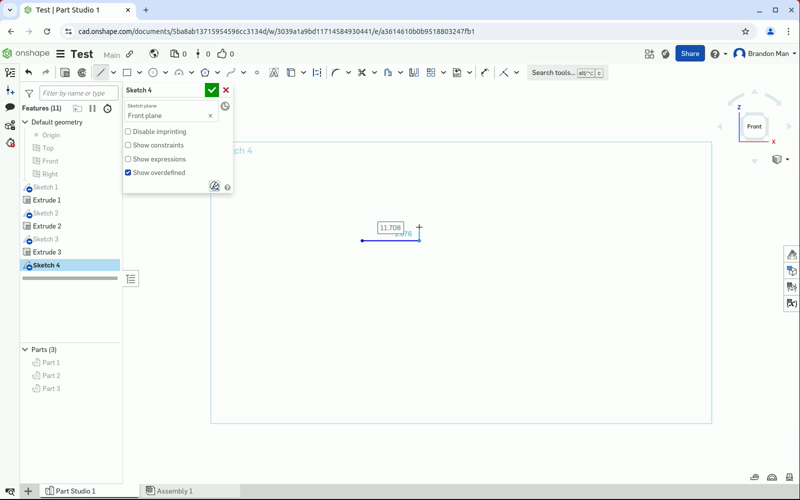
key_down(shift)
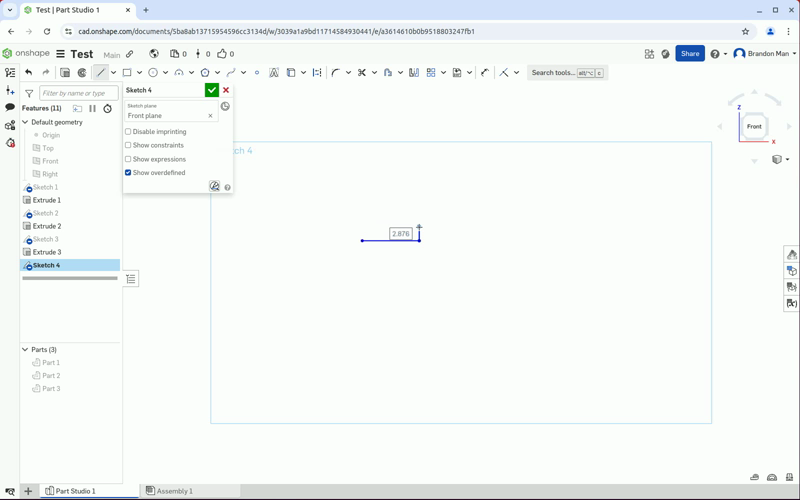
mouse_move(449, 226)
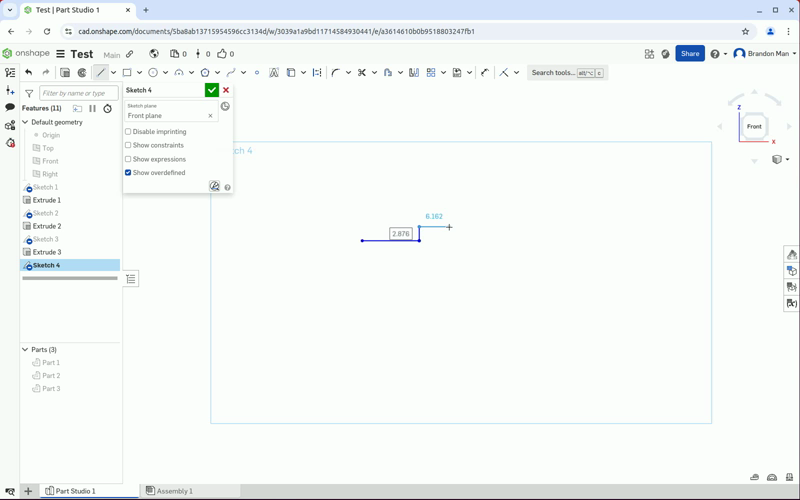
mouse_move(362, 226)
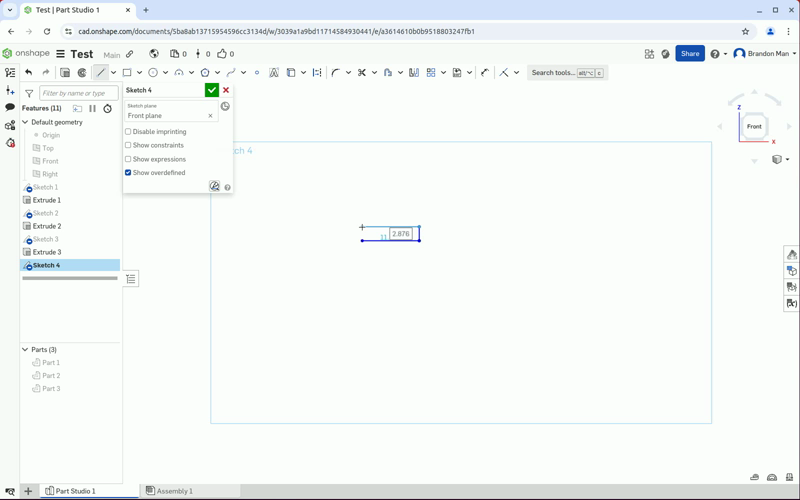
click(362, 226)
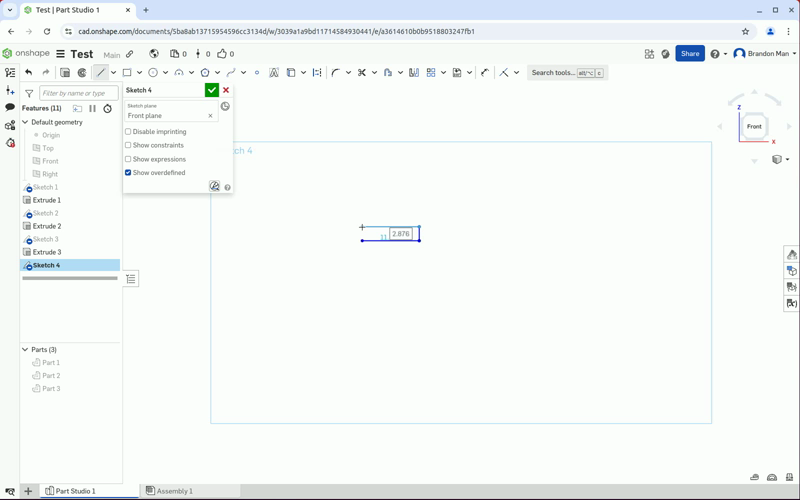
key_up(shift)
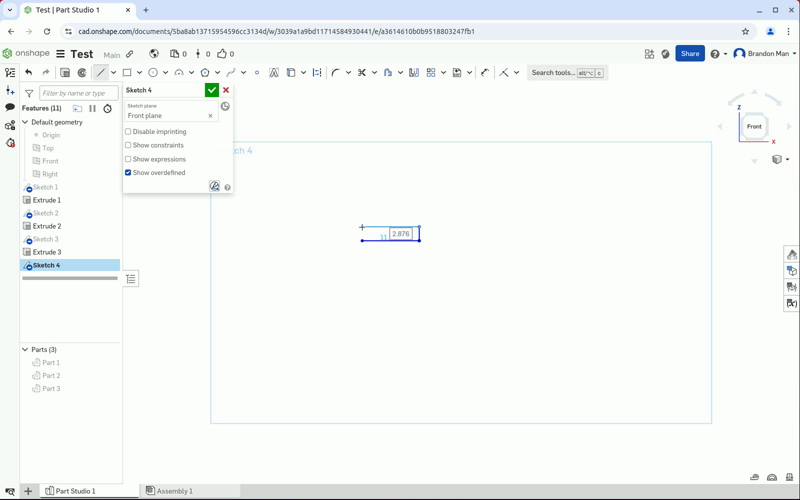
mouse_move(392, 226)
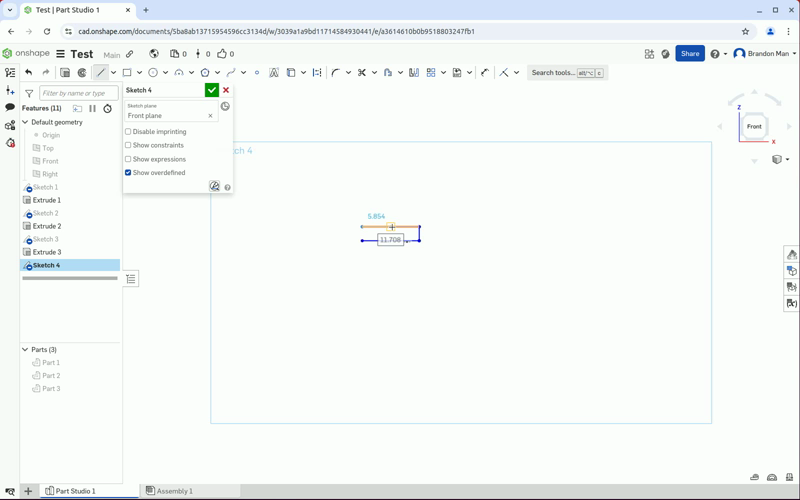
key_down(shift)
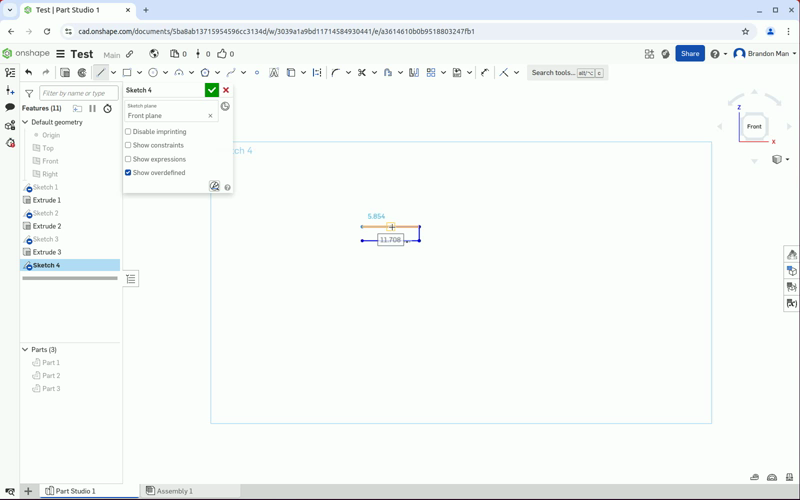
mouse_move(362, 240)
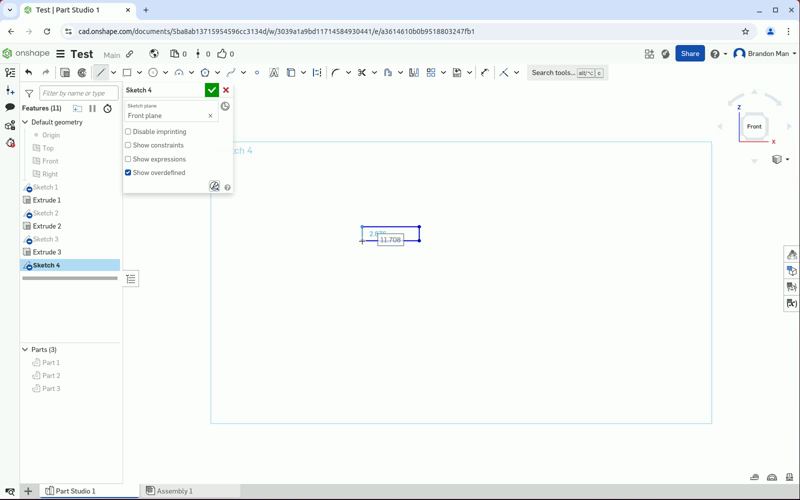
key_up(shift)
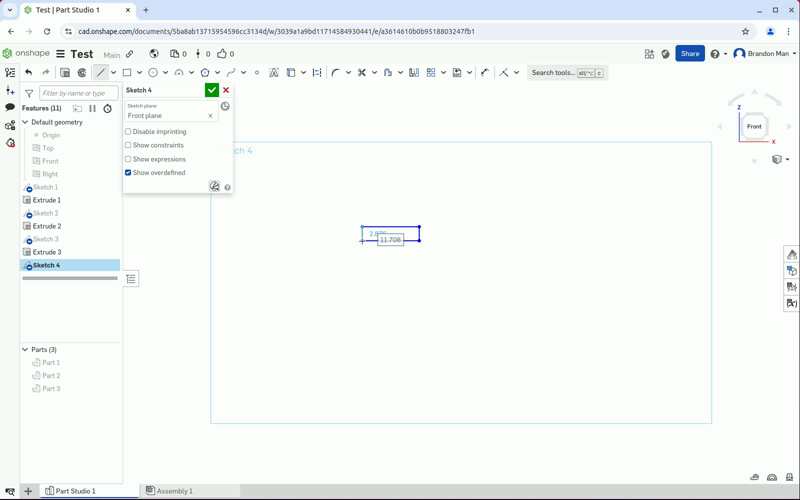
click(362, 240)
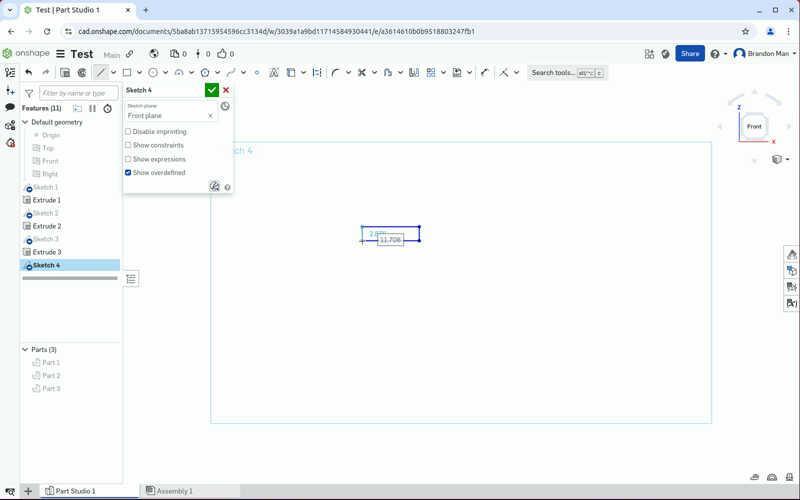
key(esc)
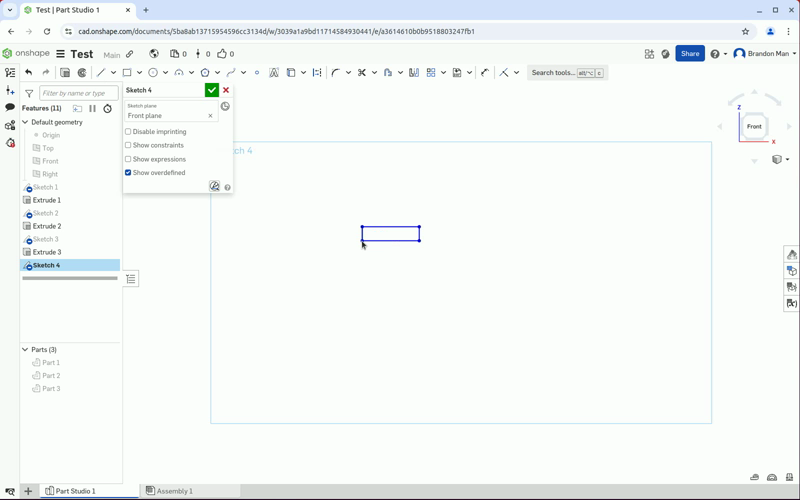
mouse_move(392, 239)
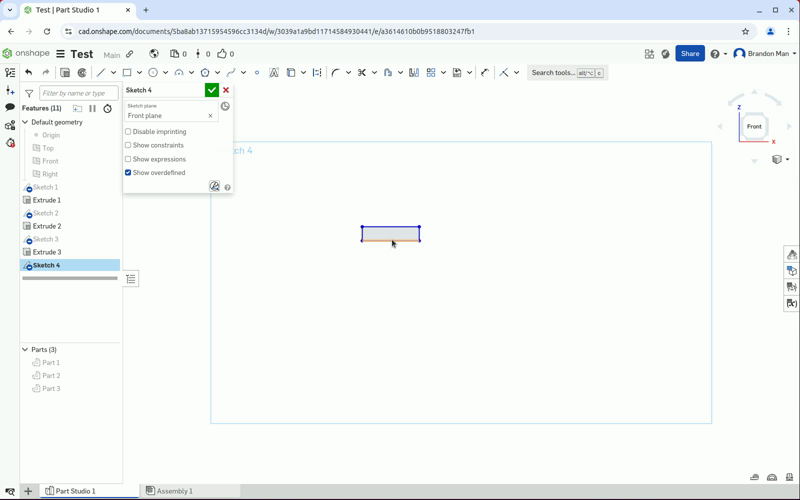
scroll(6)
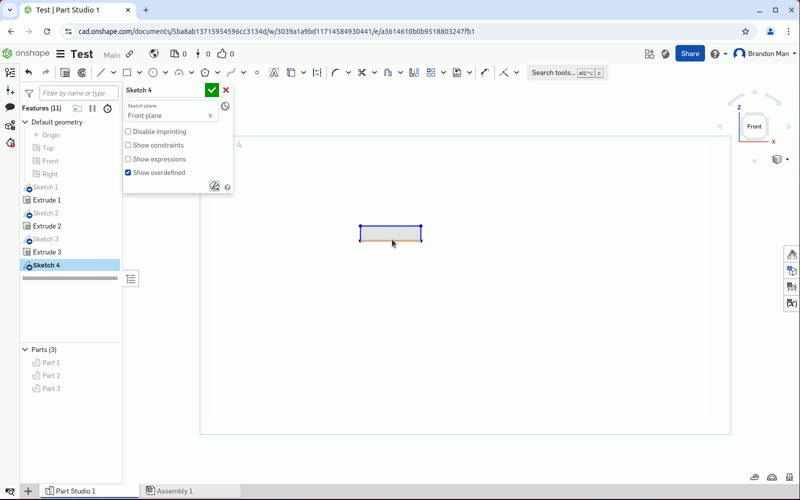
scroll(6)
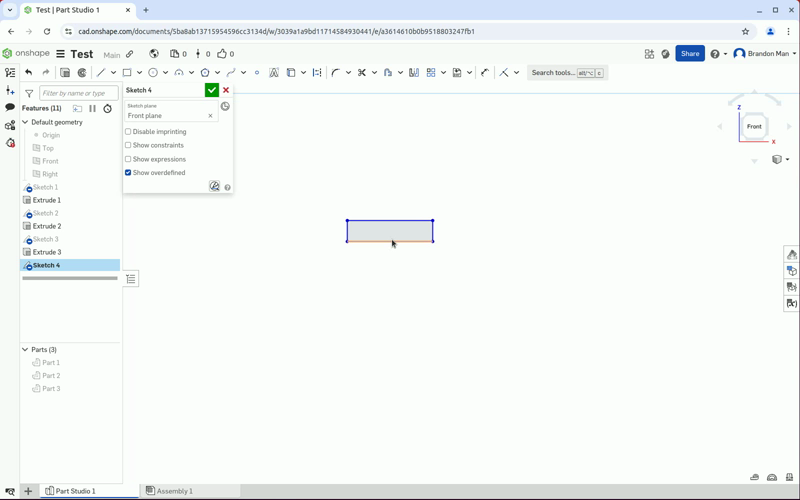
scroll(6)
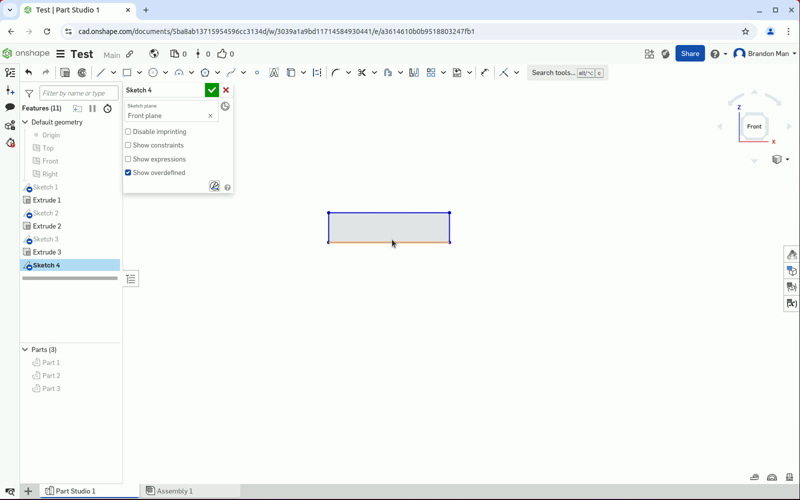
scroll(6)
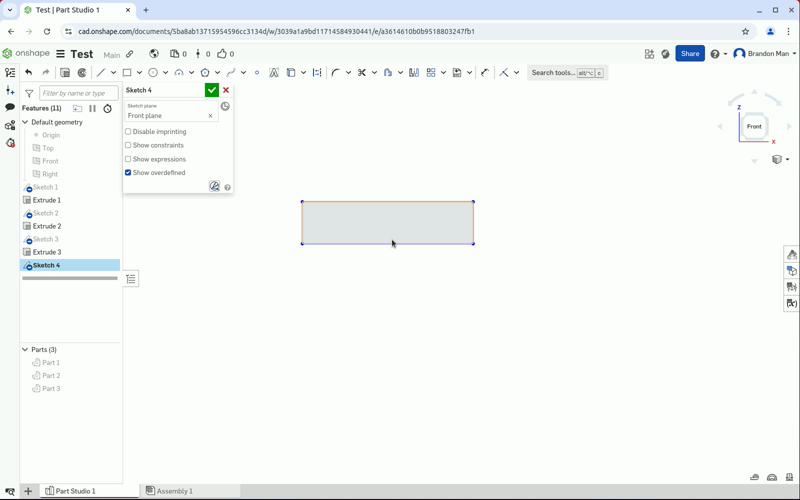
scroll(6)
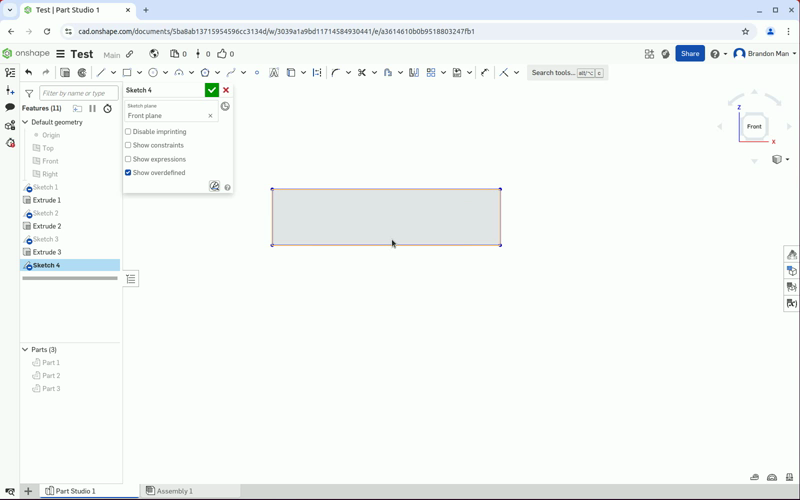
scroll(6)
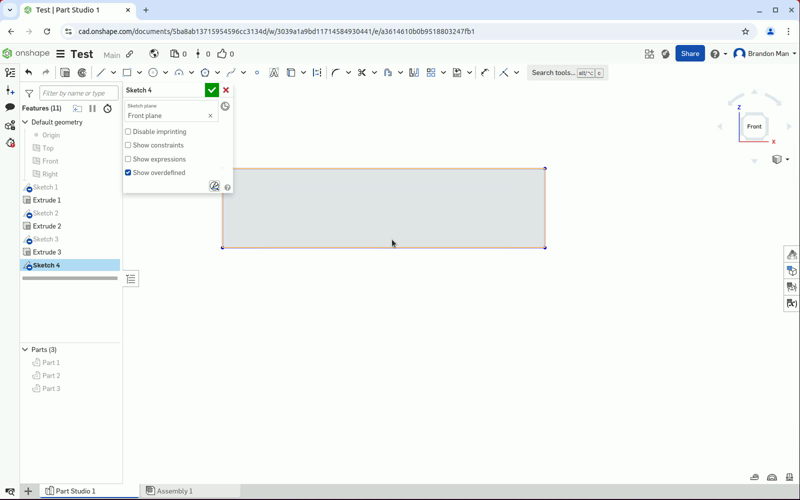
scroll(6)
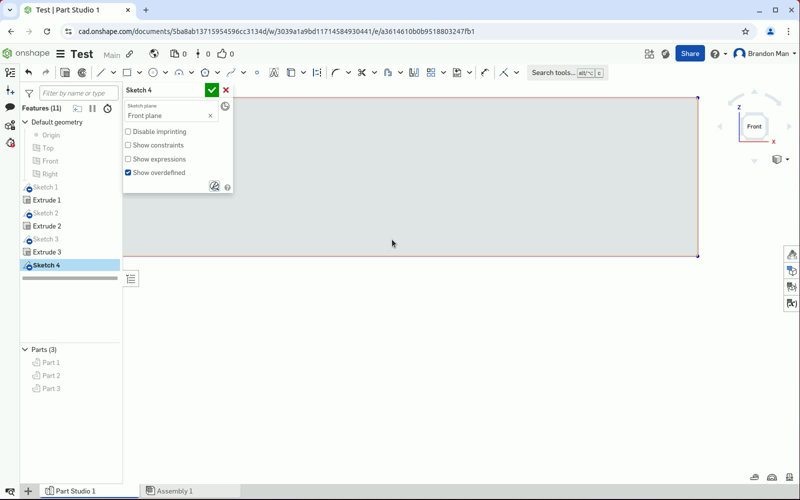
click(392, 239)
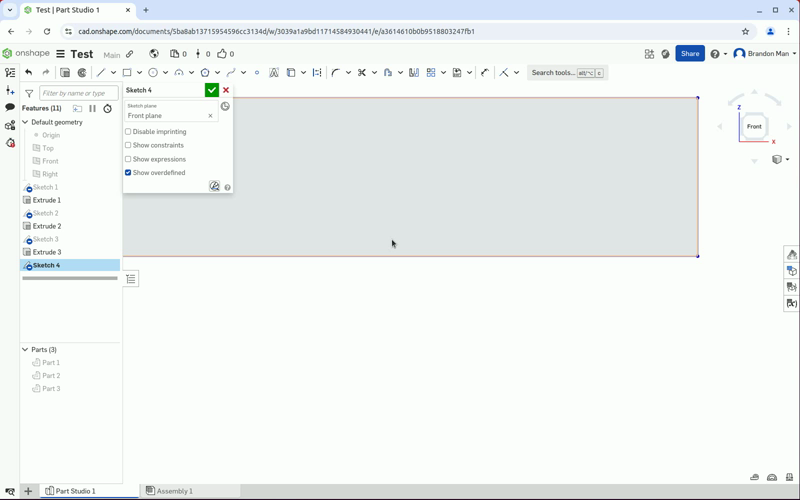
scroll(-6)
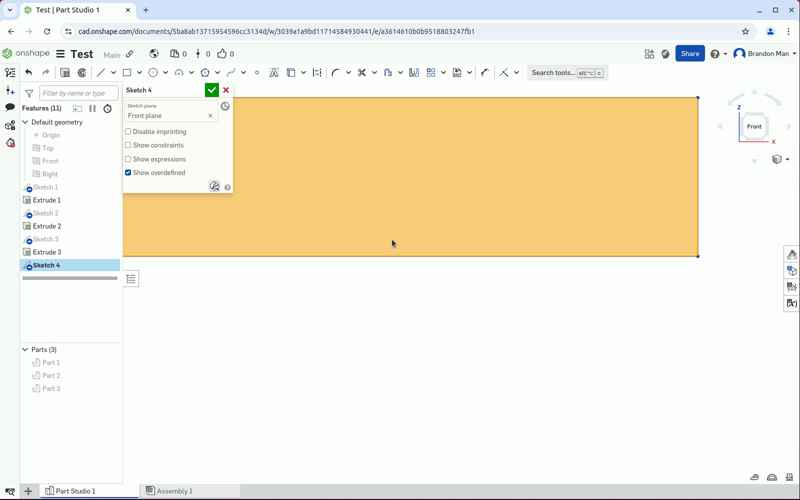
scroll(-6)
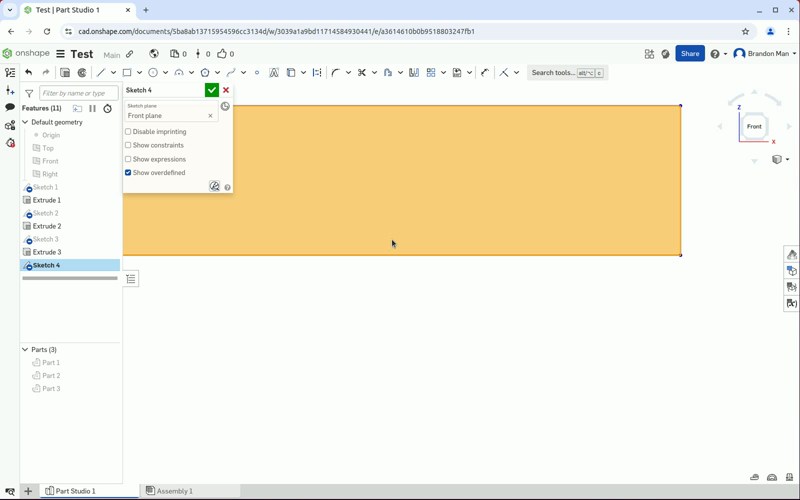
scroll(-6)
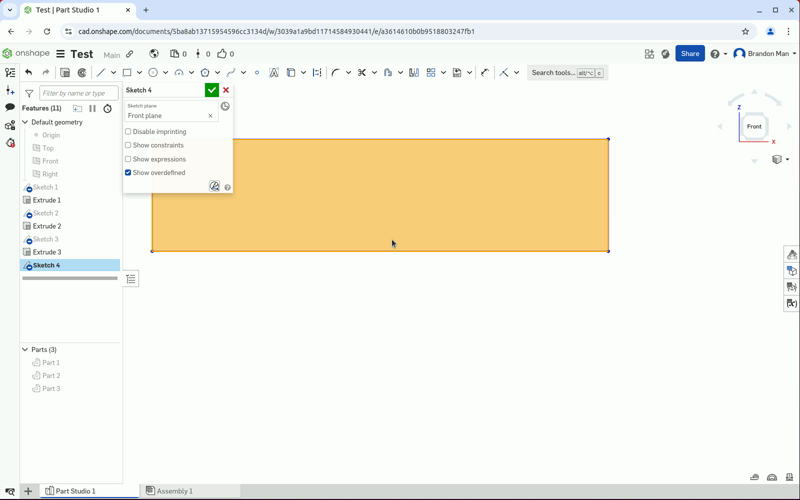
scroll(-6)
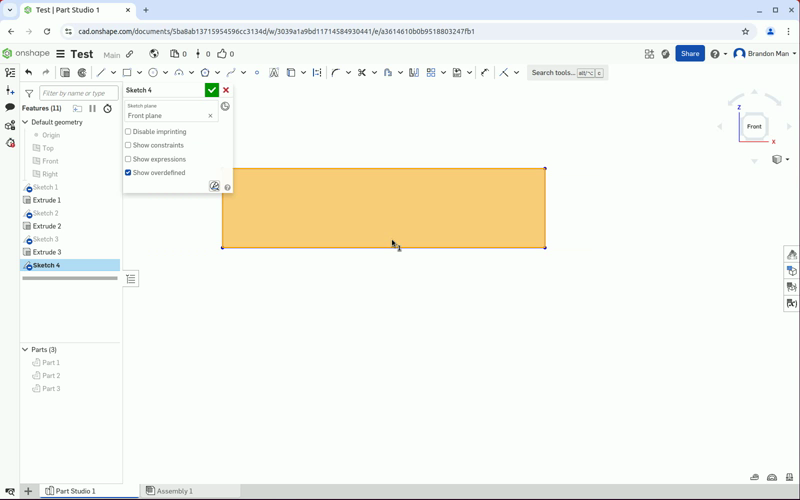
scroll(-6)
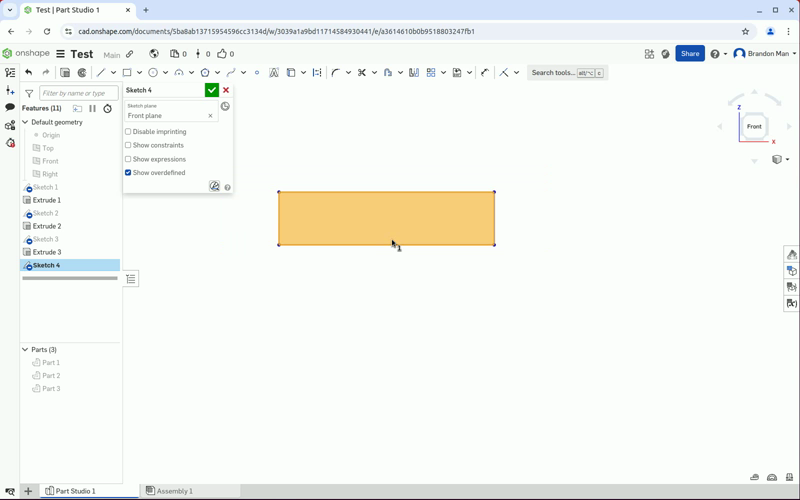
scroll(-6)
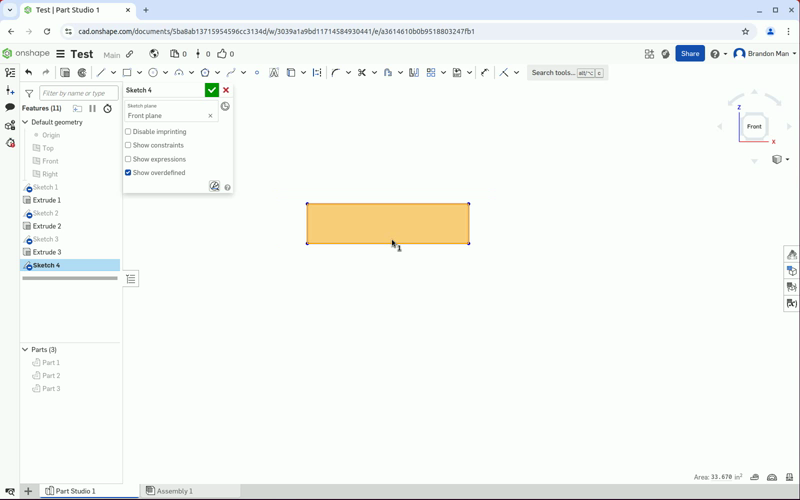
scroll(-6)
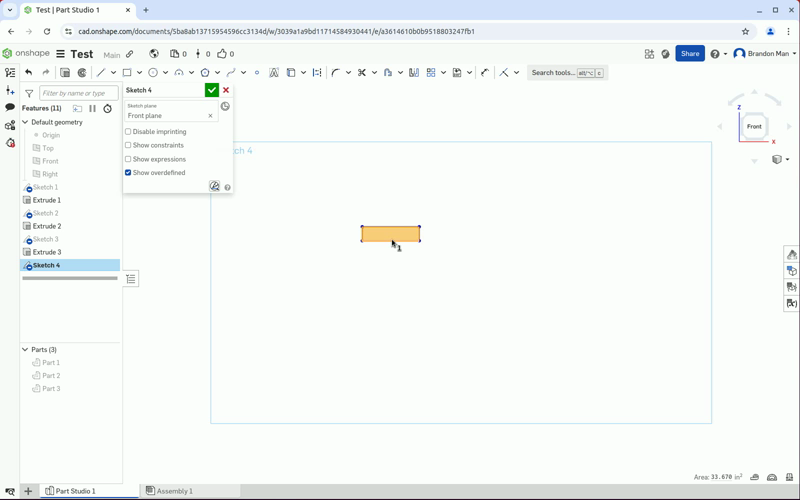
mouse_move(73, 352)
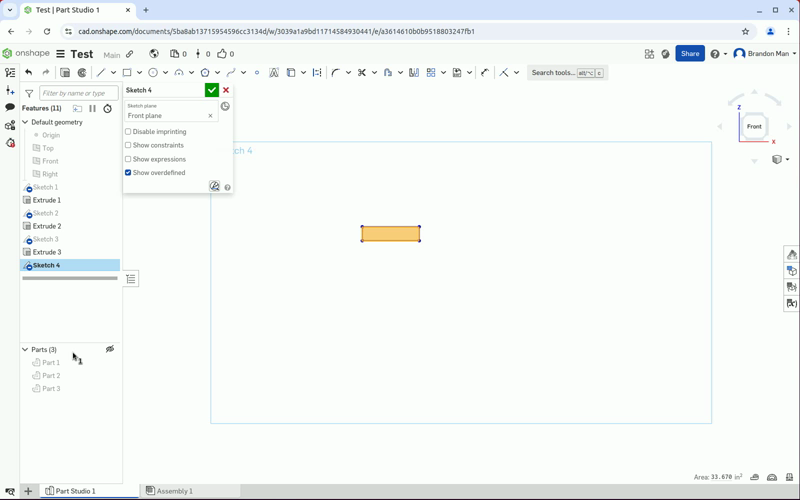
key(shift+y)
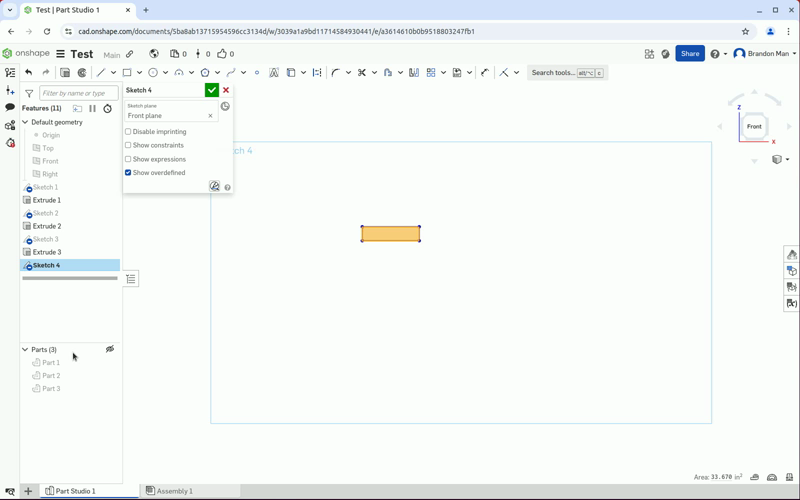
key(shift+e)
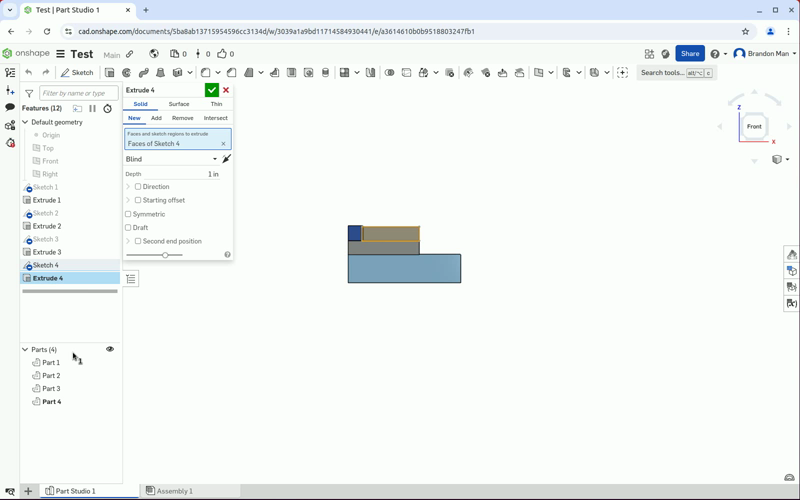
mouse_move(143, 106)
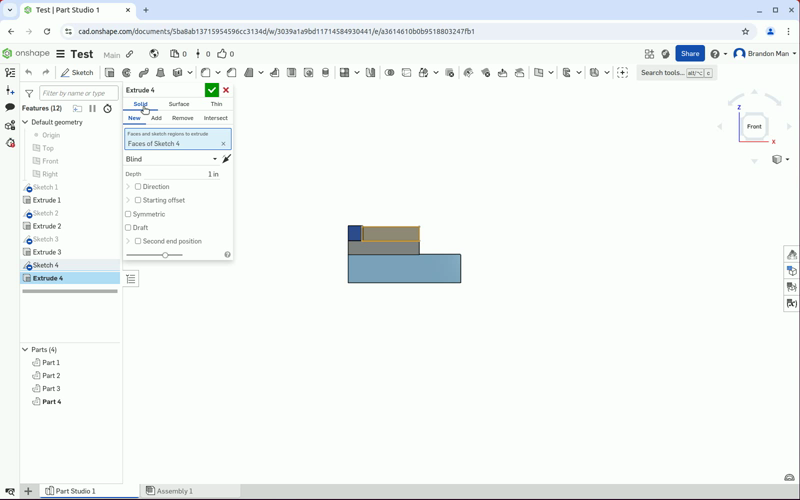
click(143, 106)
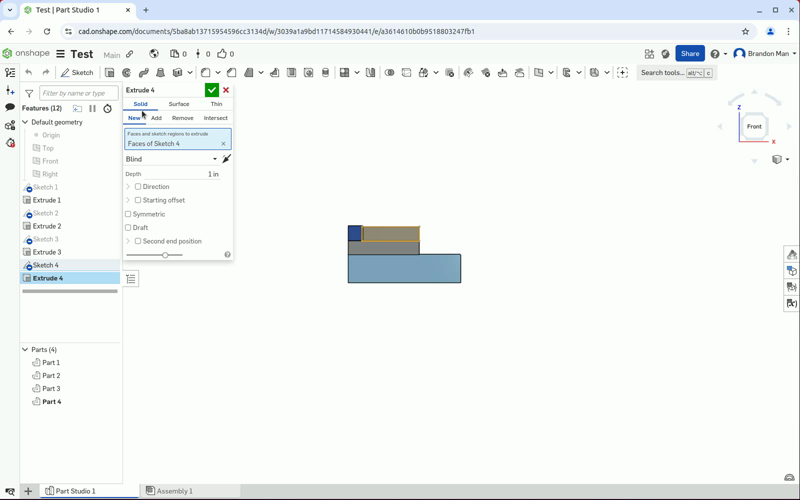
mouse_move(137, 120)
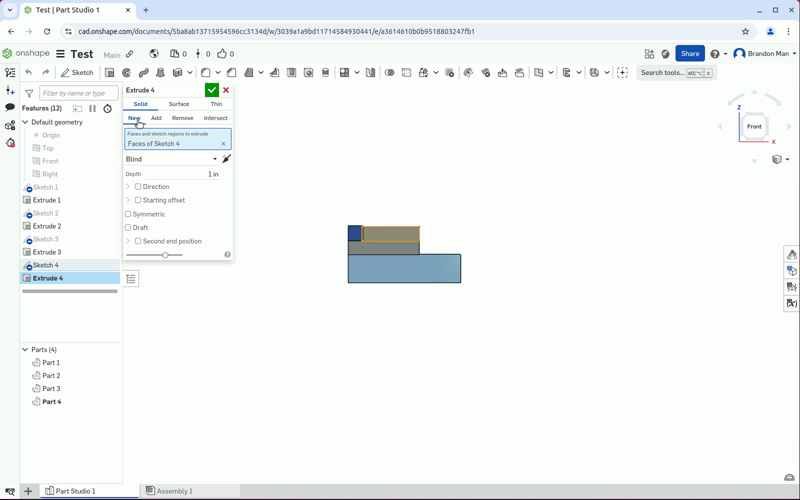
click(137, 120)
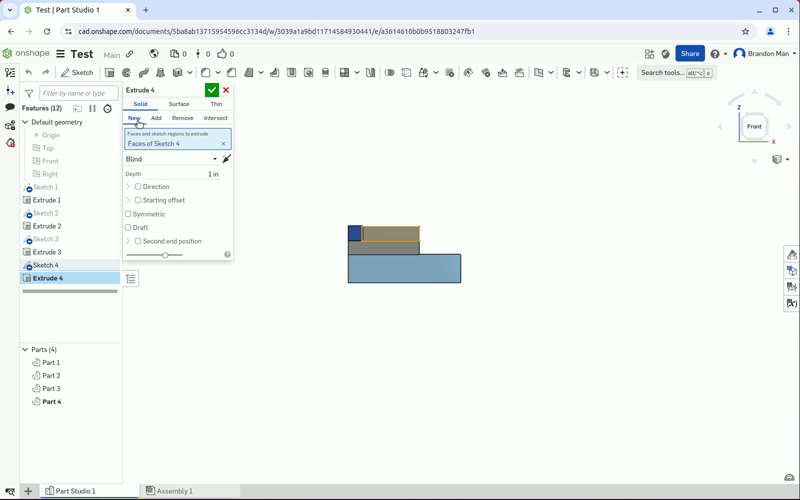
key(tab, 4)
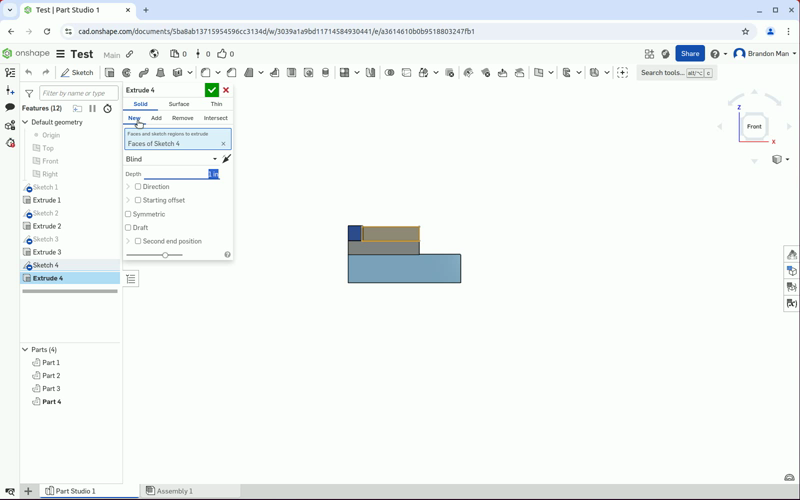
text(2.889)
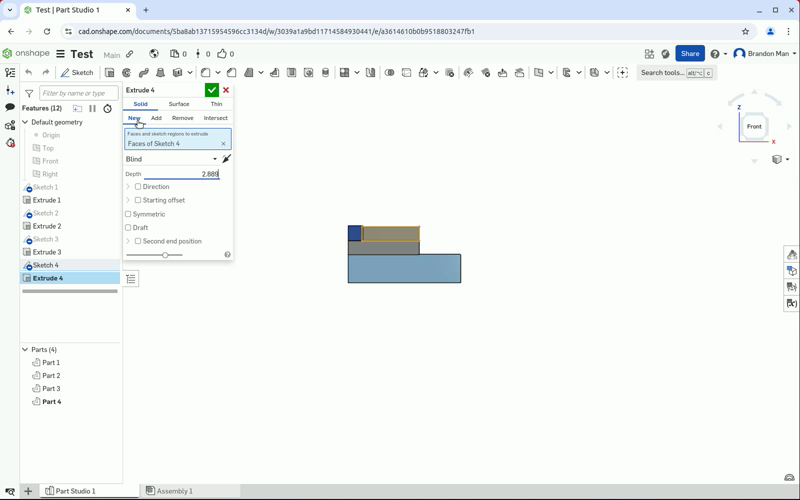
key(enter)
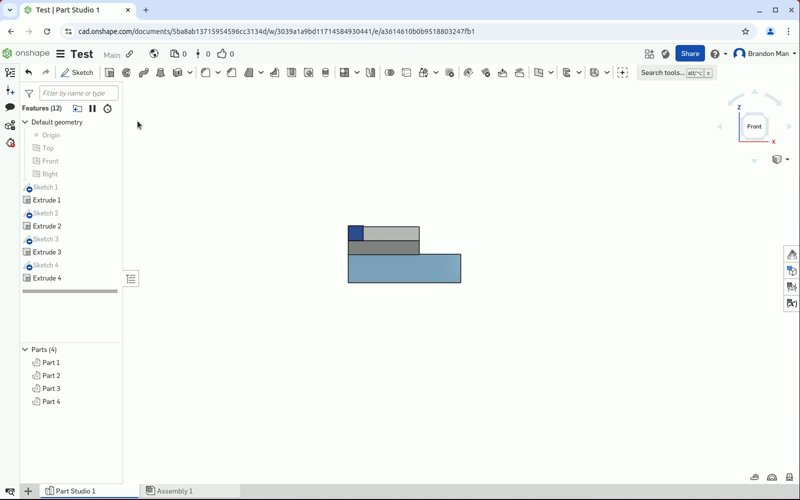
key(shift+h)
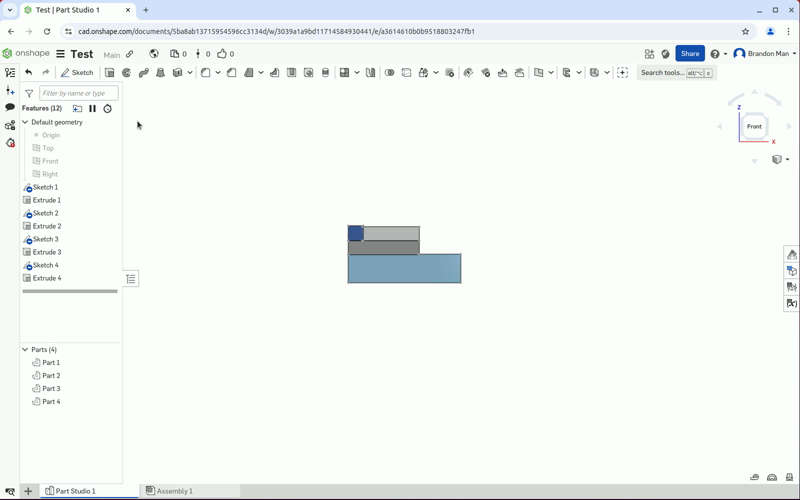
key(shift+h)
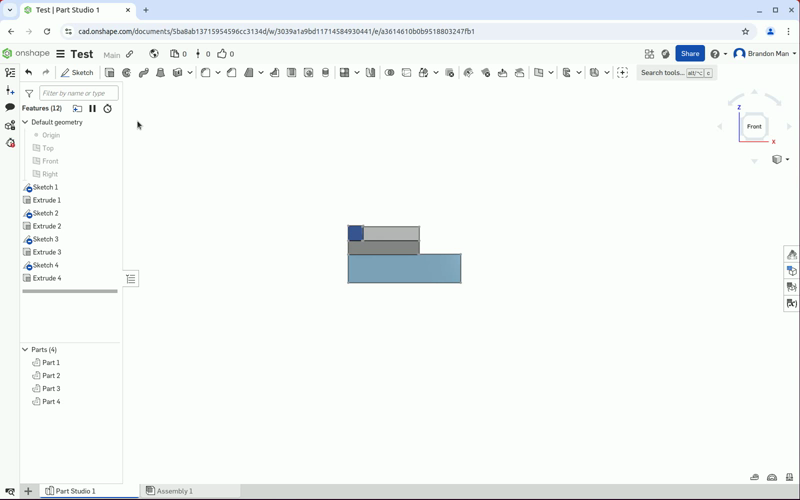
key(shift+7)
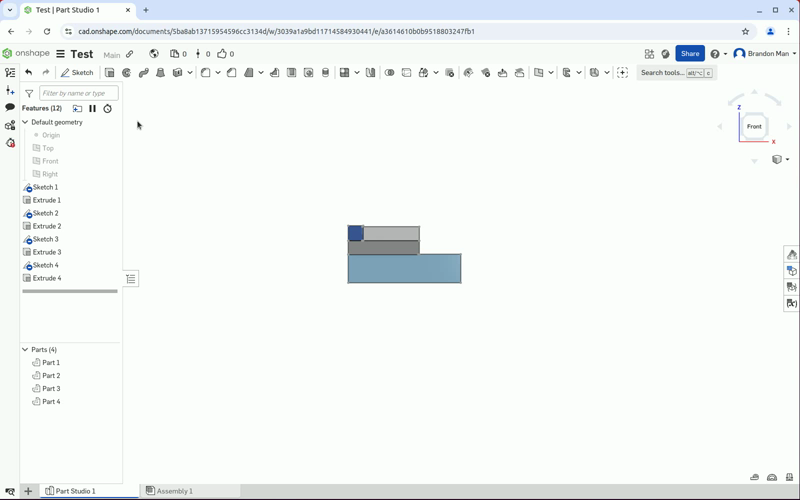
key(left, 2)
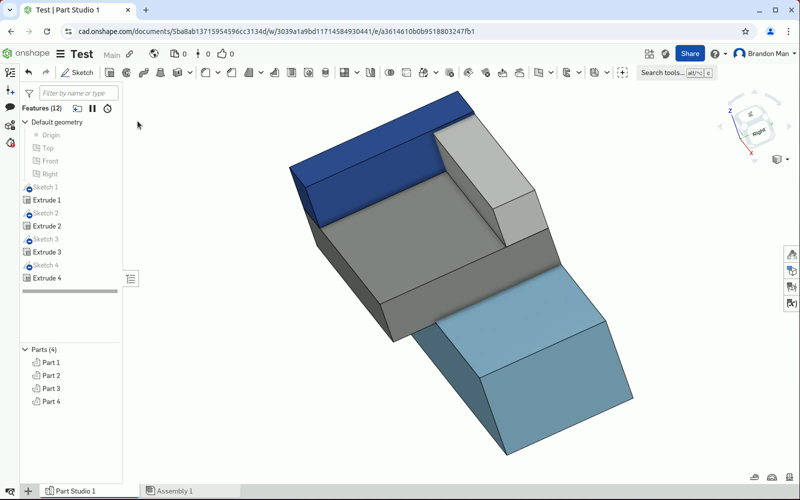
key(down, 2)
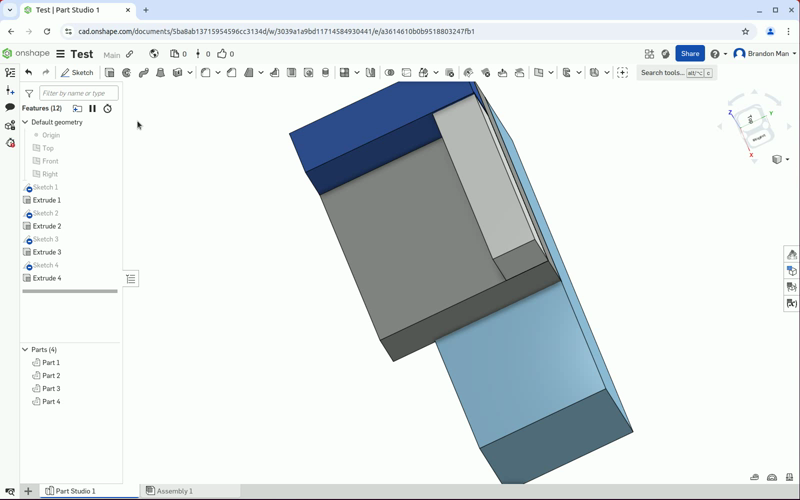
key(up, 2)
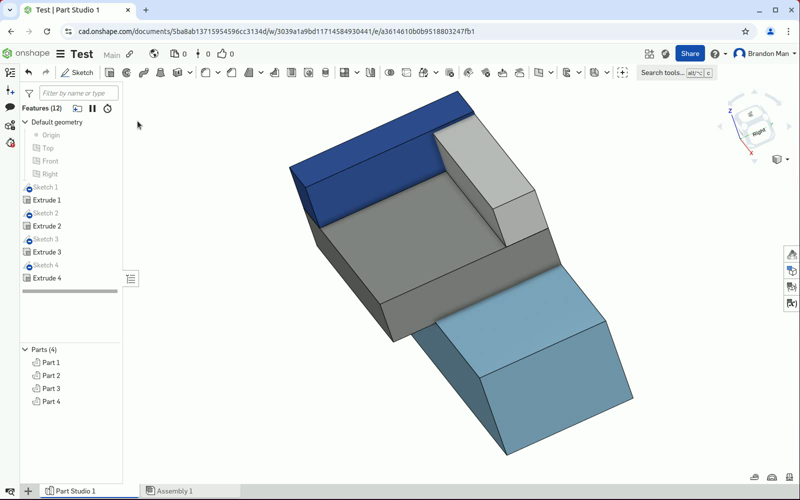
key(right, 2)
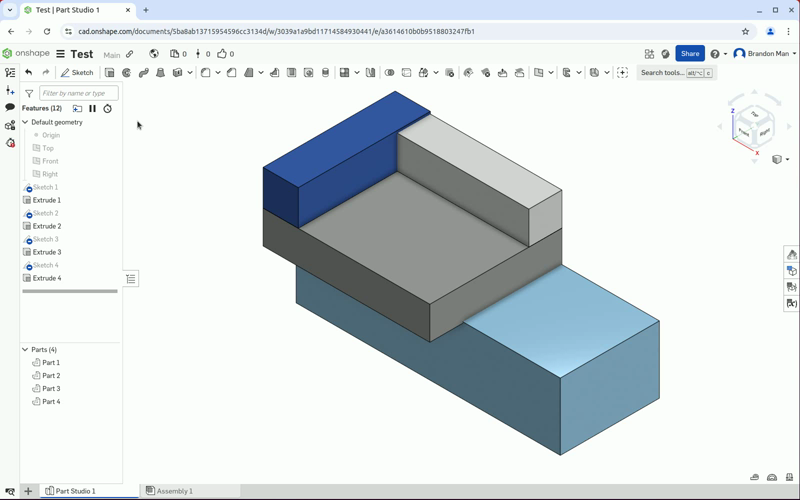
mouse_move(73, 189)
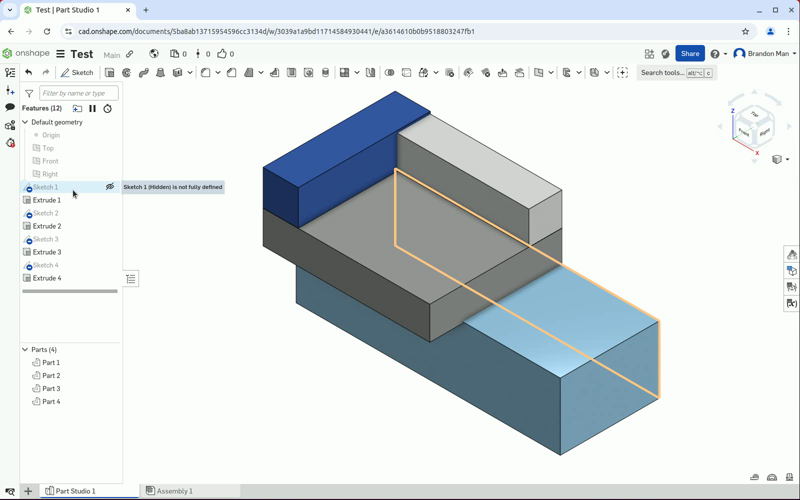
click(73, 189)